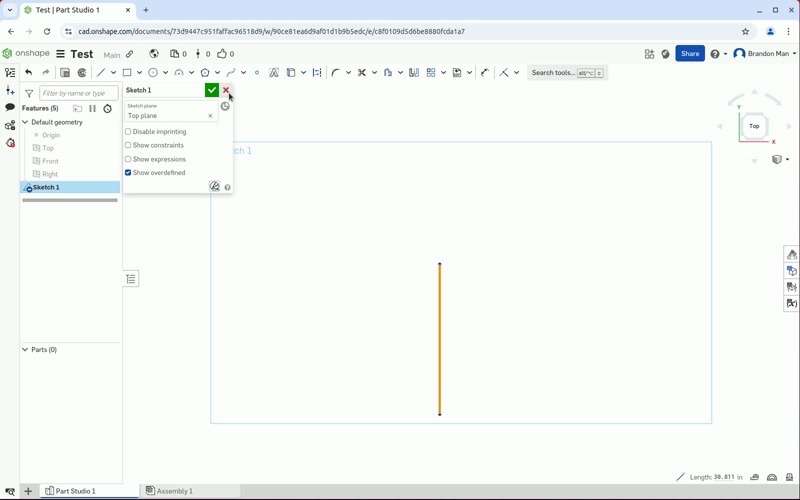
key(shift+h)
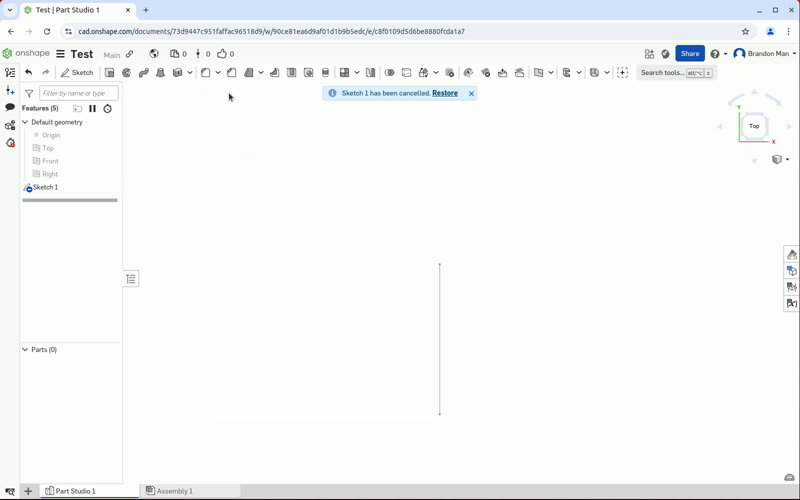
key(shift+s)
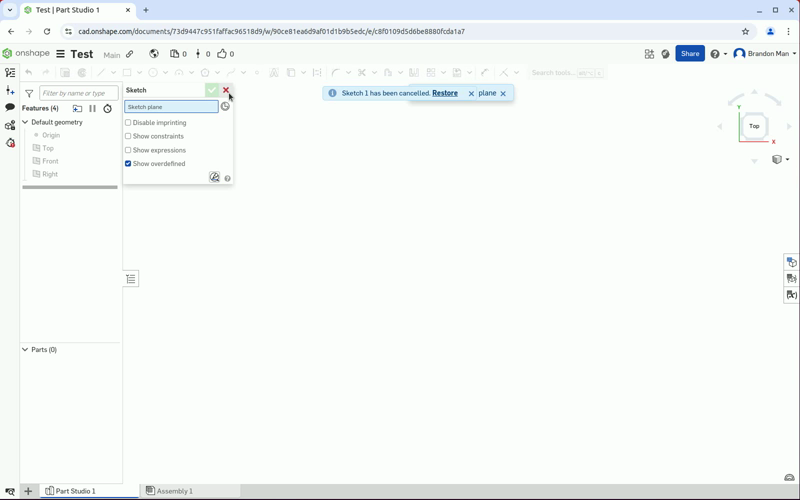
mouse_move(73, 150)
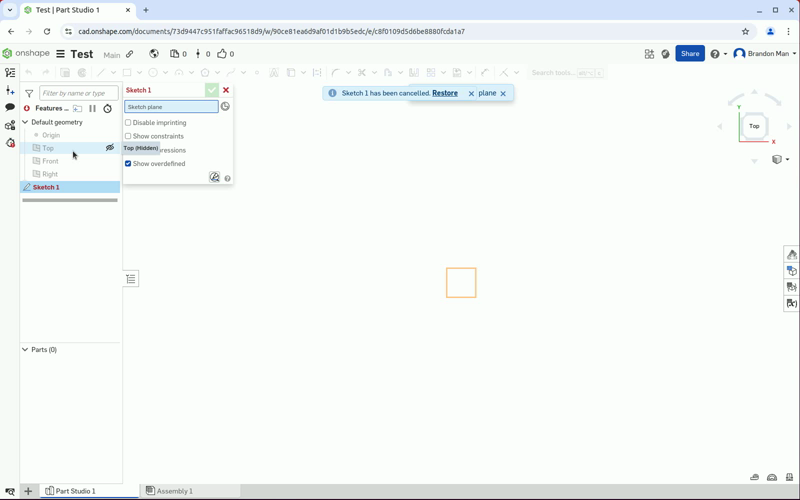
click(73, 150)
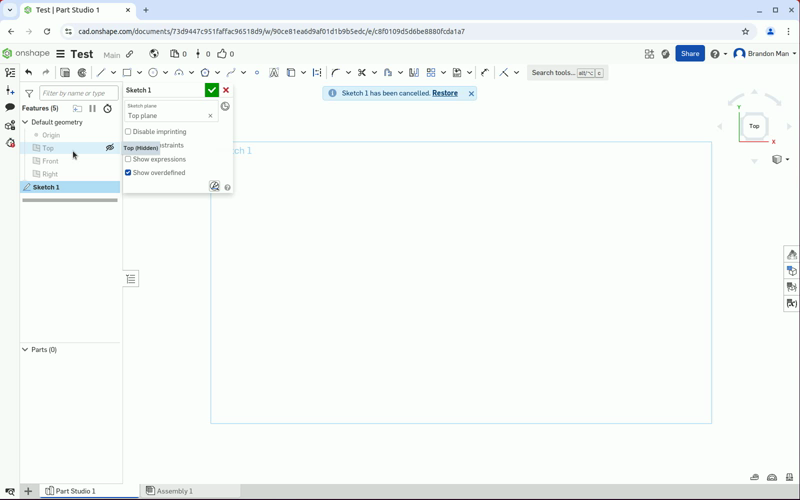
mouse_move(73, 352)
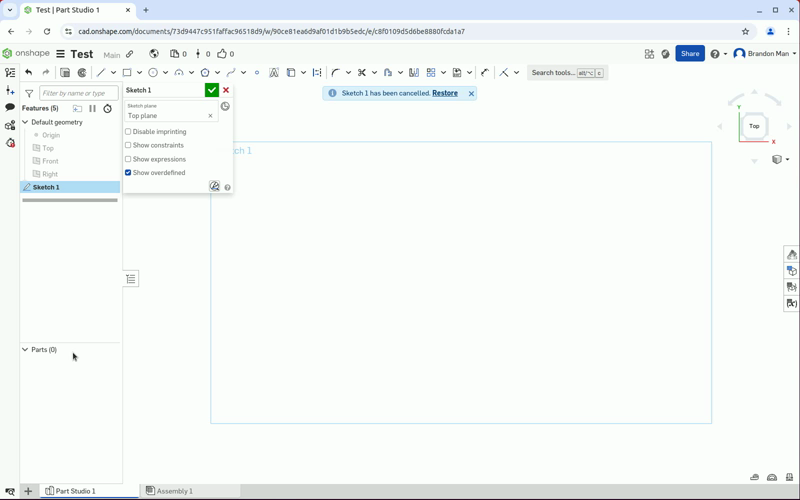
key(y)
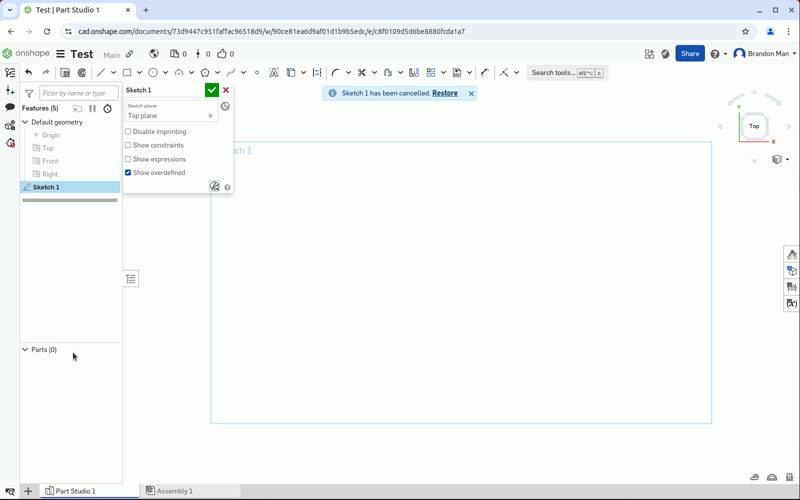
key(l)
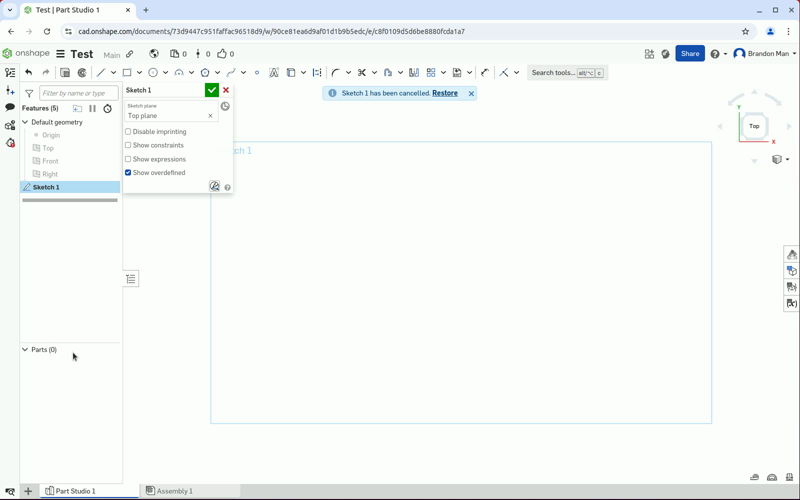
key_down(shift)
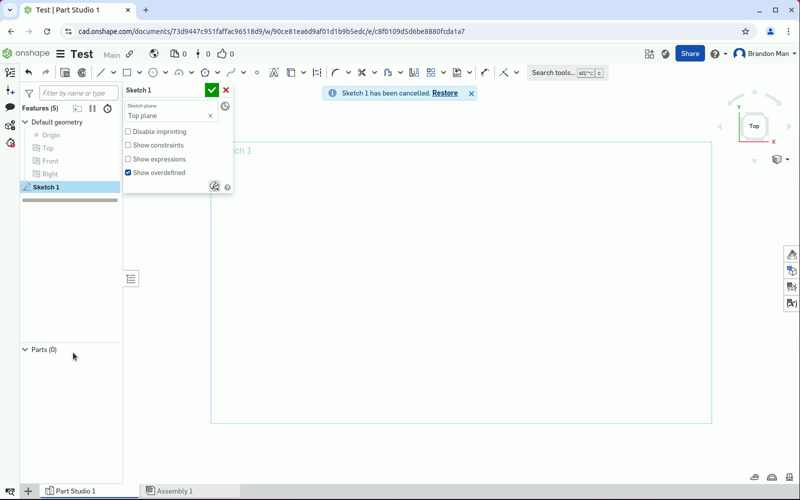
mouse_move(348, 391)
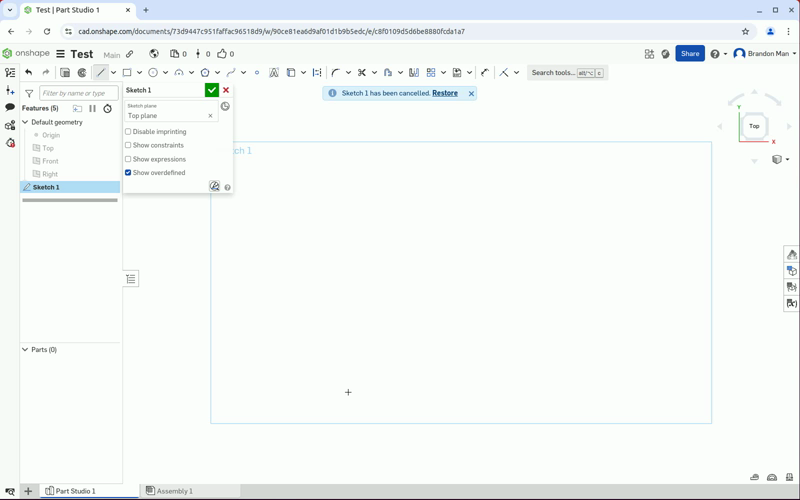
click(348, 391)
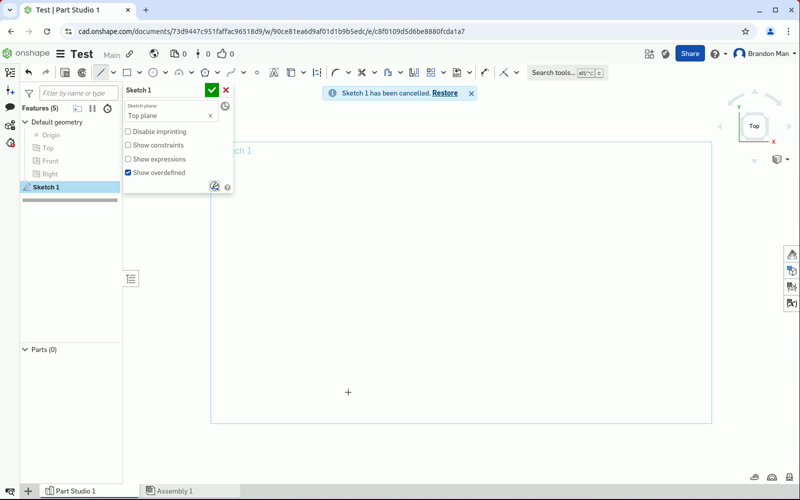
key_up(shift)
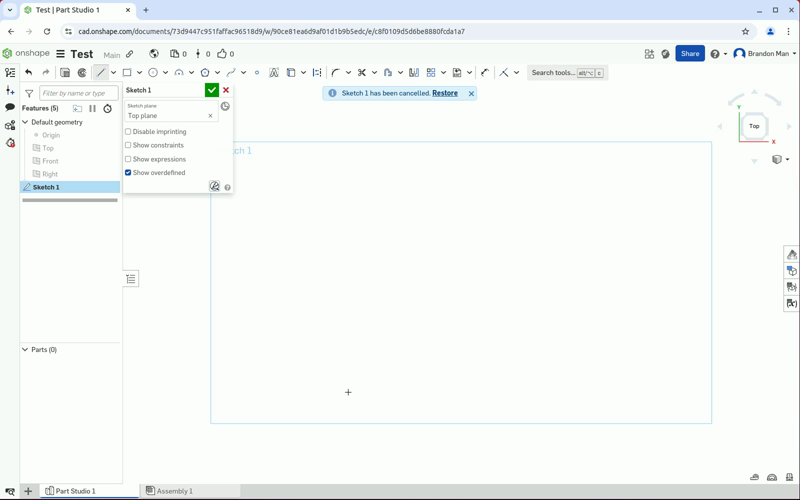
key_down(shift)
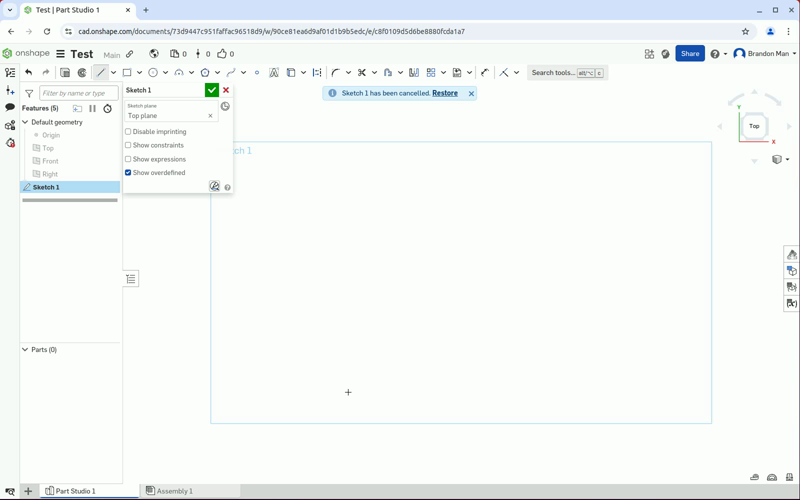
mouse_move(531, 391)
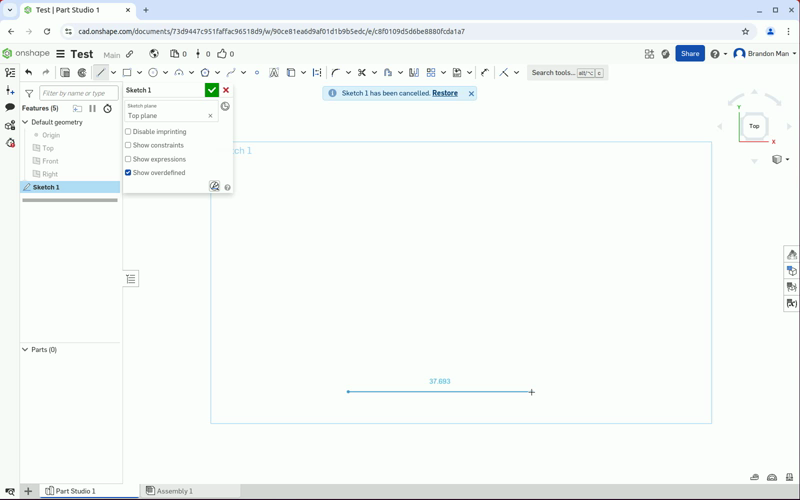
click(531, 391)
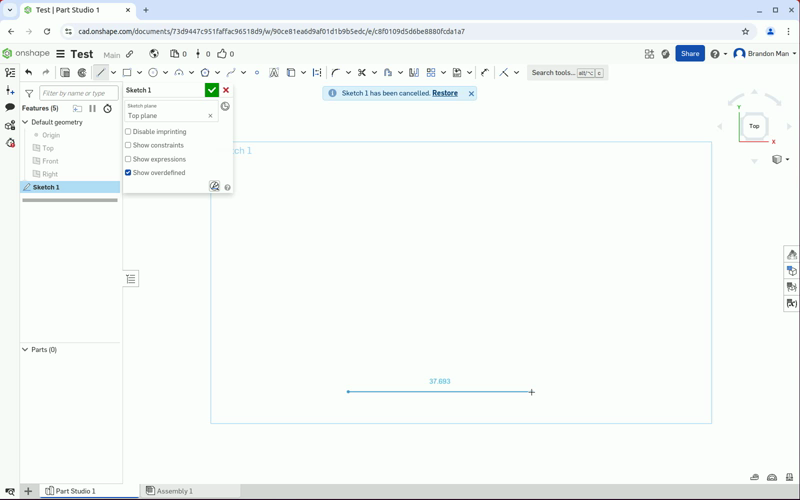
key_up(shift)
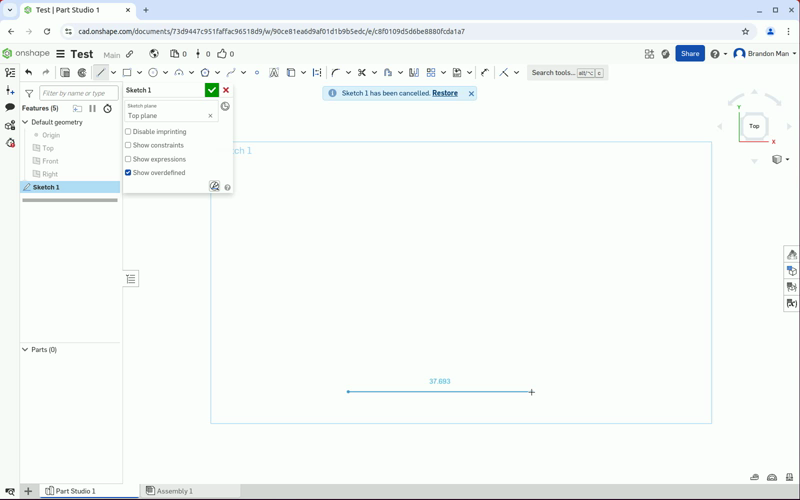
key_down(shift)
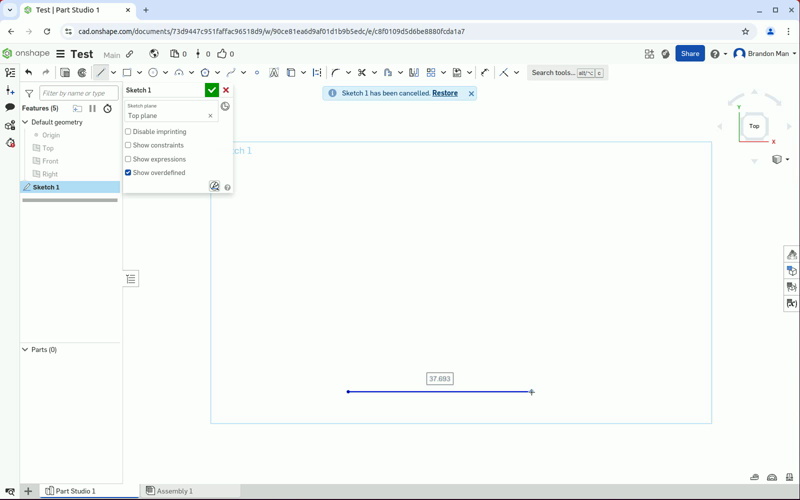
mouse_move(531, 208)
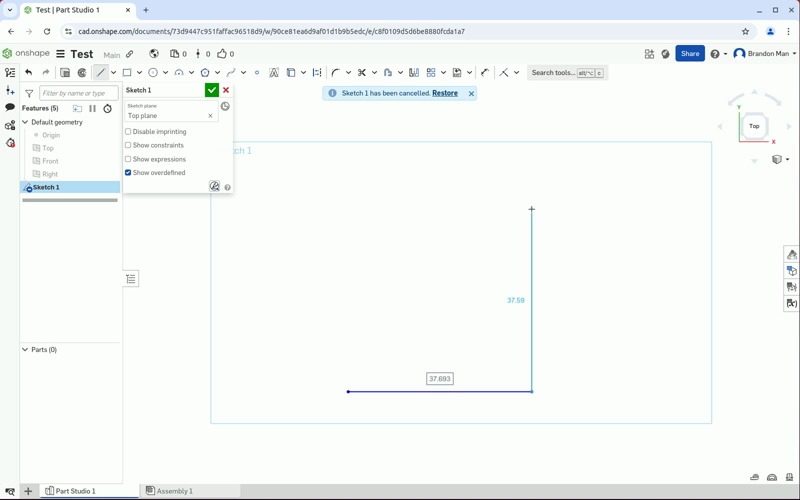
click(531, 208)
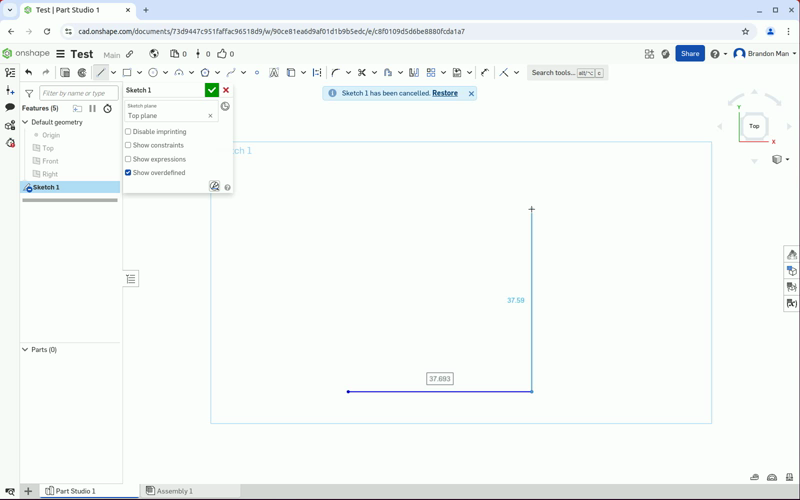
key_up(shift)
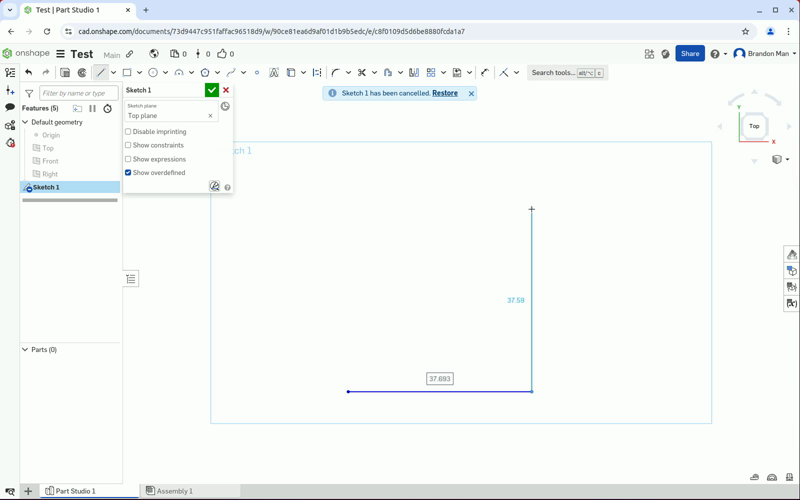
key_down(shift)
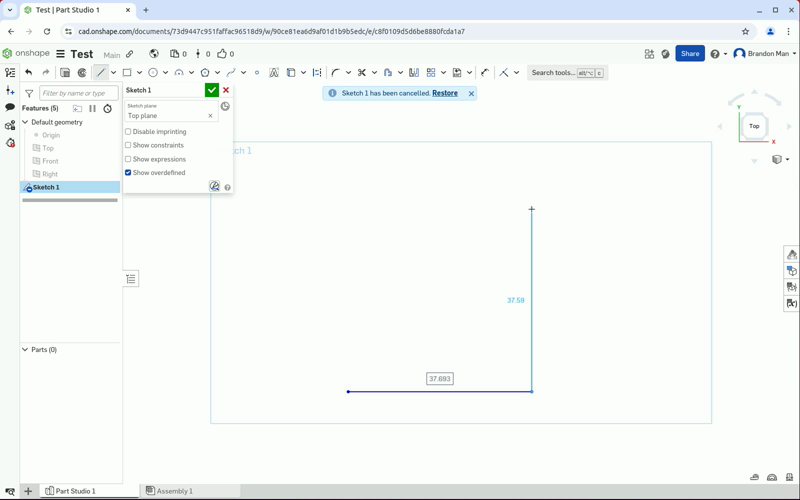
mouse_move(348, 208)
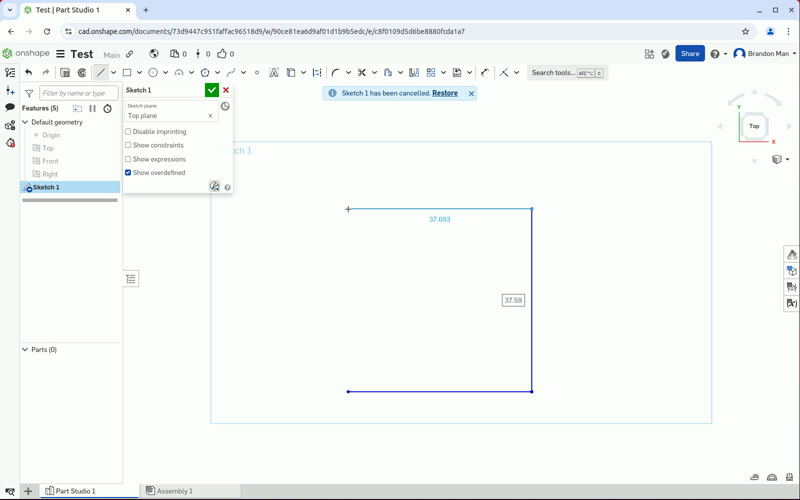
click(348, 208)
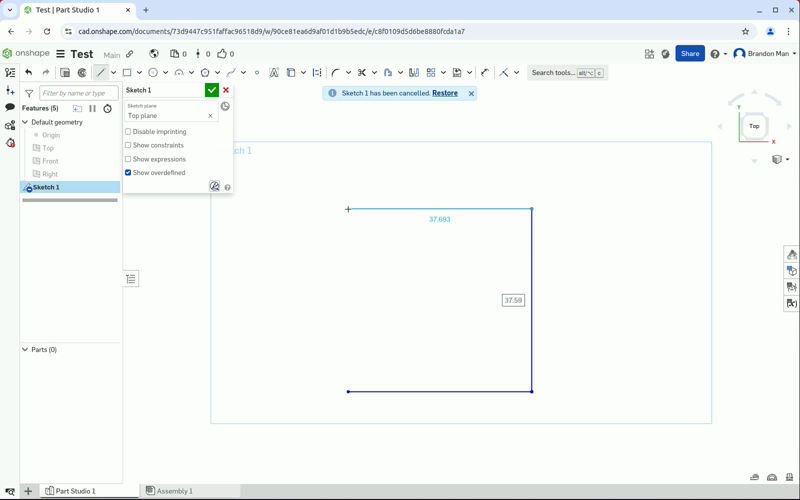
key_up(shift)
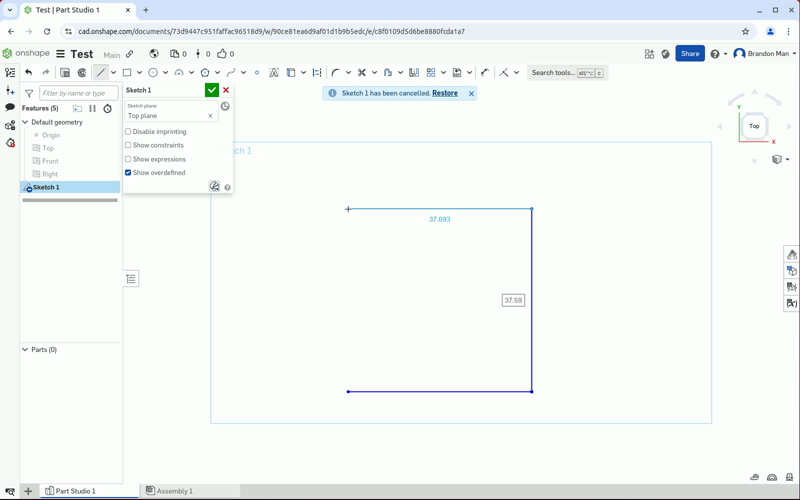
key_down(shift)
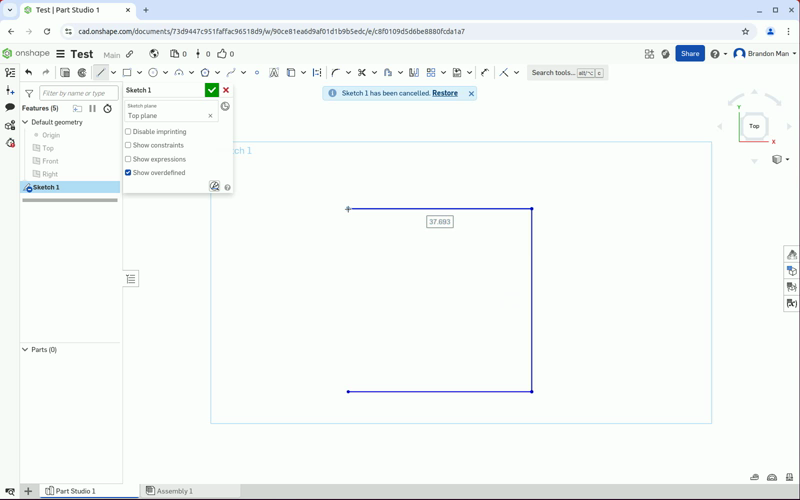
mouse_move(348, 391)
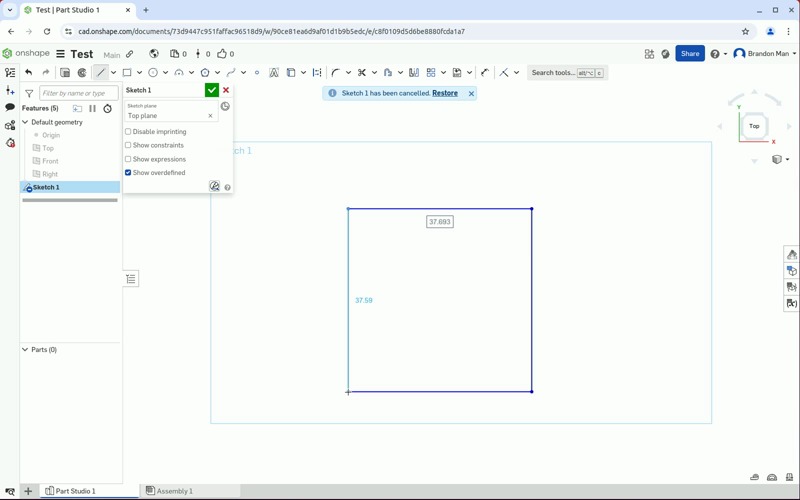
key_up(shift)
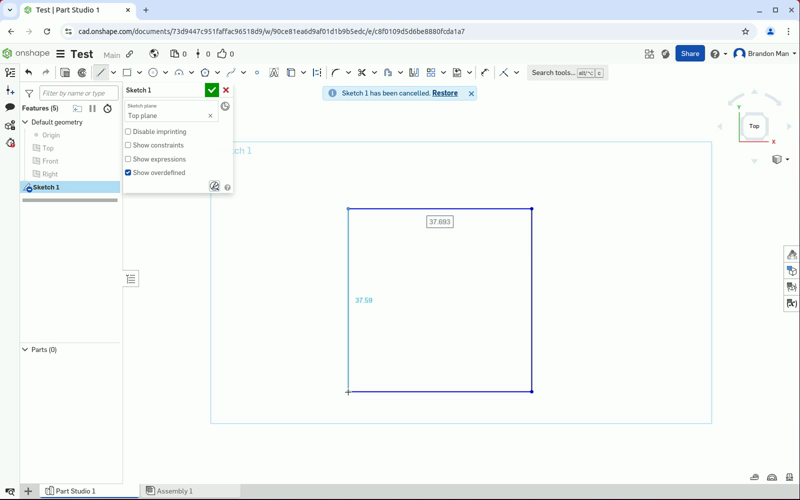
click(348, 391)
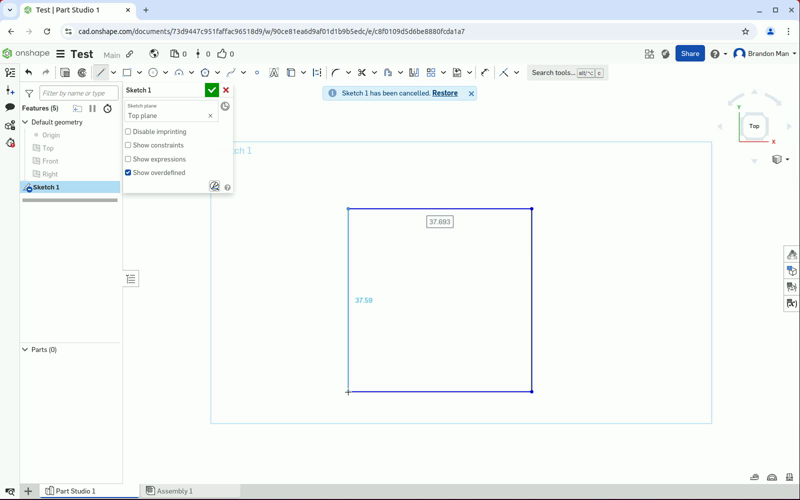
key(esc)
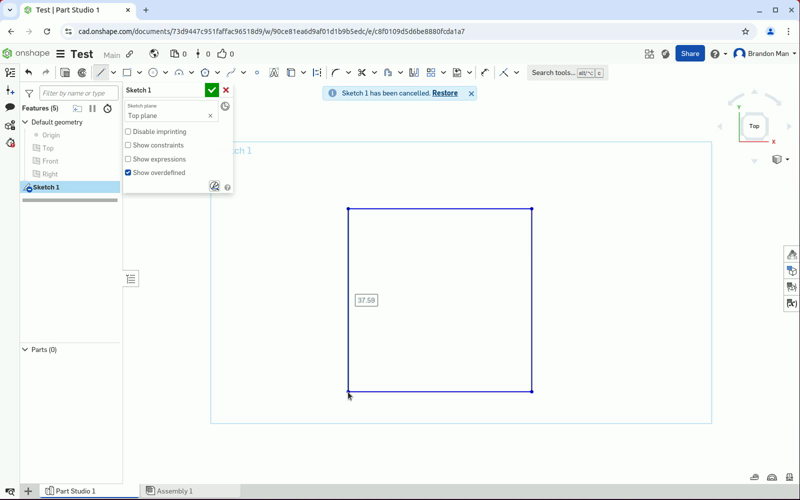
mouse_move(399, 234)
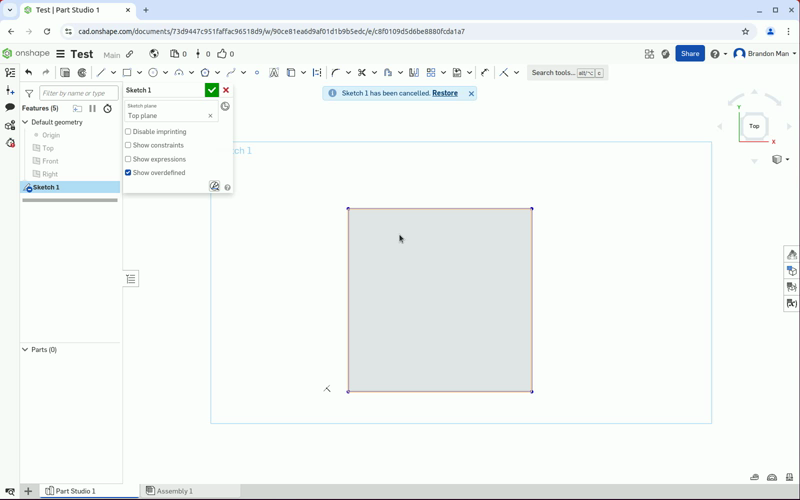
click(399, 234)
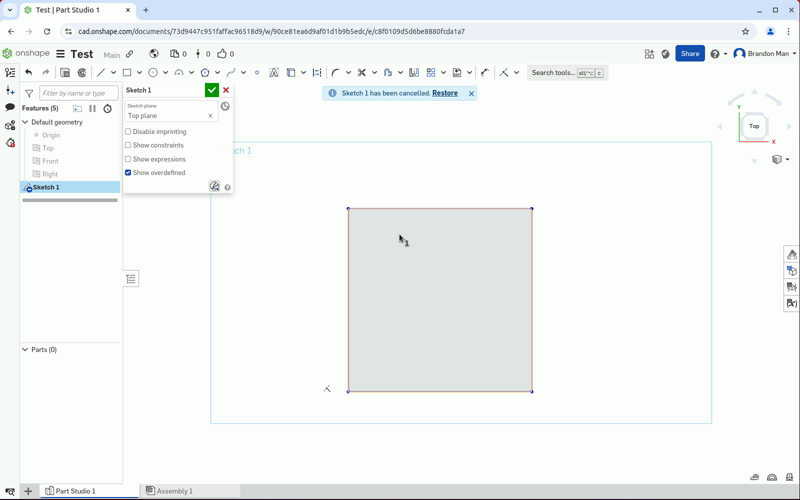
mouse_move(73, 352)
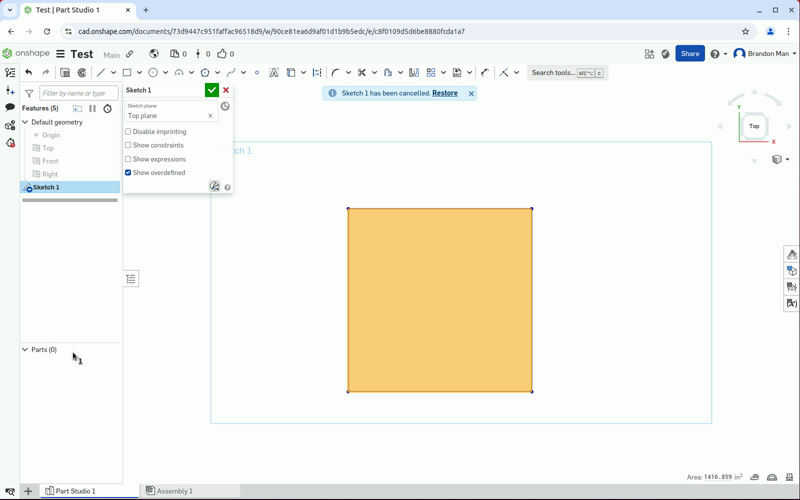
key(shift+y)
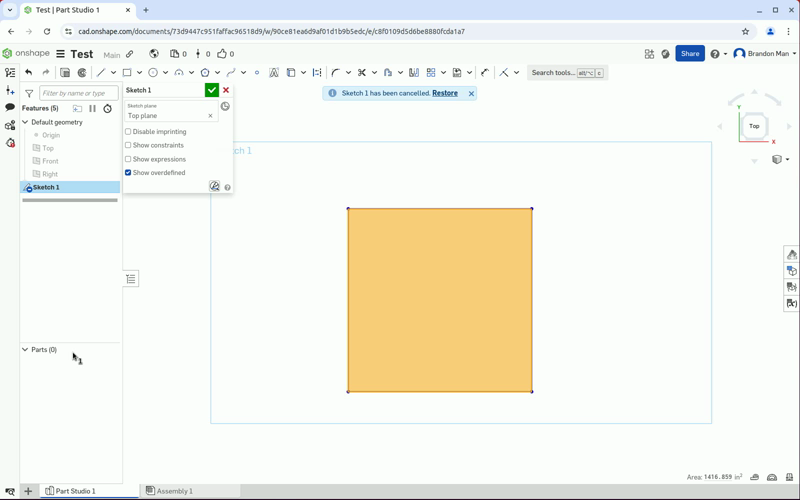
key(shift+e)
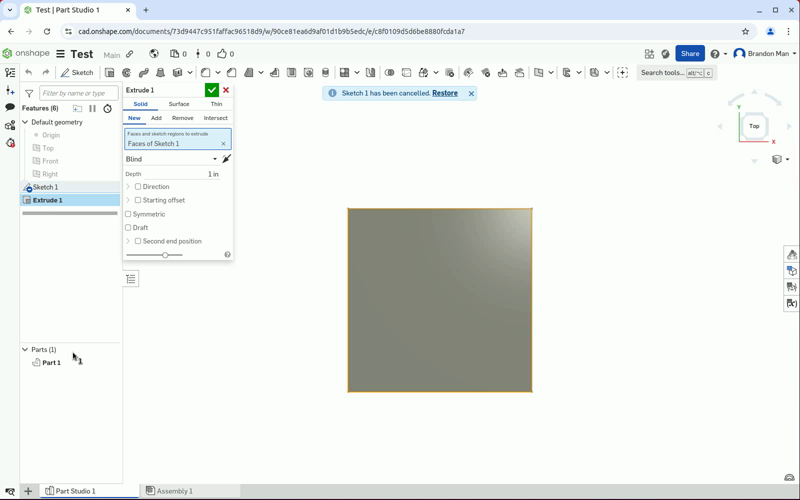
mouse_move(143, 106)
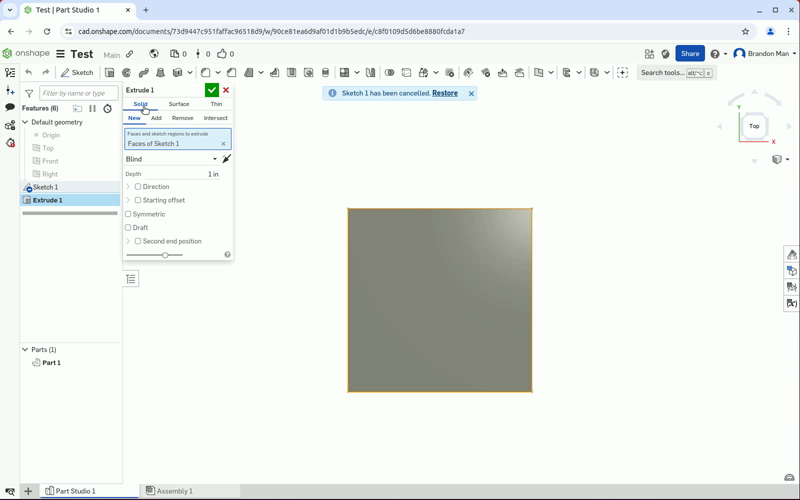
click(143, 106)
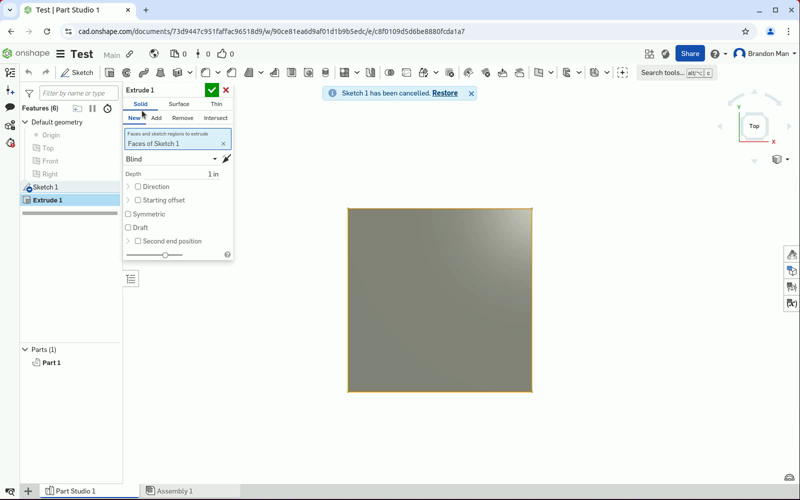
mouse_move(137, 120)
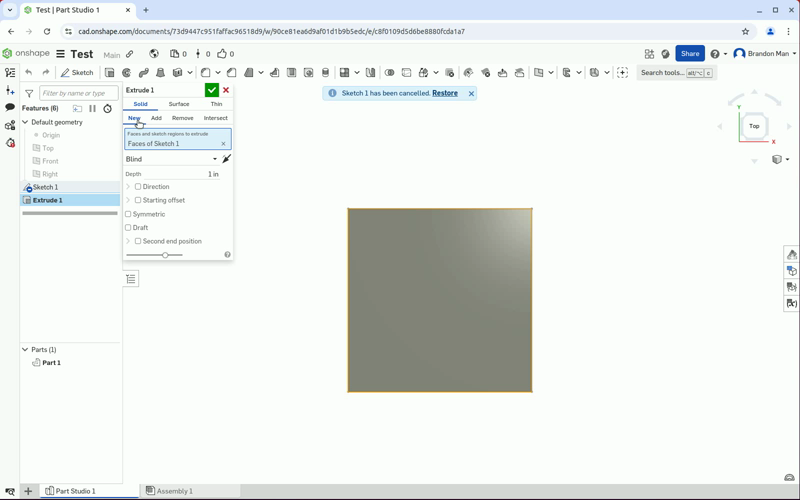
click(137, 120)
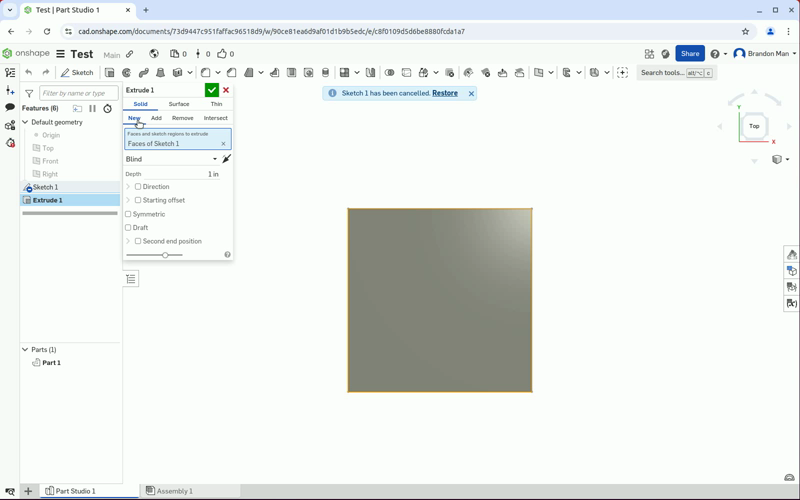
key(tab, 4)
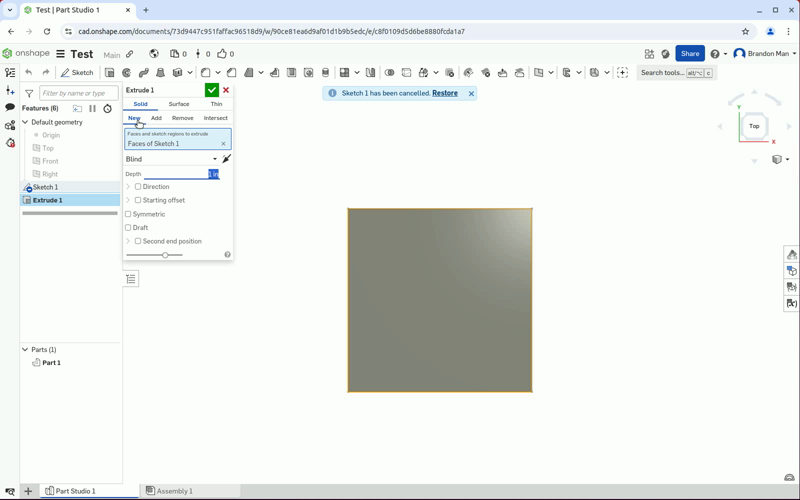
text(9.147)
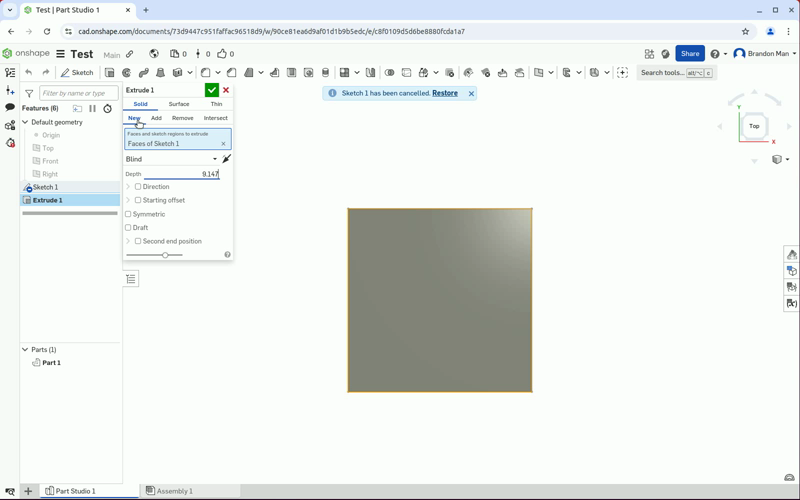
key(enter)
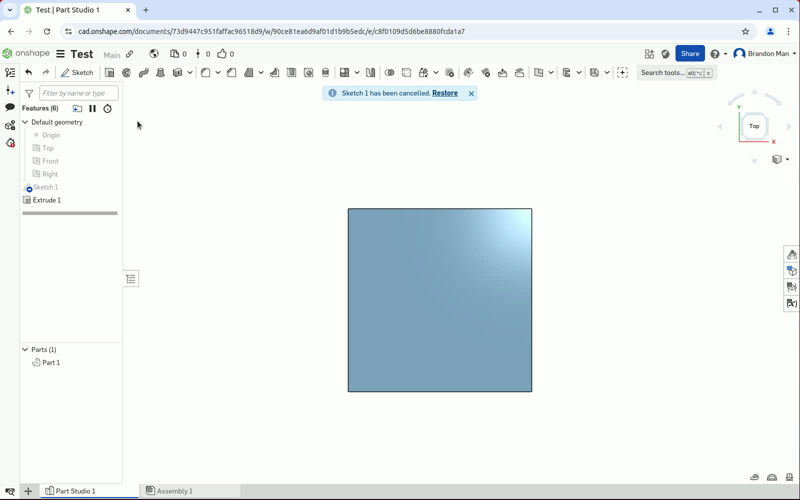
key(shift+h)
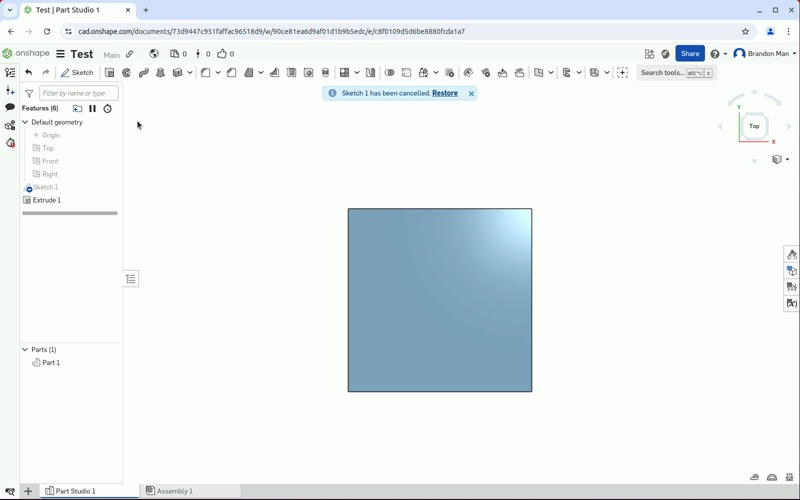
key(shift+h)
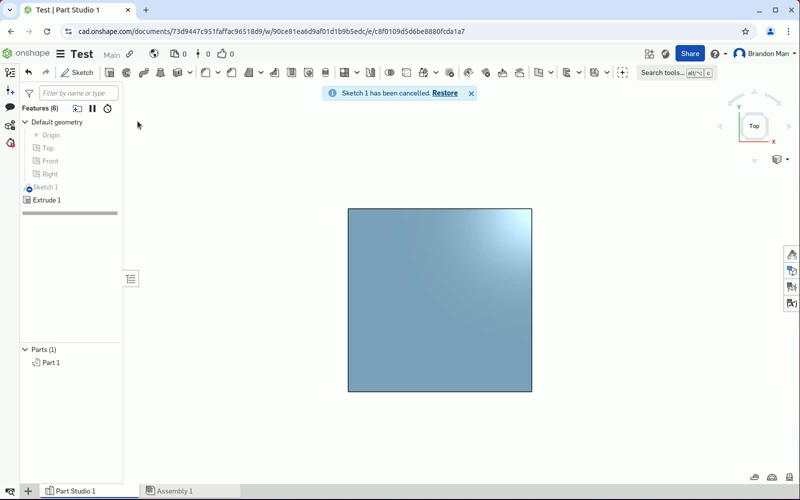
mouse_move(73, 189)
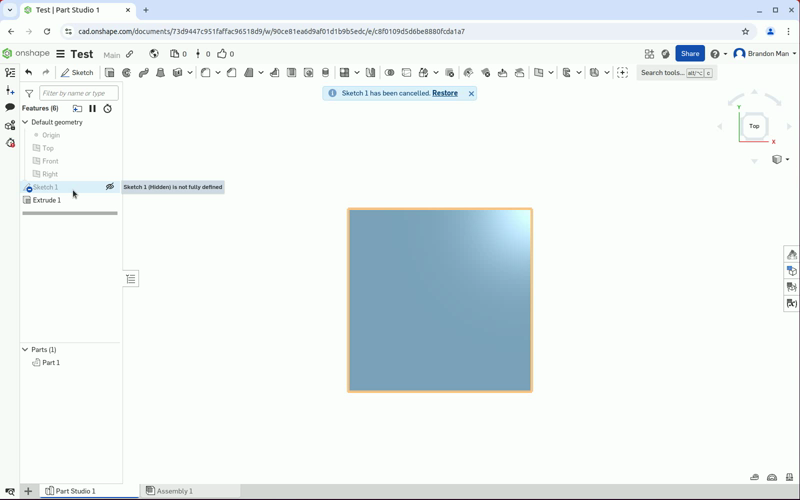
click(73, 189)
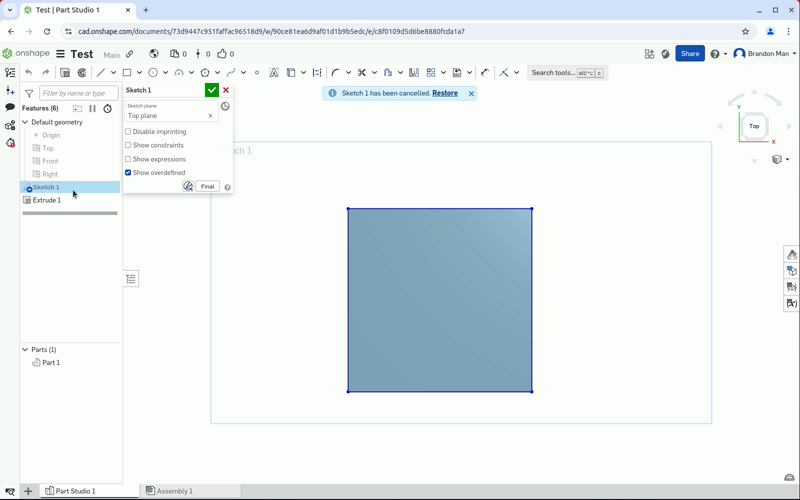
mouse_move(229, 92)
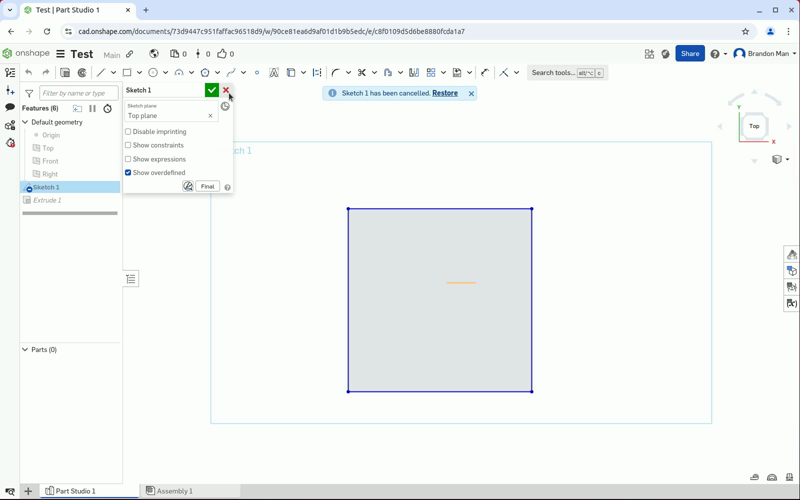
click(229, 92)
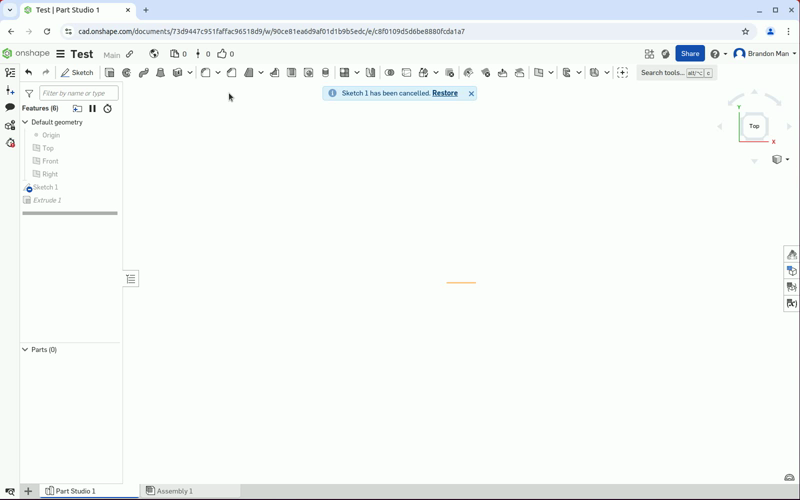
mouse_move(73, 352)
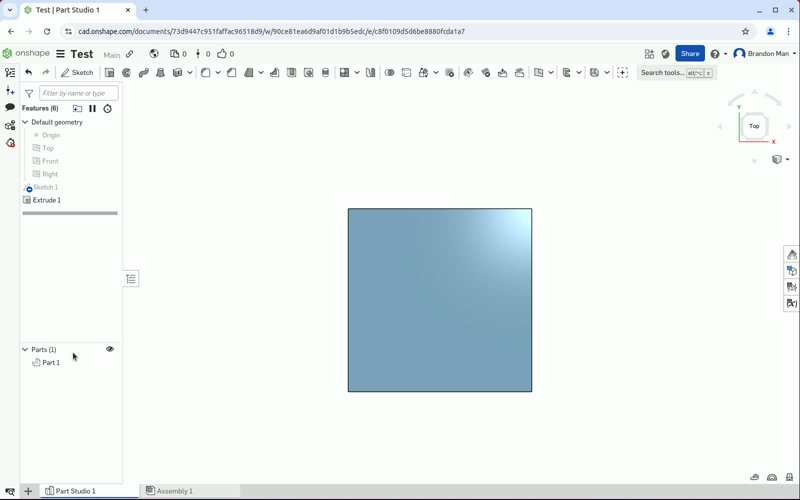
key(y)
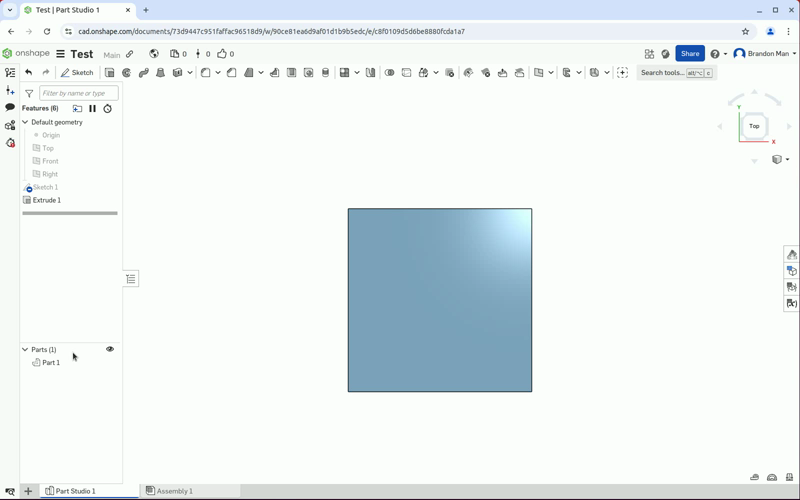
key(shift+p)
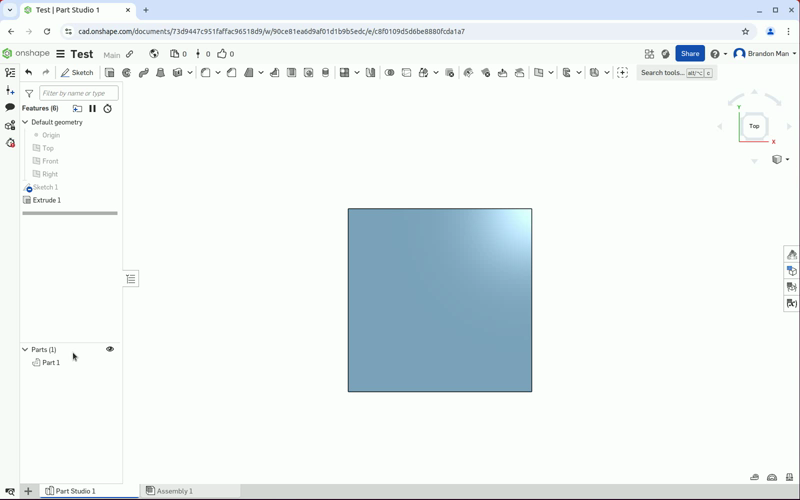
key(space)
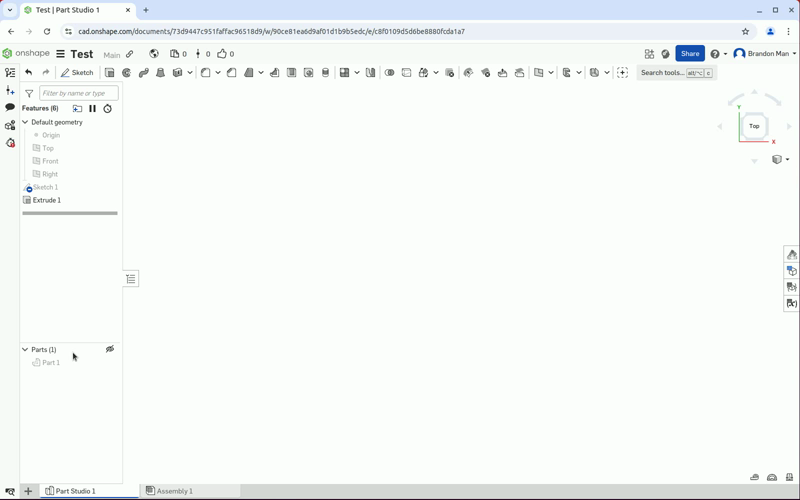
key_down(shift)
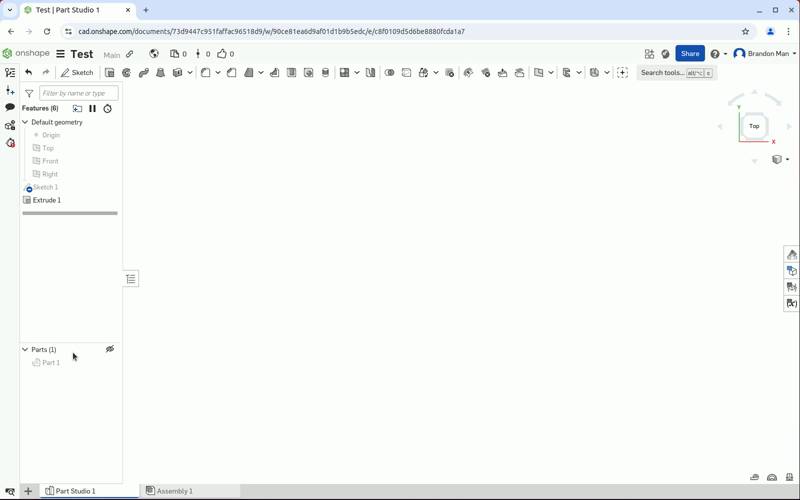
key(up)
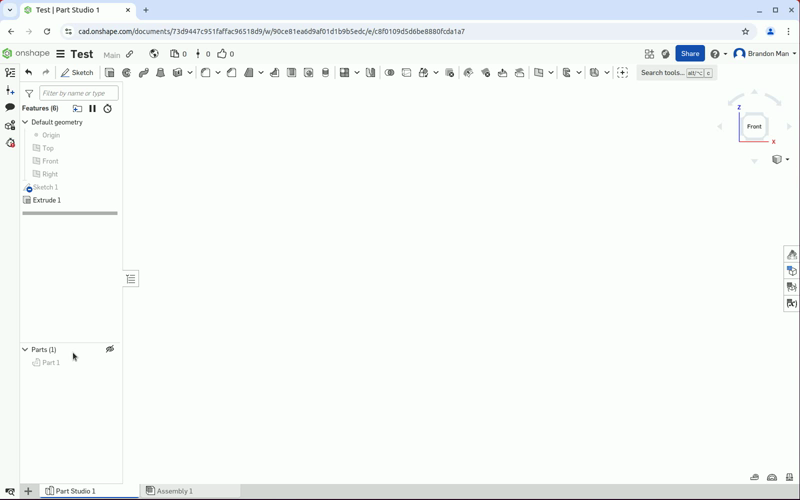
key_up(shift)
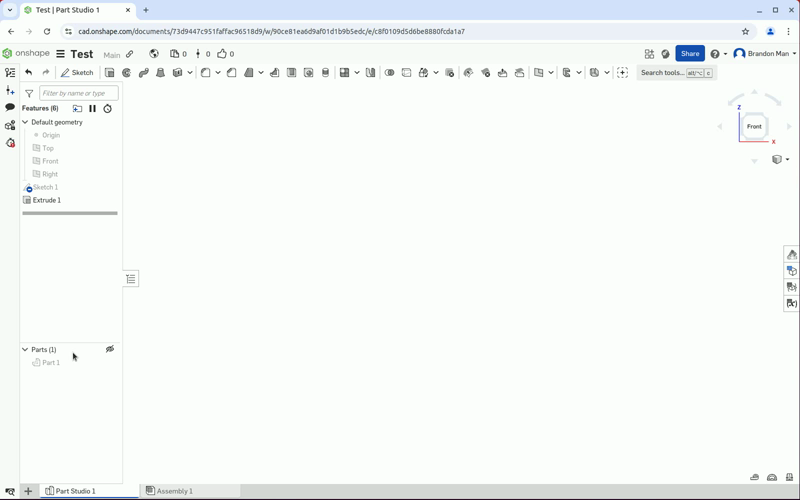
key(space)
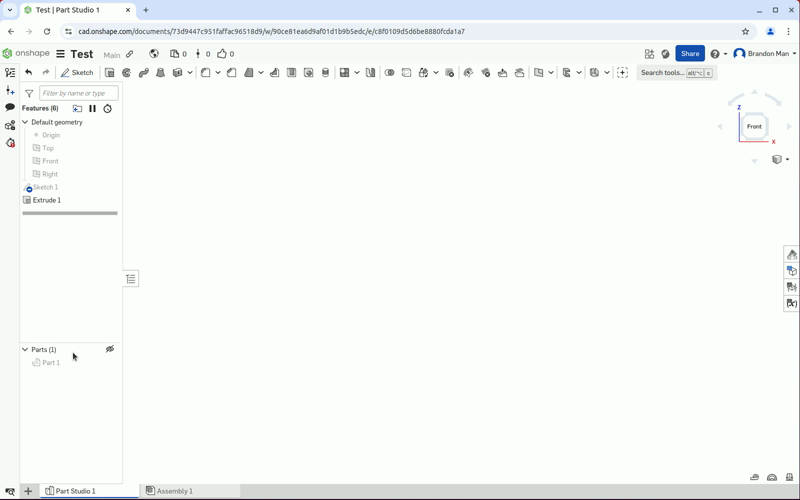
key_down(shift)
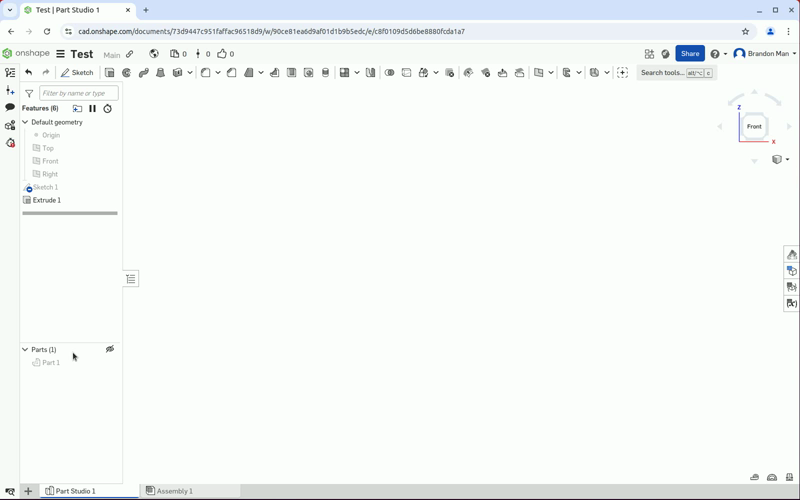
key(left)
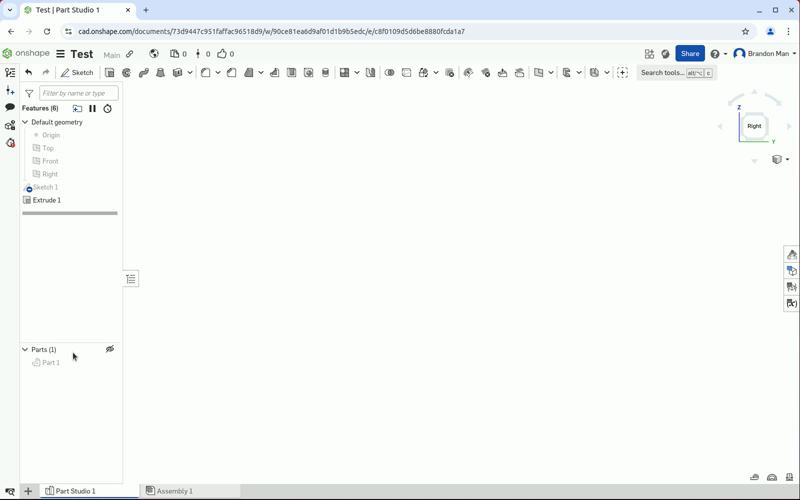
key_up(shift)
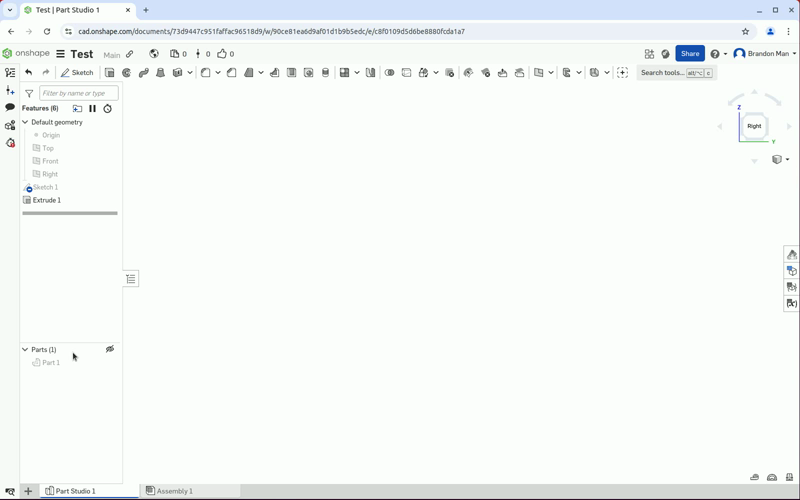
mouse_move(73, 352)
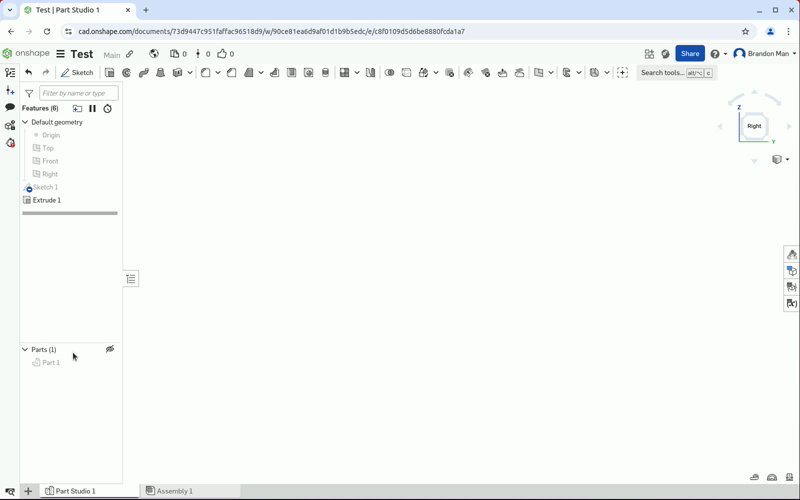
key(shift+y)
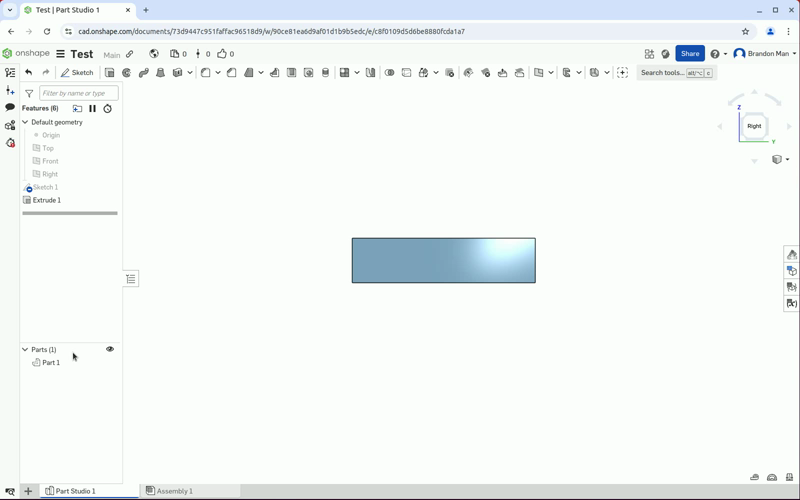
mouse_move(541, 75)
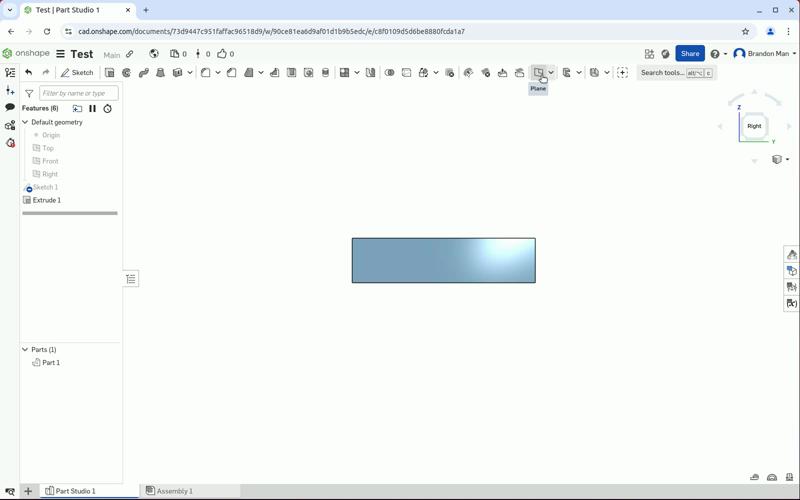
click(541, 75)
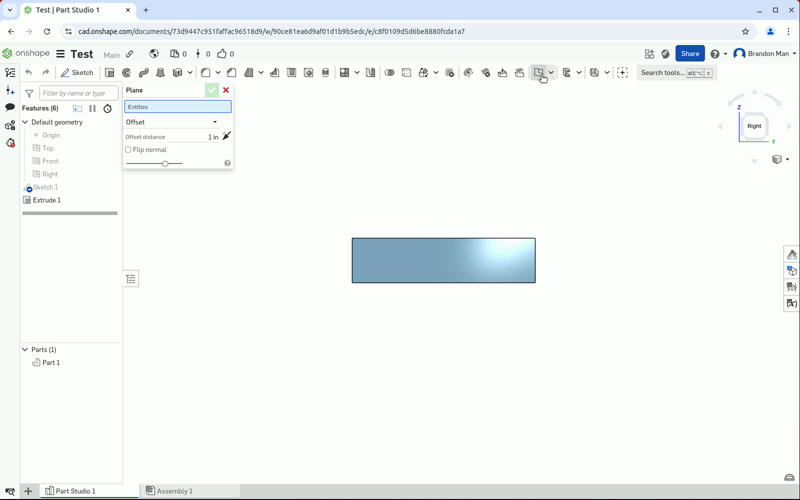
mouse_move(73, 176)
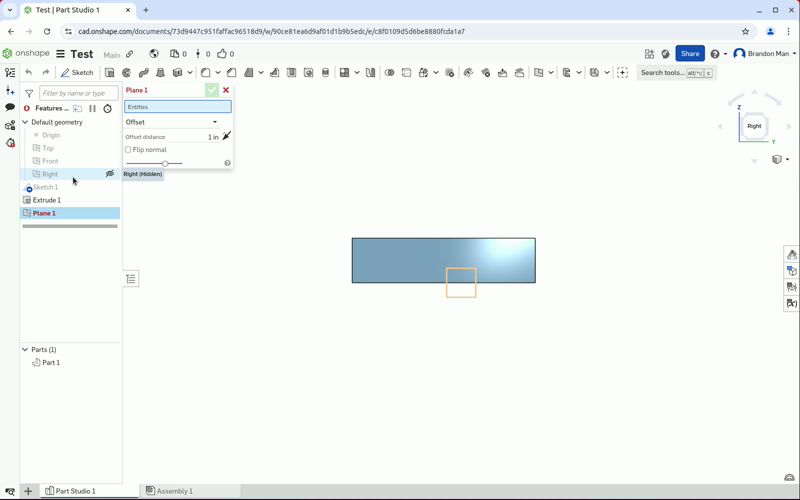
click(73, 176)
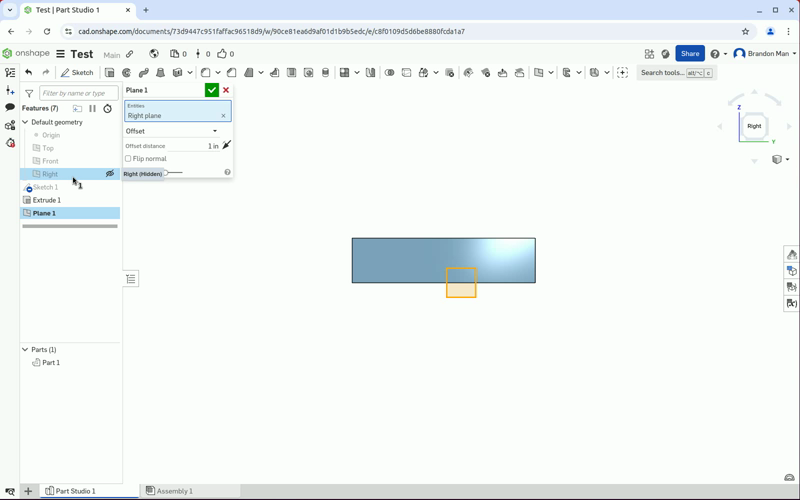
key(tab, 2)
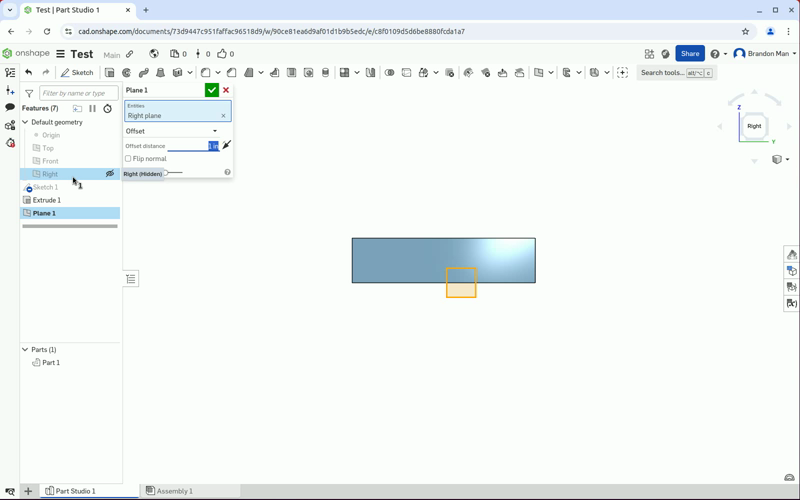
text(23.108)
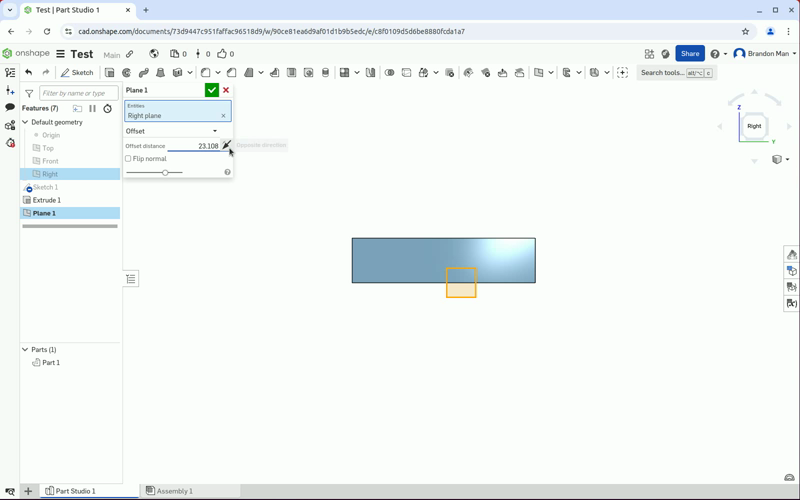
mouse_move(229, 147)
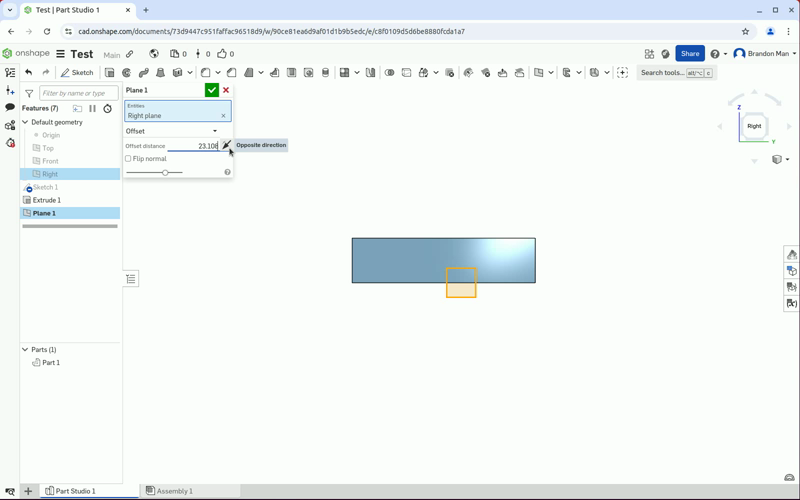
click(229, 147)
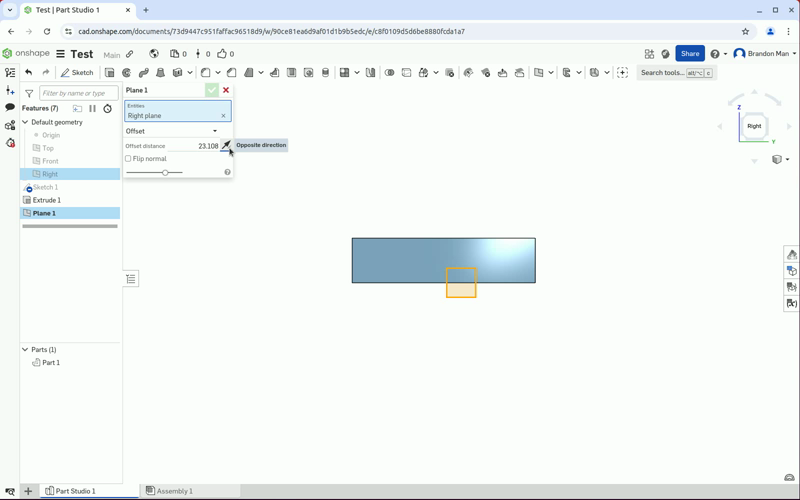
key(enter, 2)
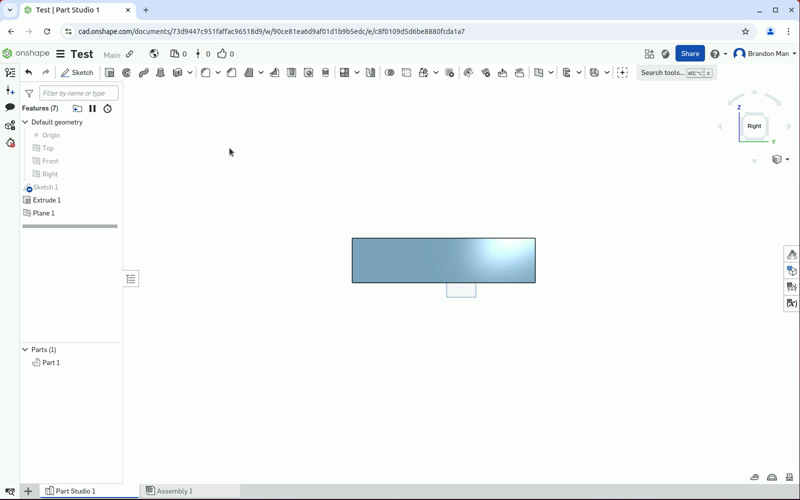
key(shift+s)
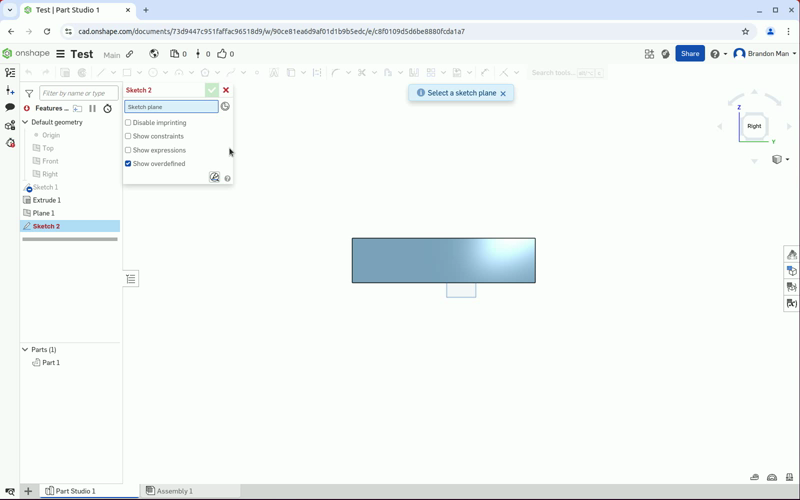
mouse_move(73, 215)
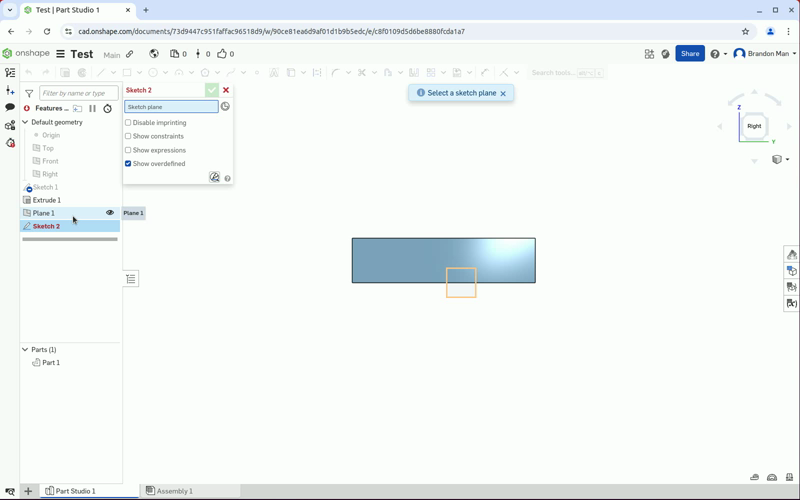
click(73, 215)
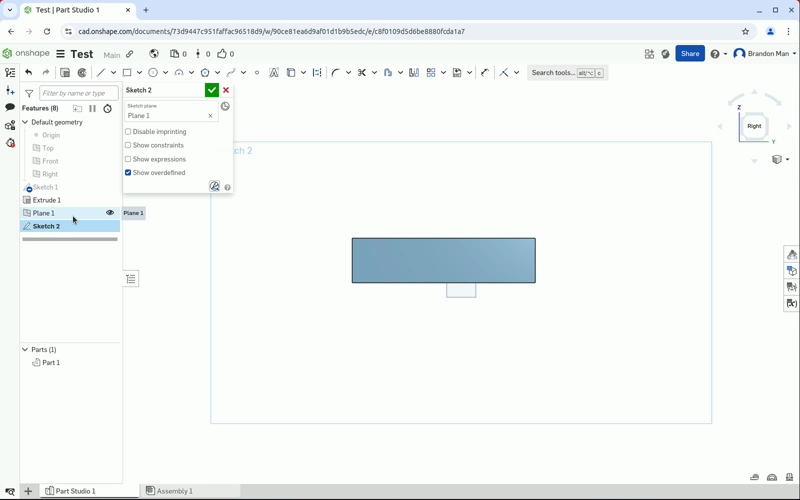
mouse_move(73, 352)
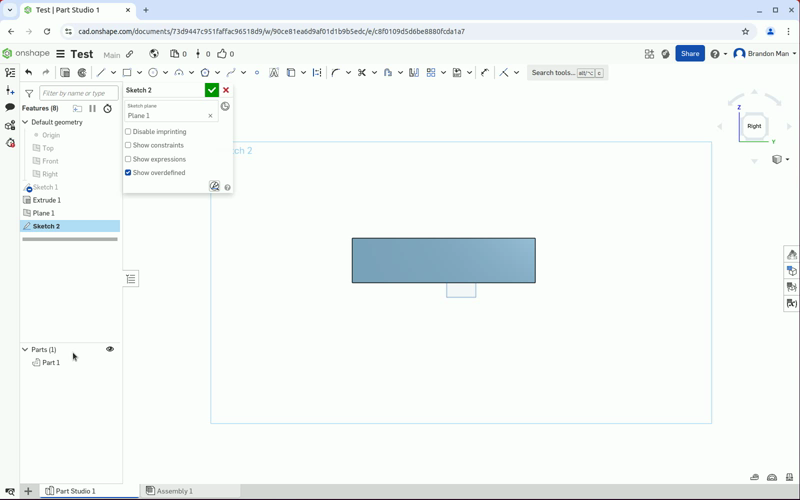
key(y)
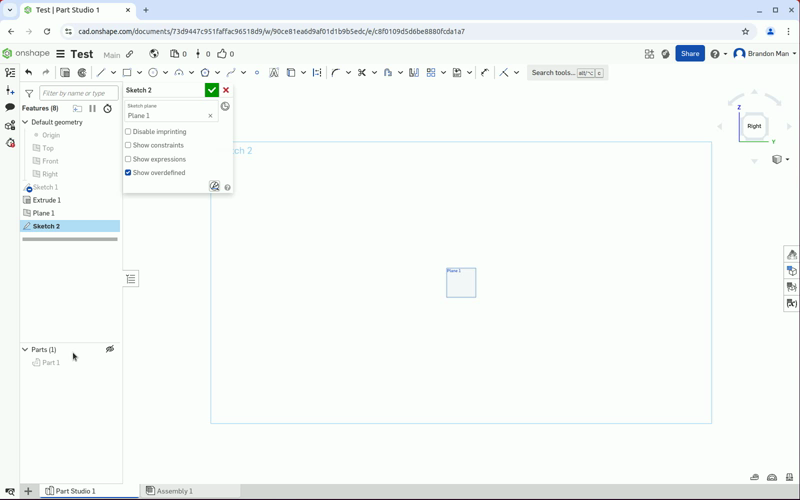
key(c)
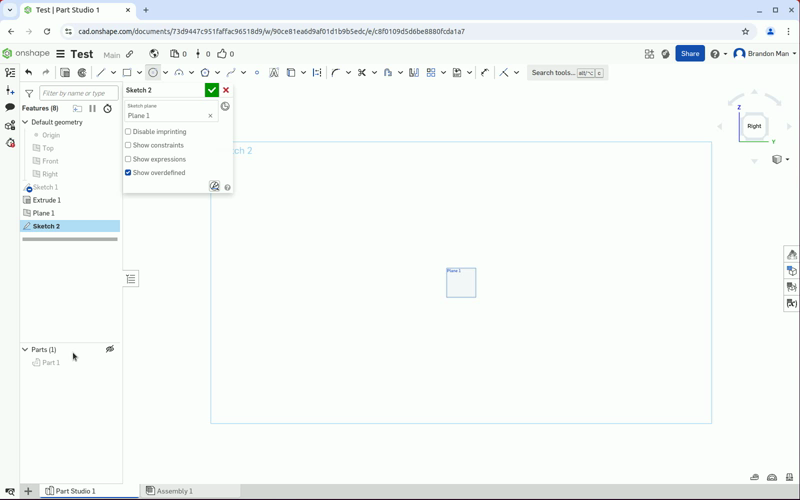
key_down(shift)
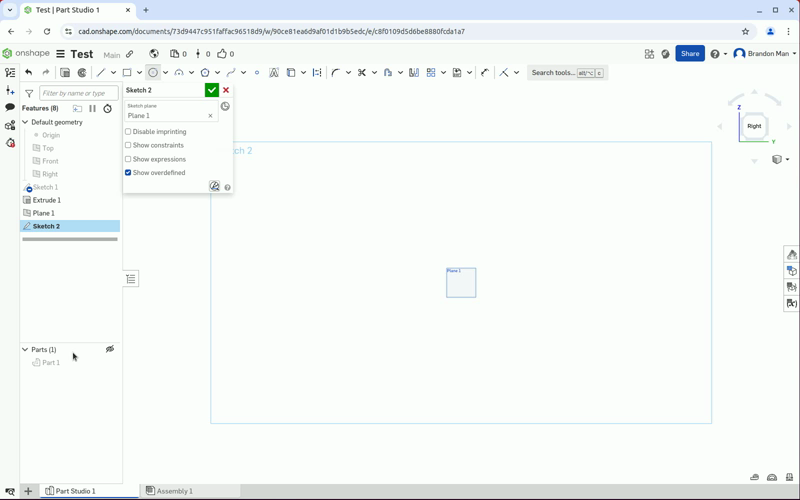
mouse_move(389, 260)
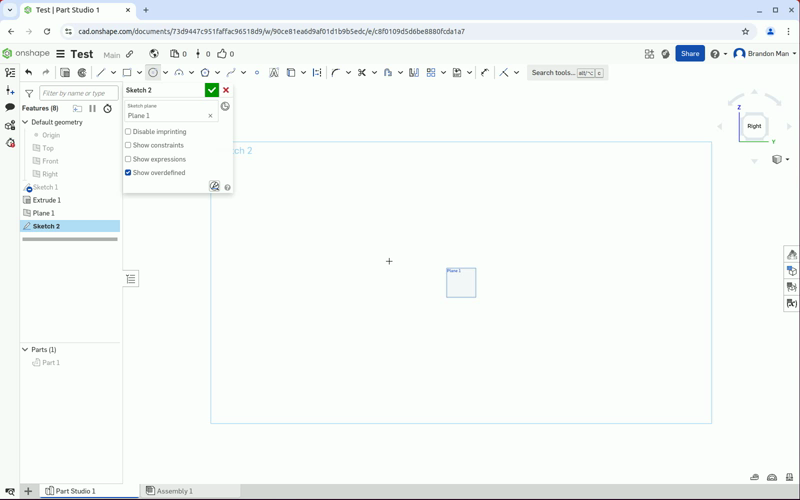
click(389, 260)
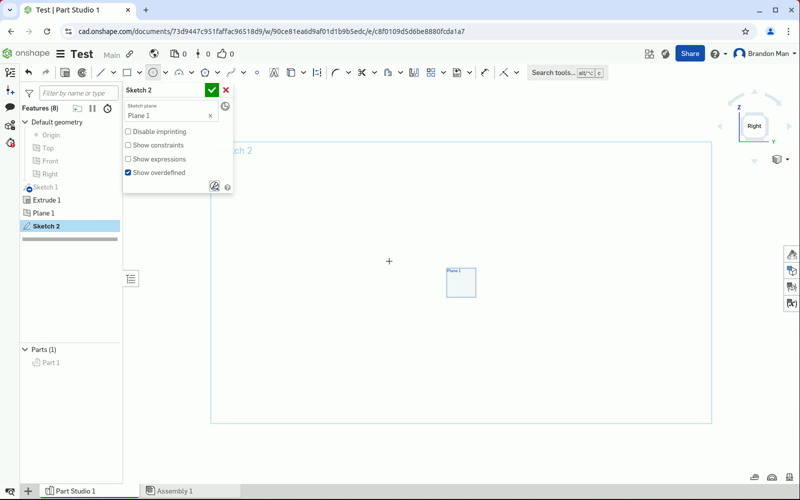
key_up(shift)
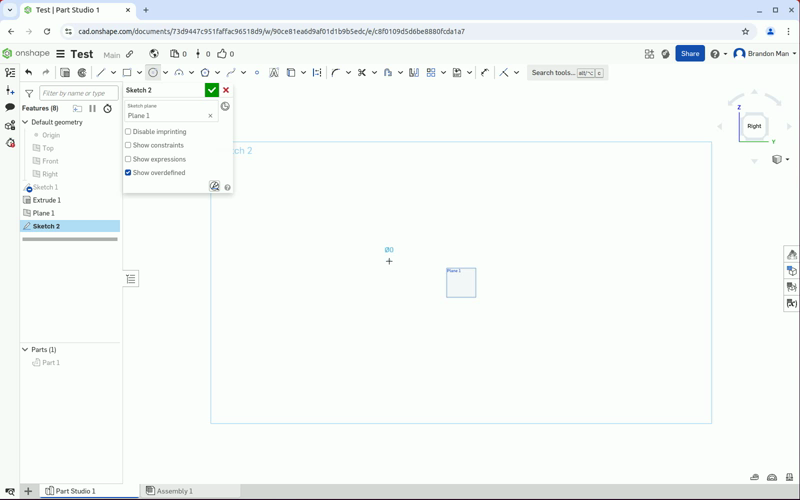
mouse_move(401, 260)
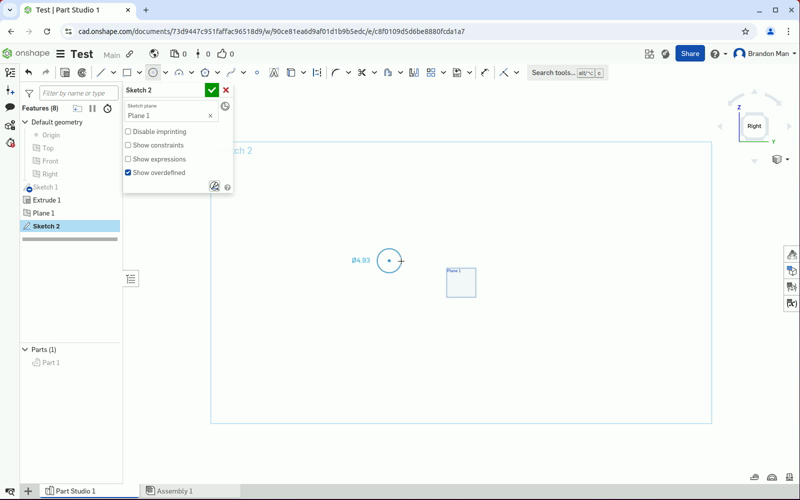
click(401, 260)
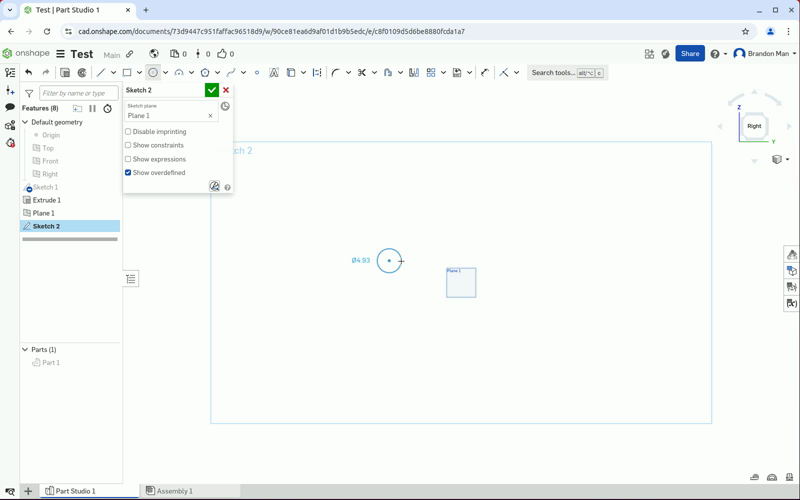
key(esc)
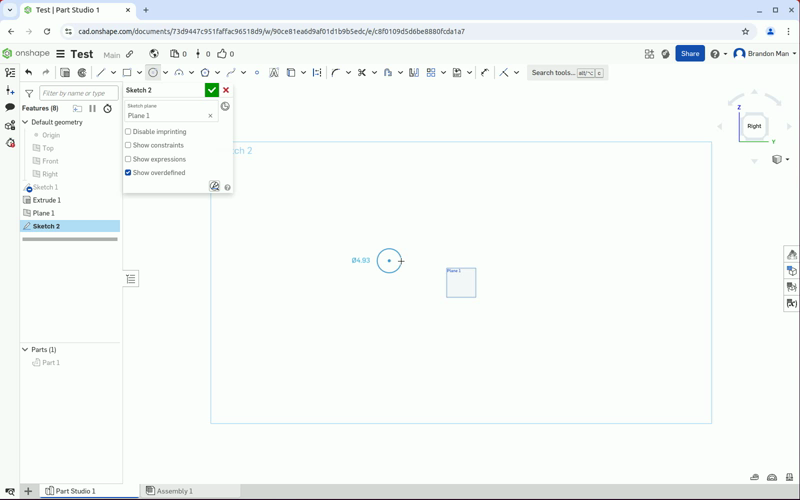
mouse_move(389, 259)
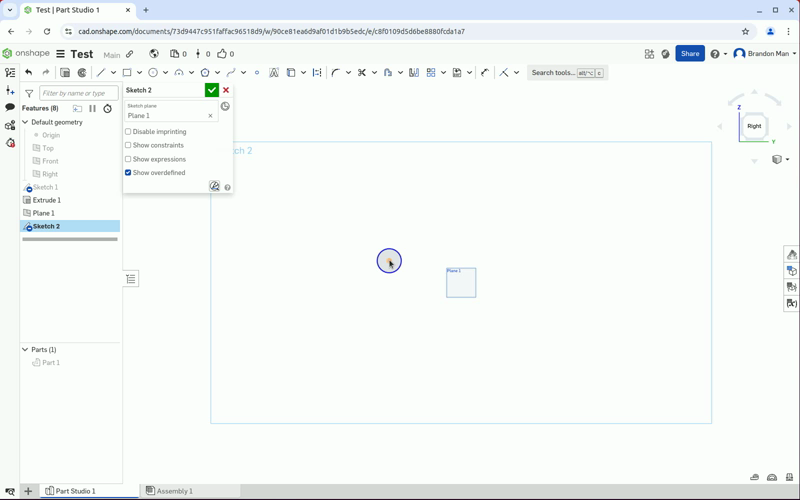
scroll(6)
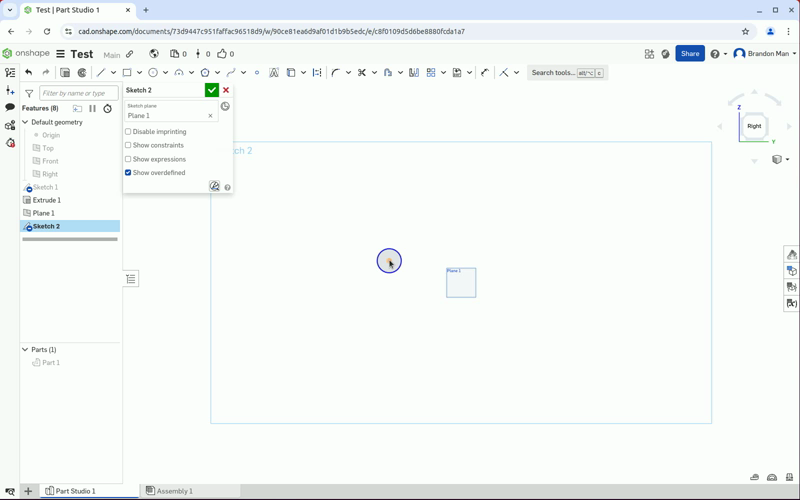
scroll(6)
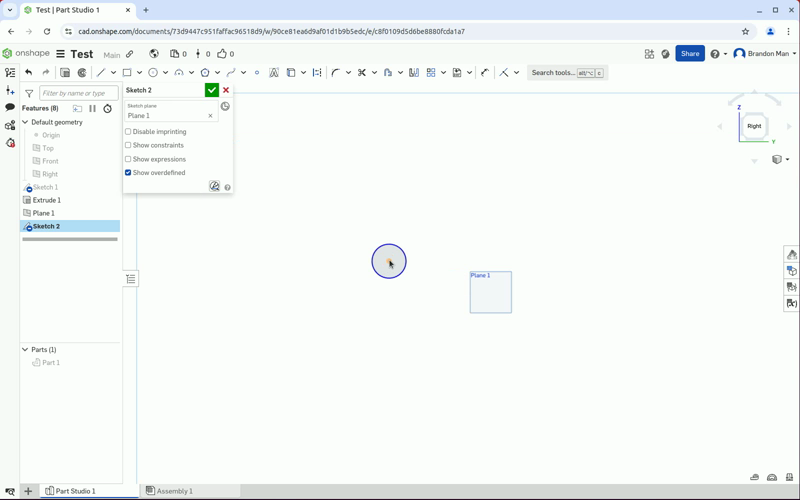
scroll(6)
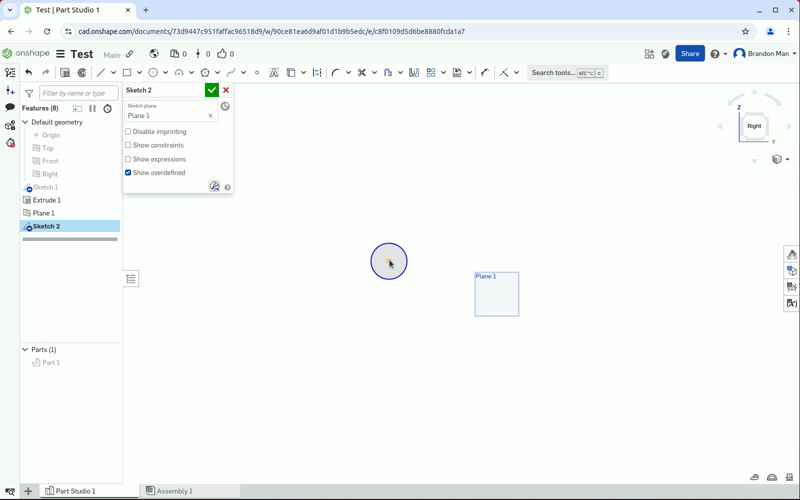
scroll(6)
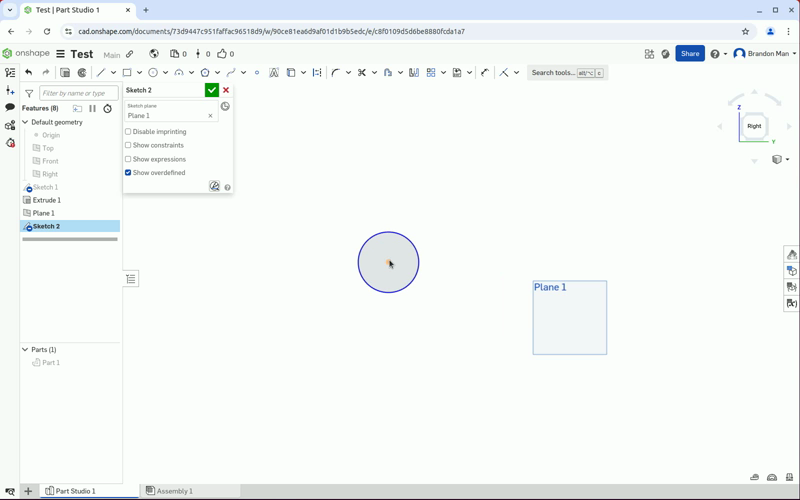
scroll(6)
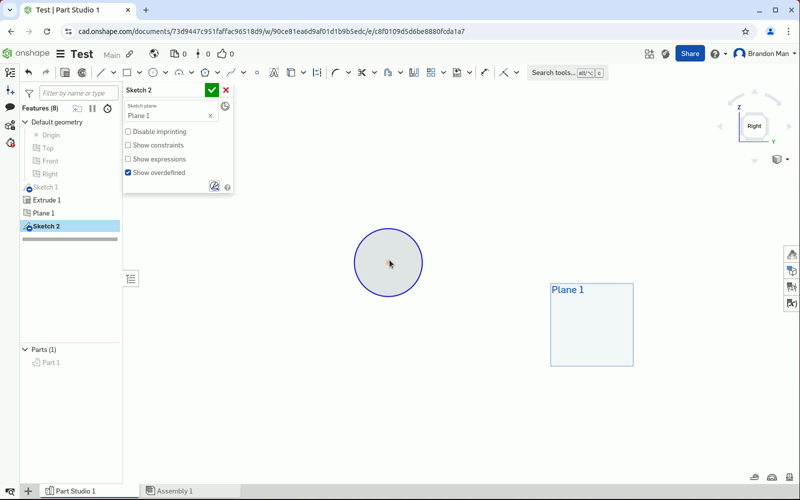
scroll(6)
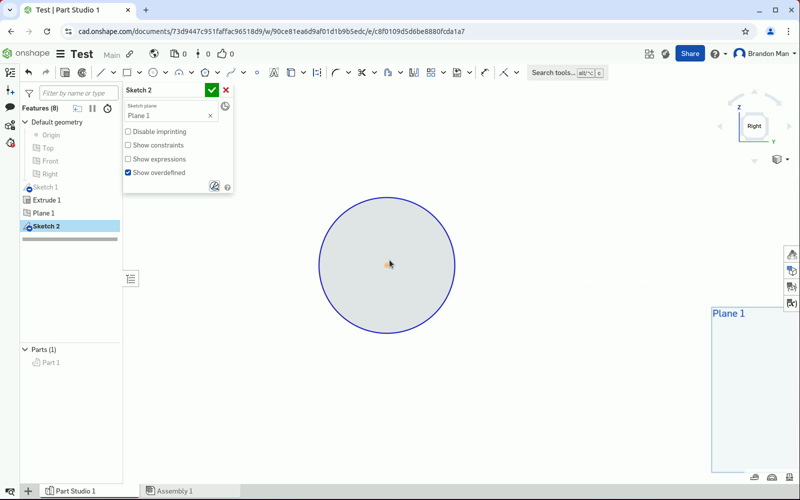
scroll(6)
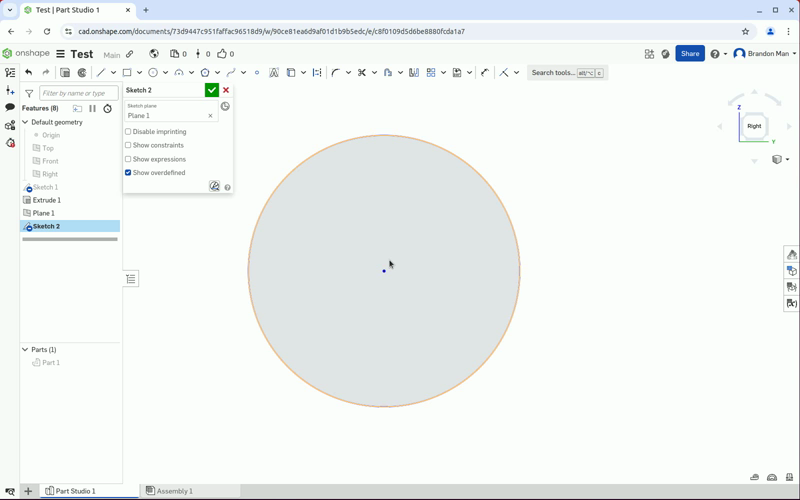
click(389, 259)
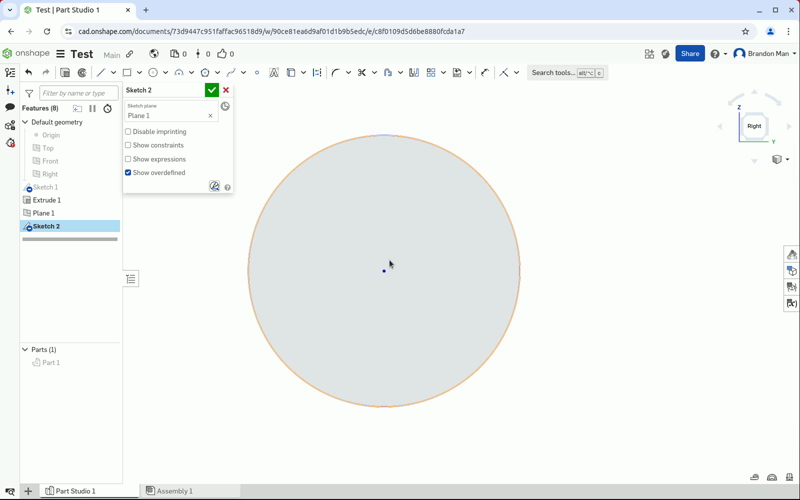
scroll(-6)
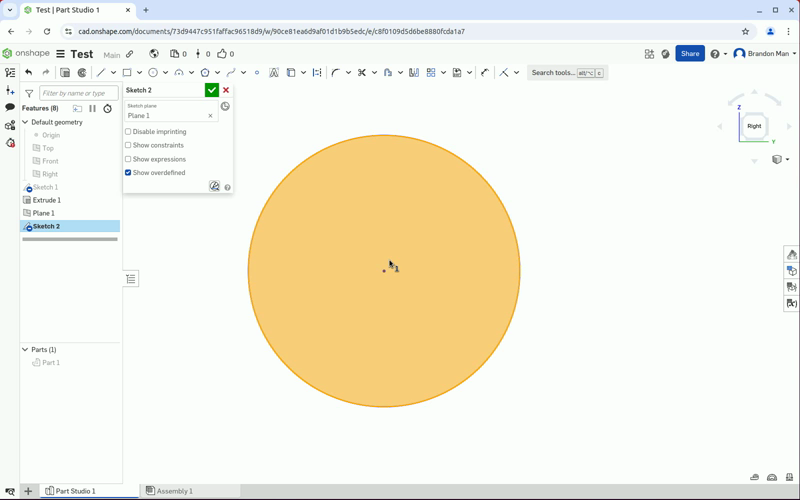
scroll(-6)
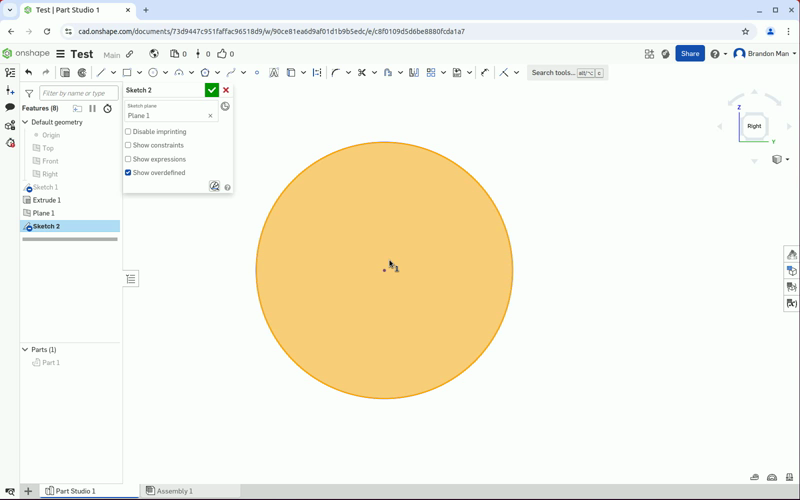
scroll(-6)
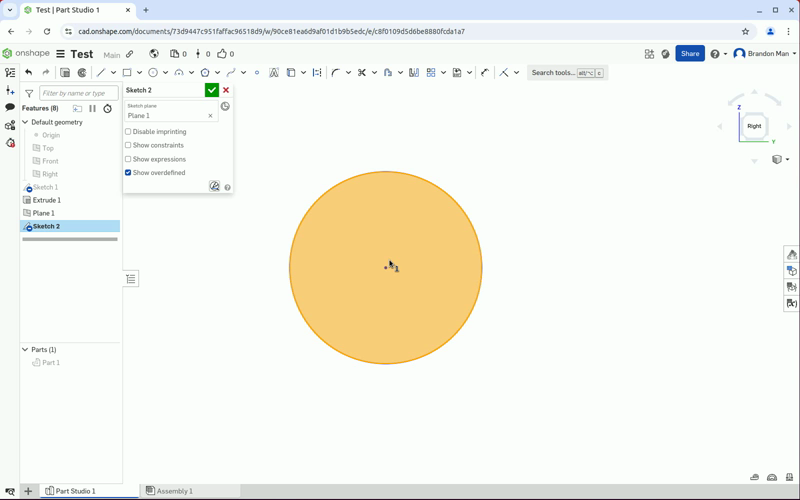
scroll(-6)
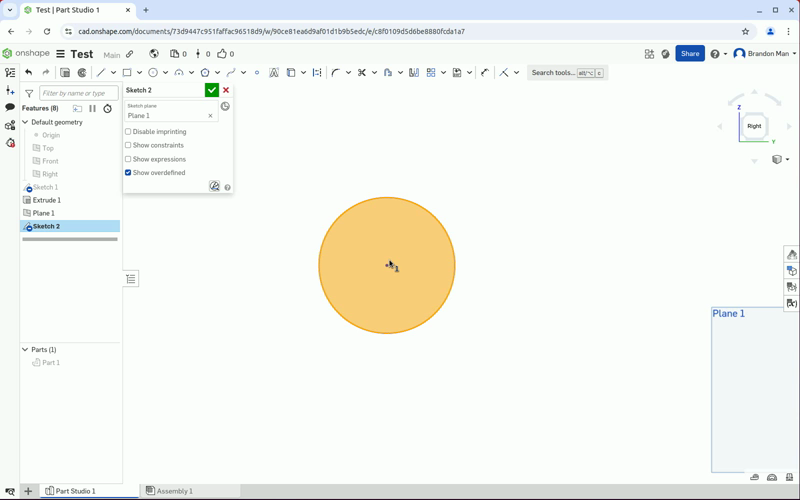
scroll(-6)
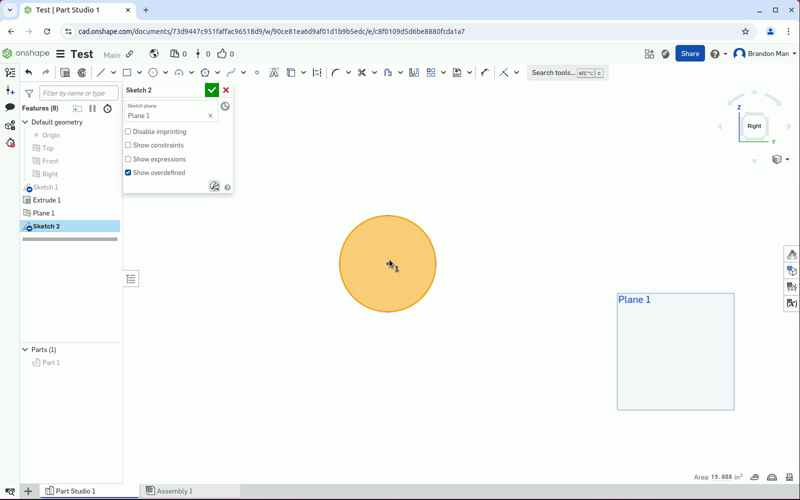
scroll(-6)
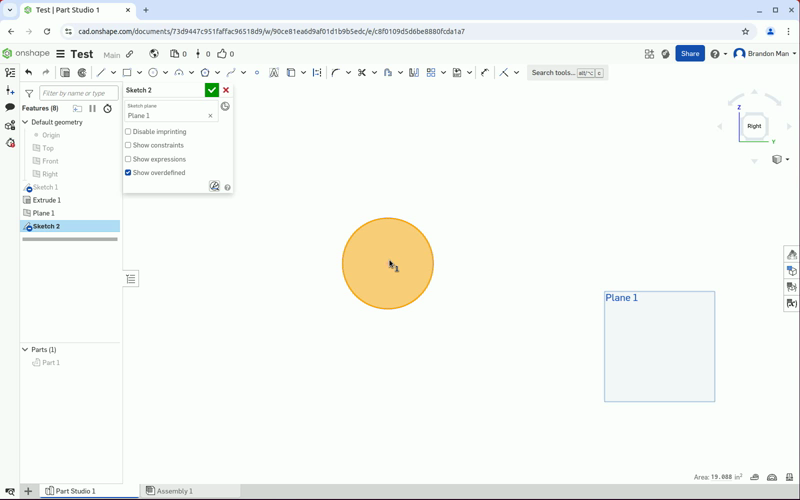
scroll(-6)
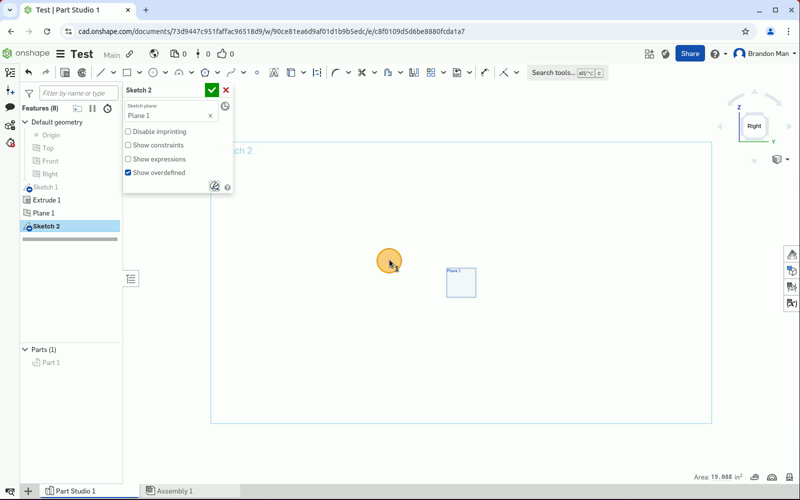
mouse_move(73, 352)
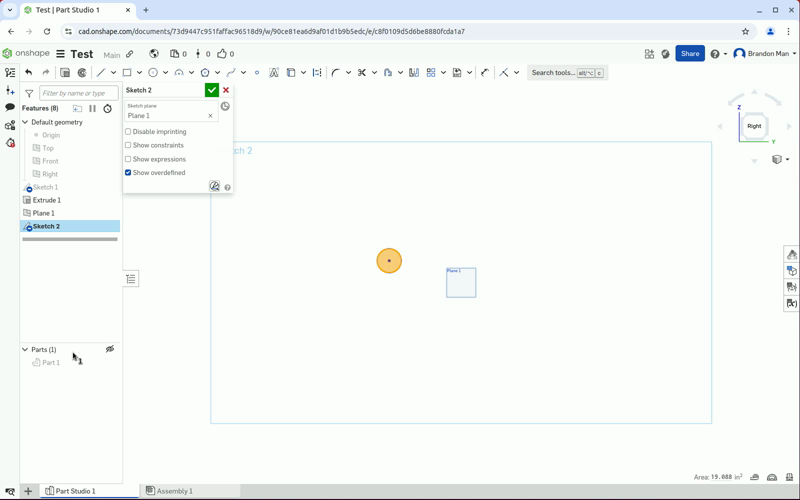
key(shift+y)
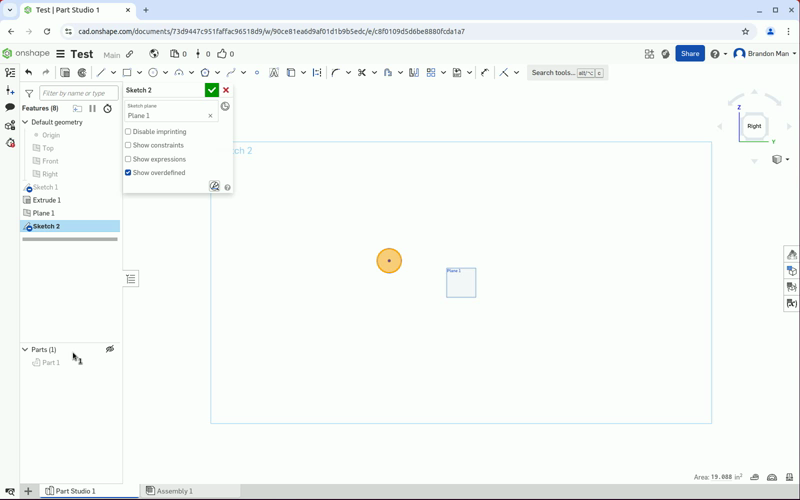
key(shift+e)
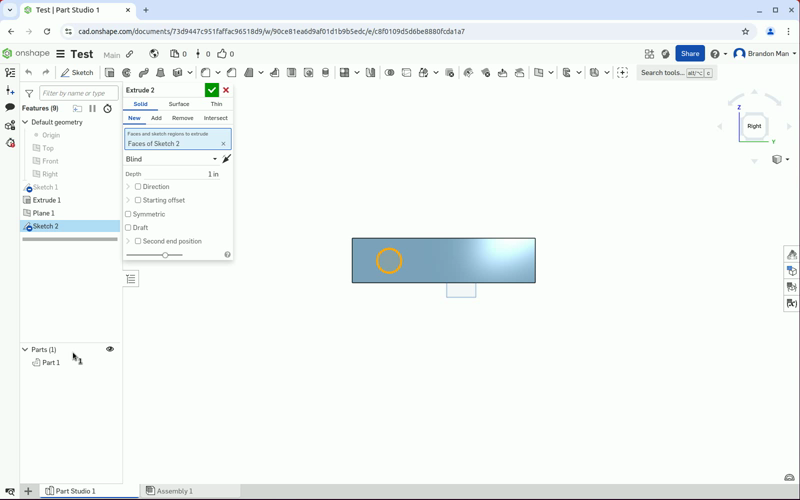
mouse_move(143, 106)
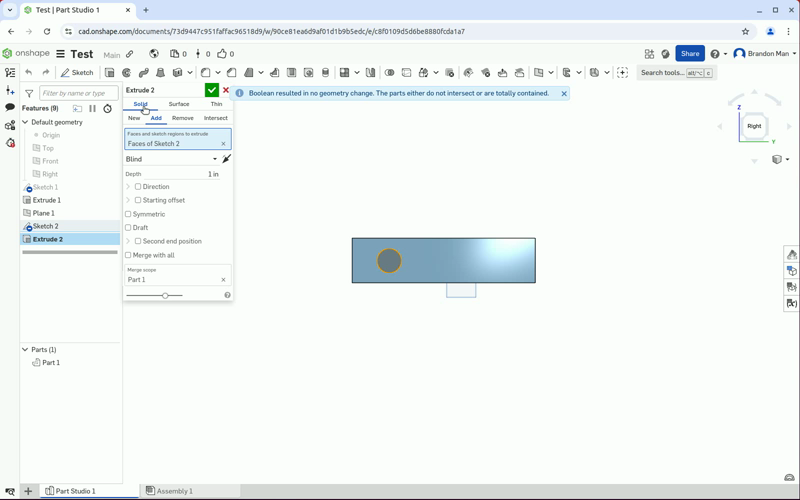
click(143, 106)
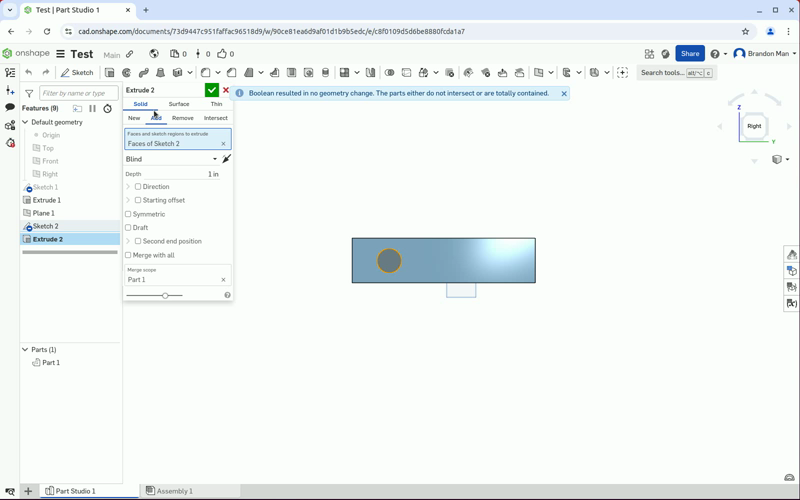
mouse_move(186, 120)
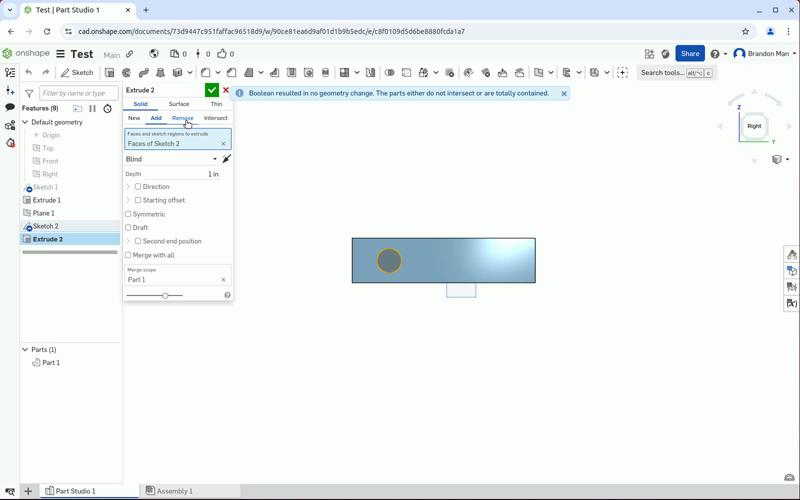
click(186, 120)
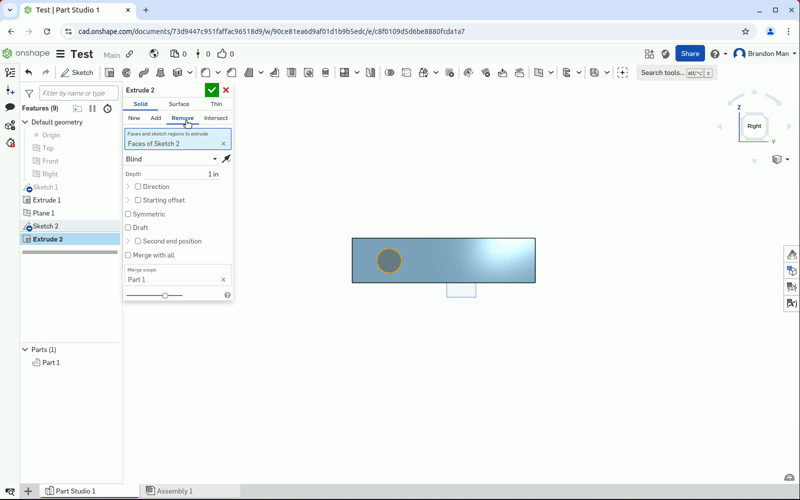
key(tab, 4)
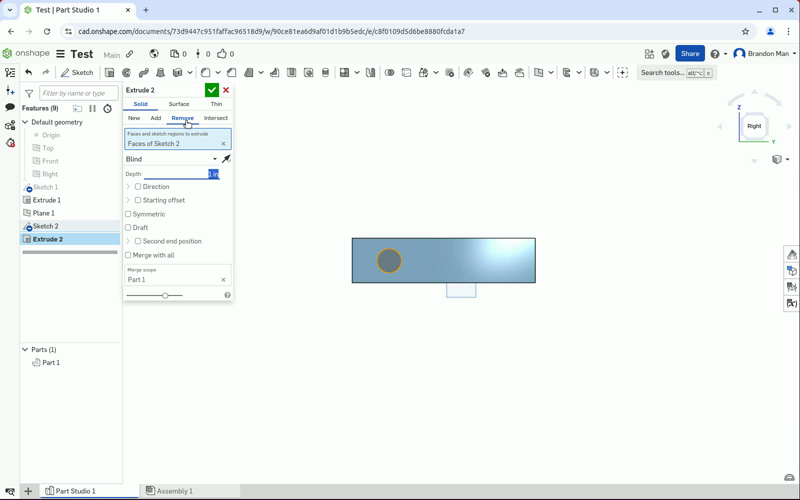
text(11.313)
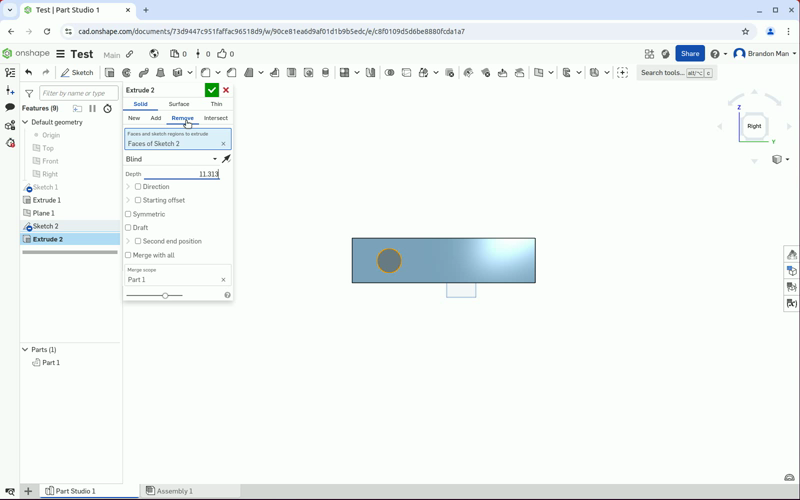
key(tab, 6)
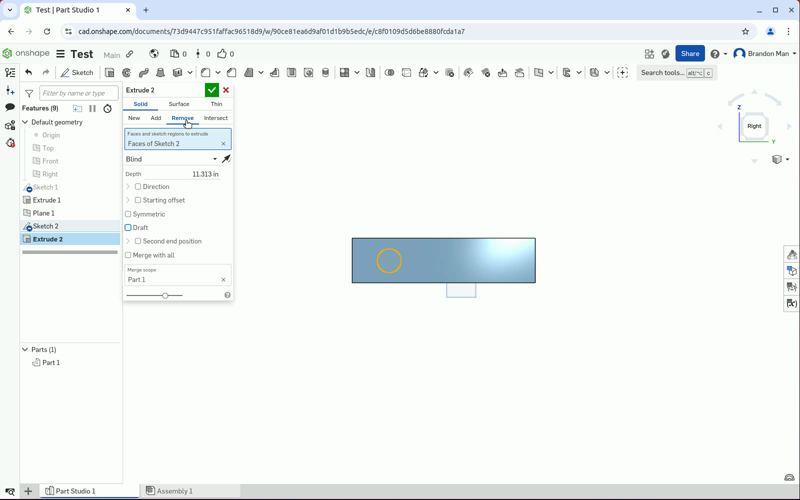
key(space)
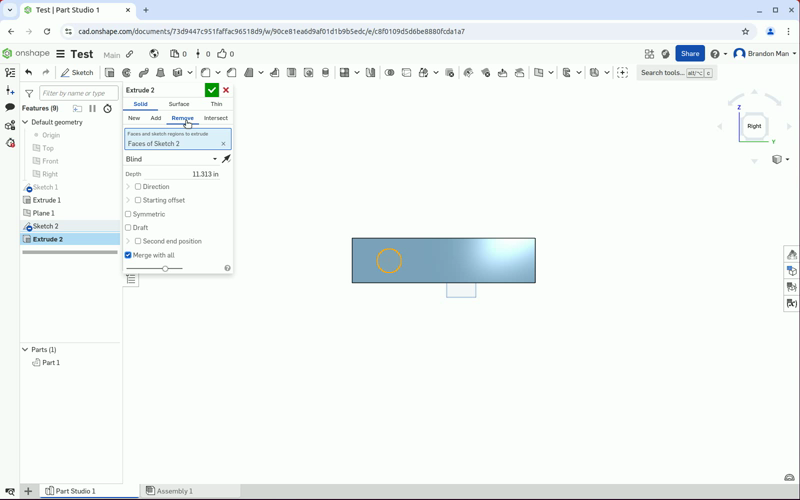
key(enter)
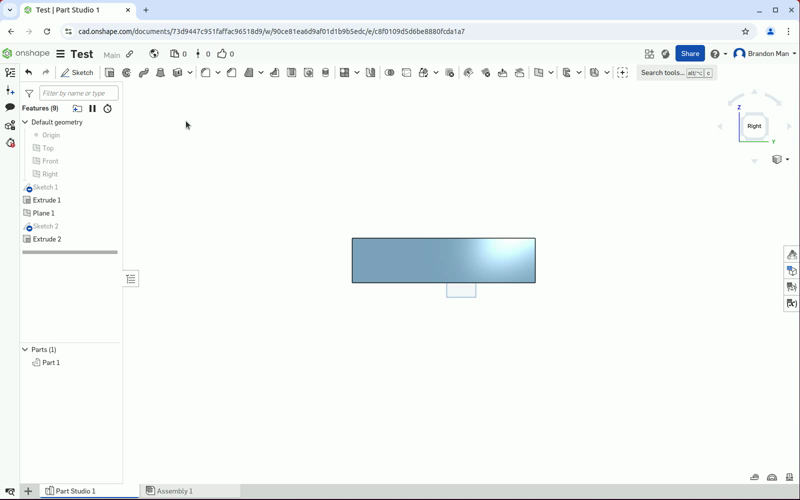
key(shift+h)
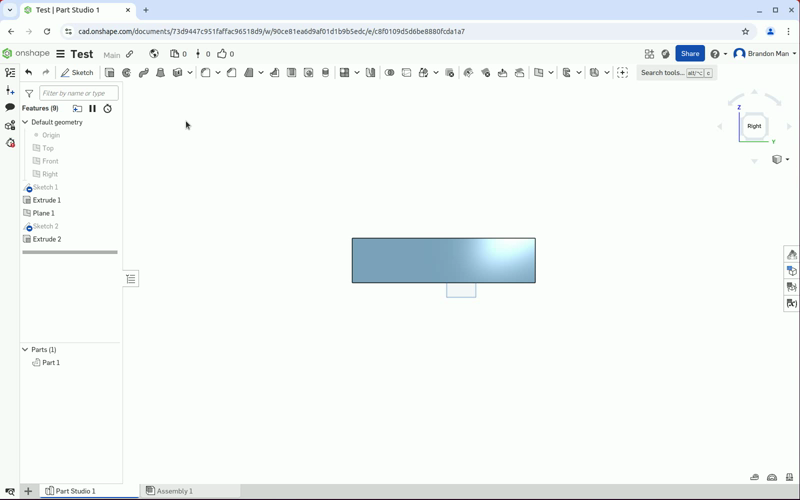
key(shift+h)
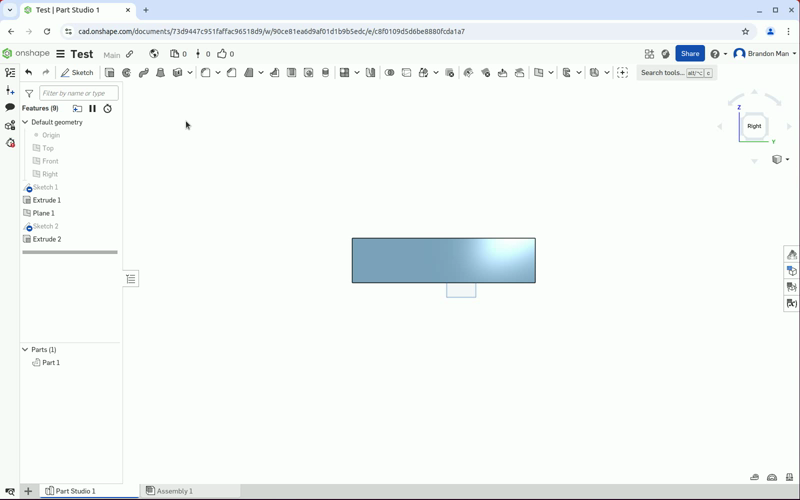
mouse_move(73, 189)
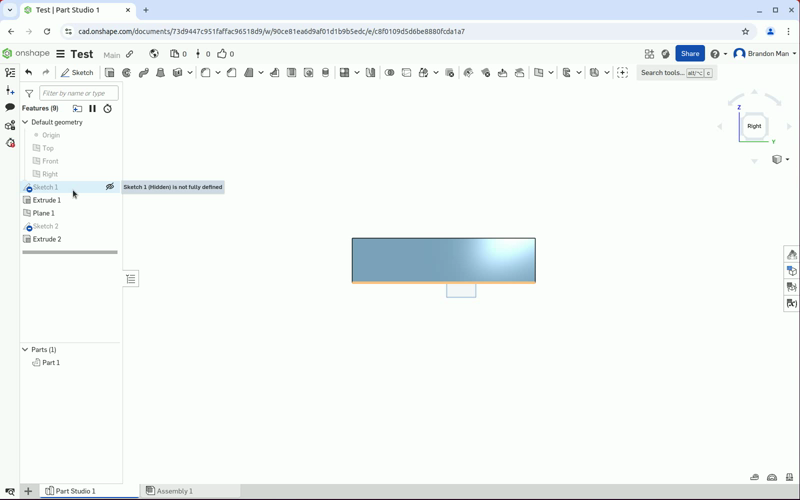
click(73, 189)
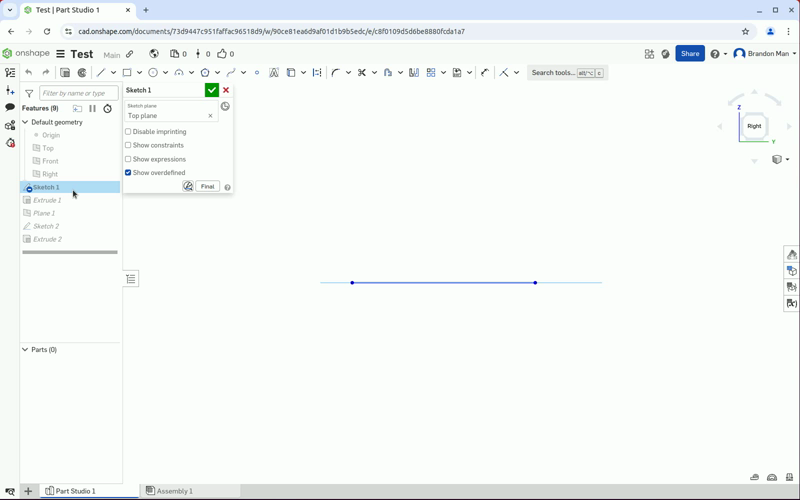
mouse_move(229, 92)
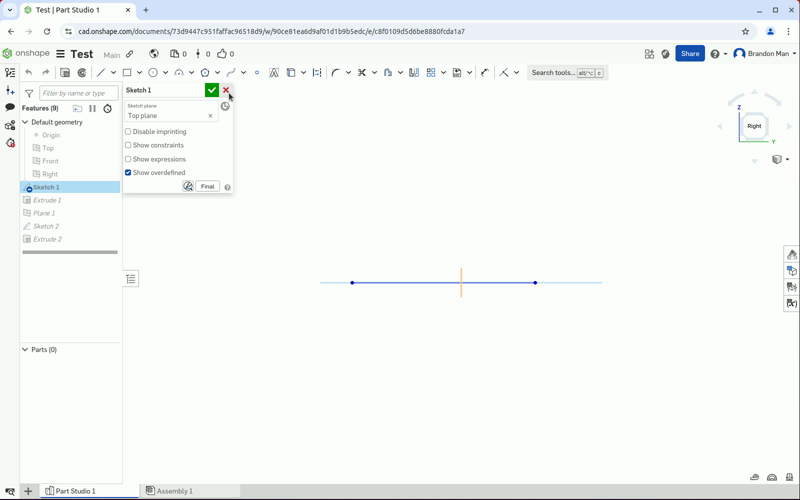
click(229, 92)
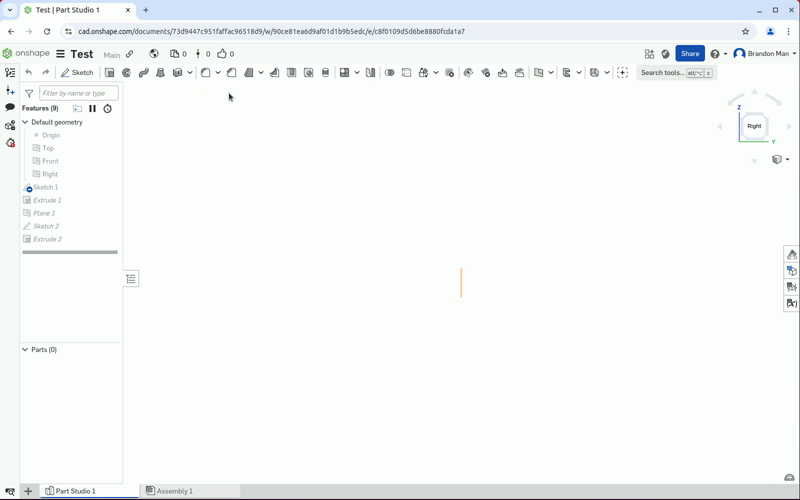
key(shift+s)
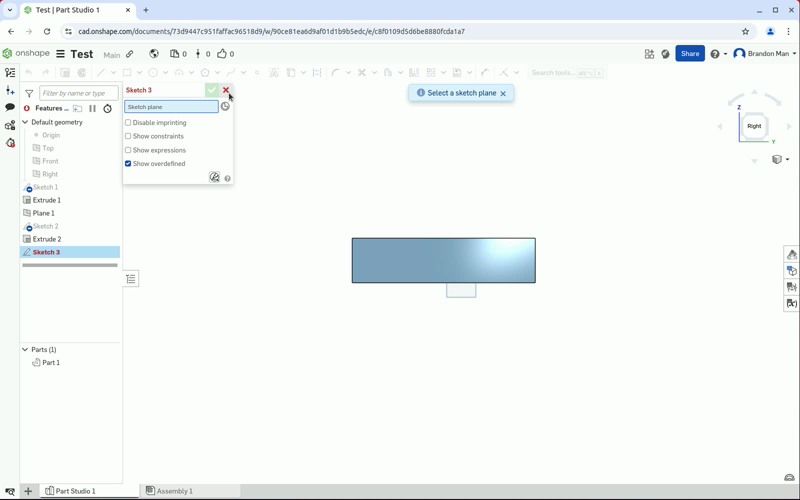
mouse_move(73, 215)
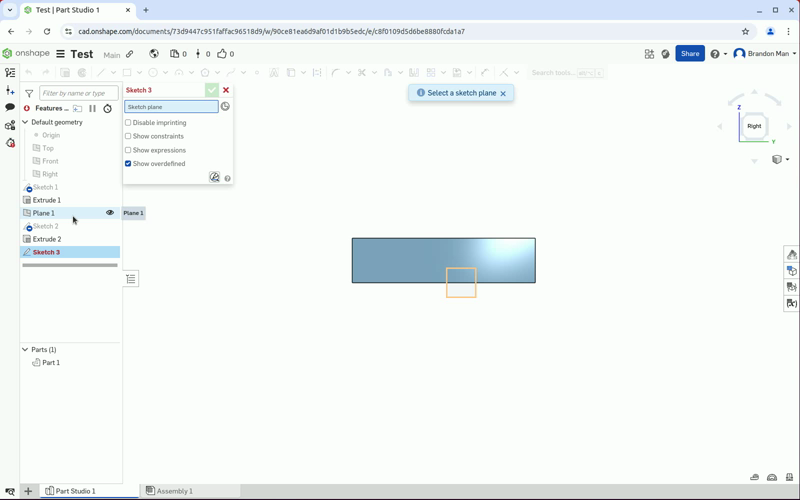
click(73, 215)
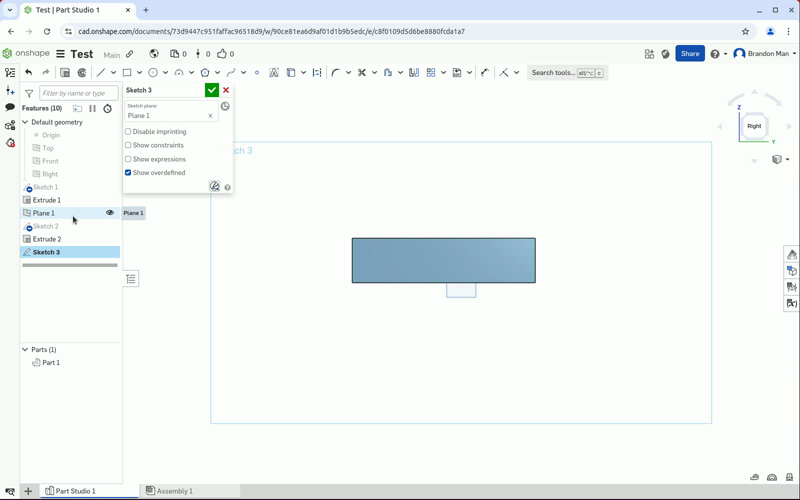
mouse_move(73, 352)
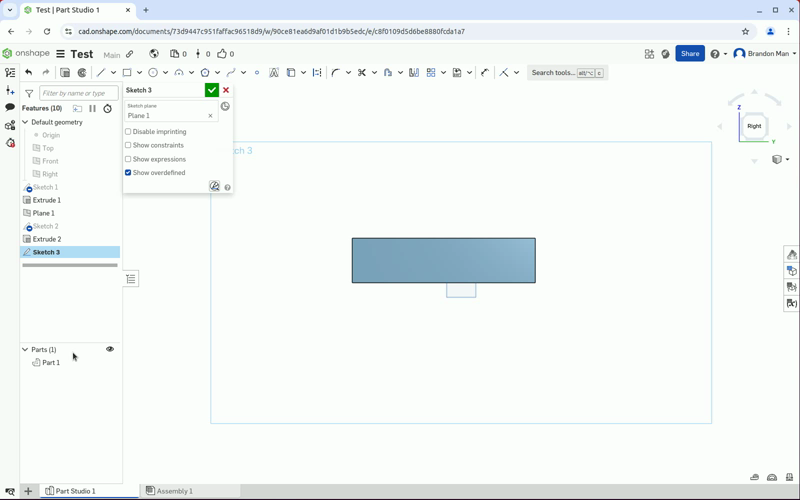
key(y)
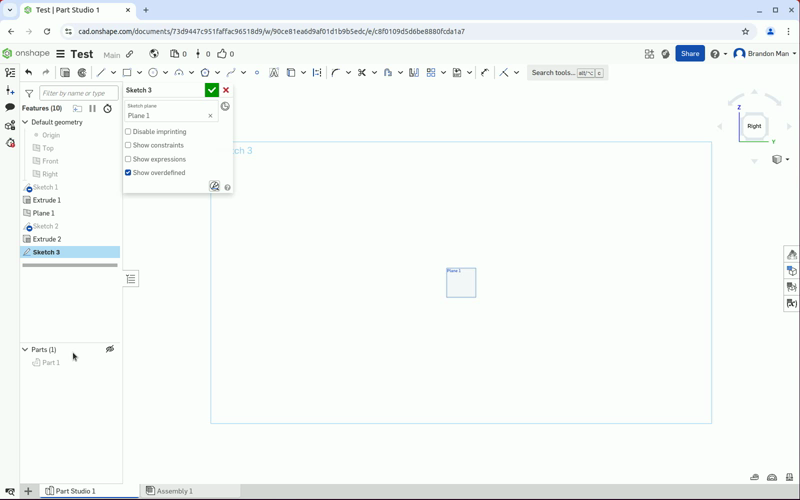
key(c)
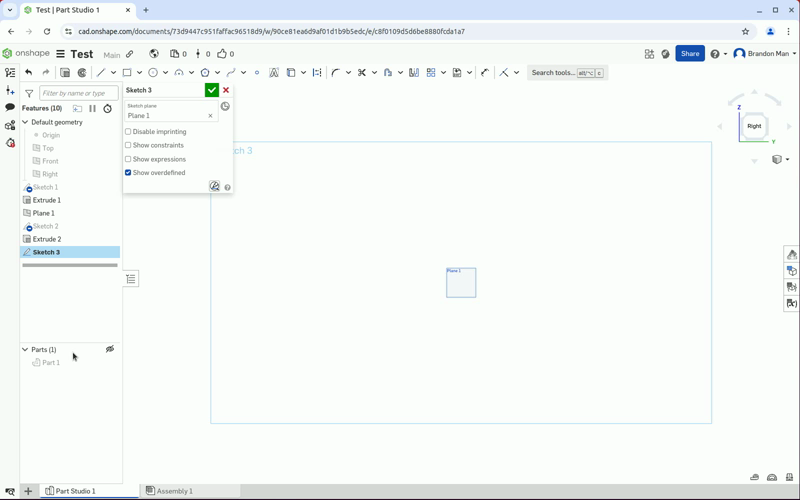
key_down(shift)
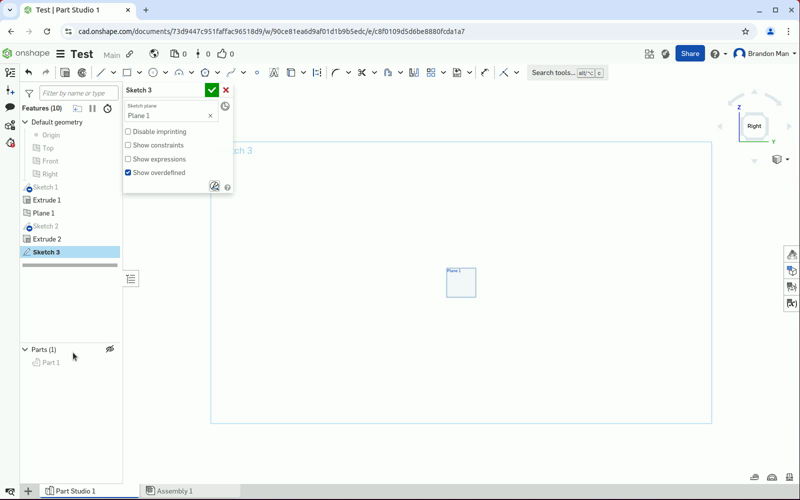
mouse_move(499, 260)
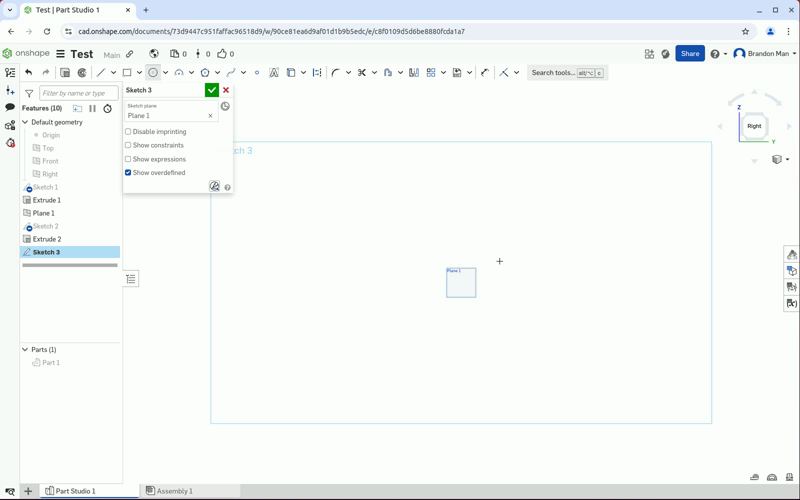
click(499, 260)
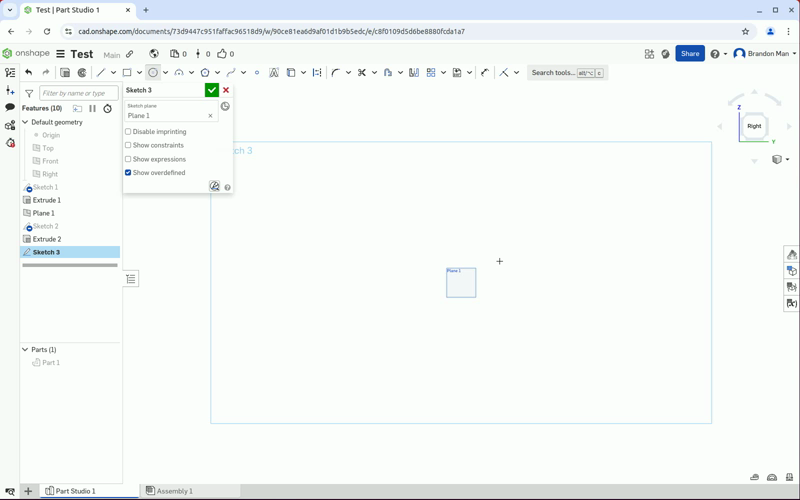
key_up(shift)
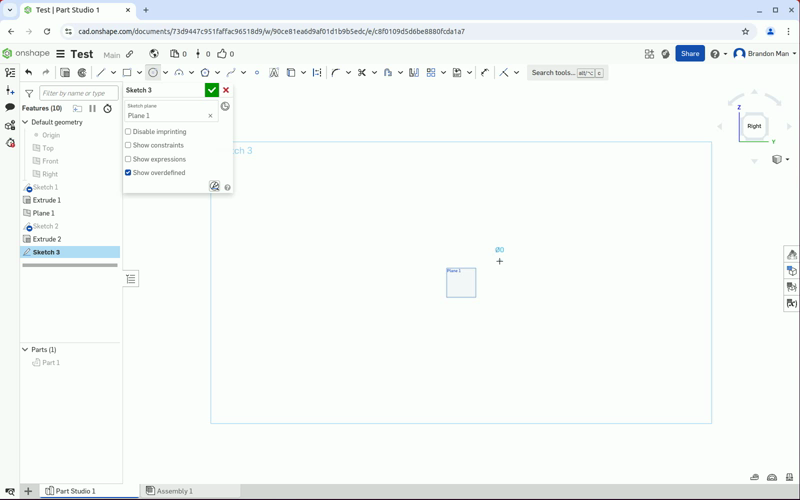
mouse_move(511, 260)
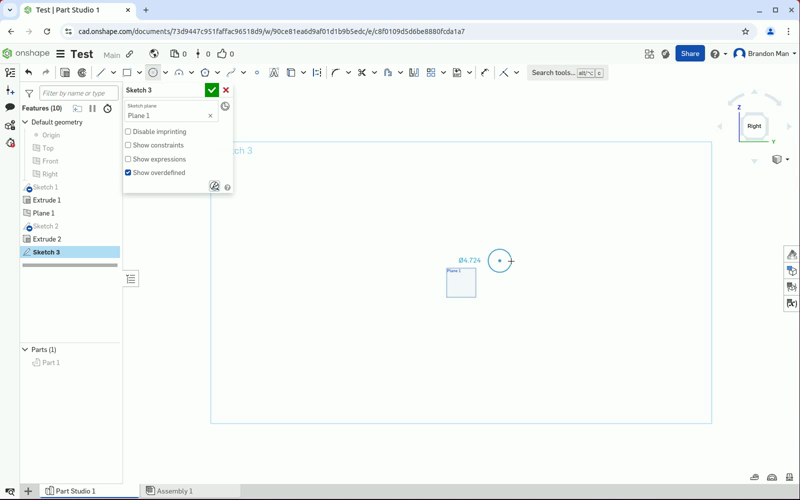
click(511, 260)
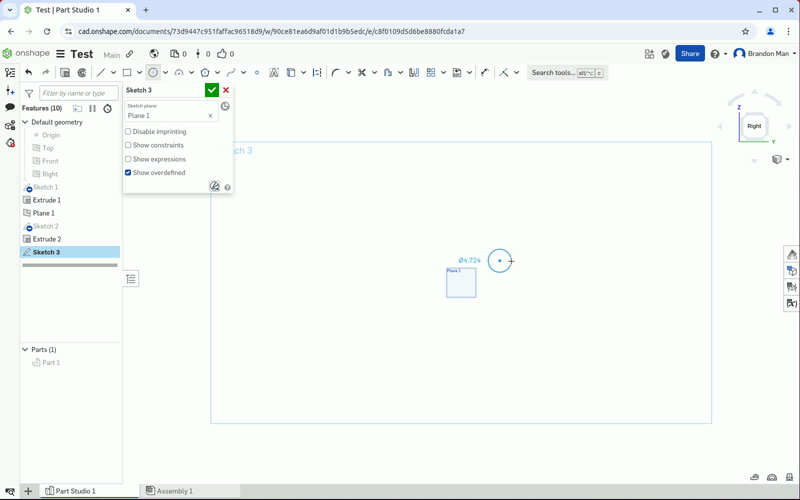
key(esc)
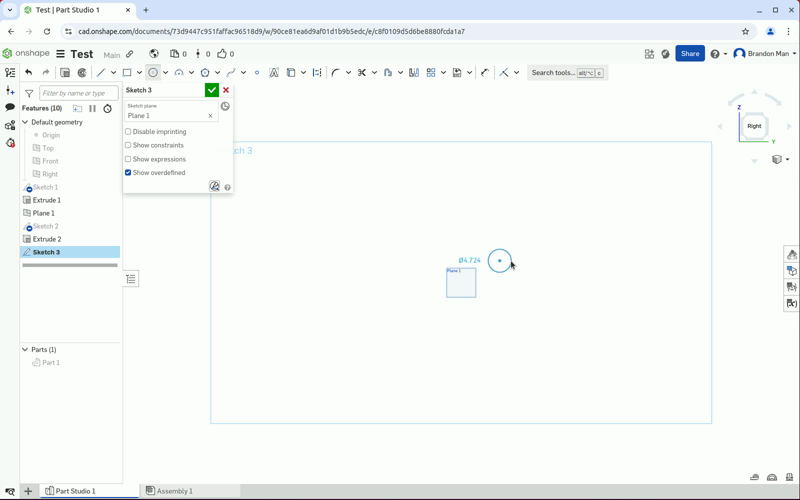
mouse_move(495, 259)
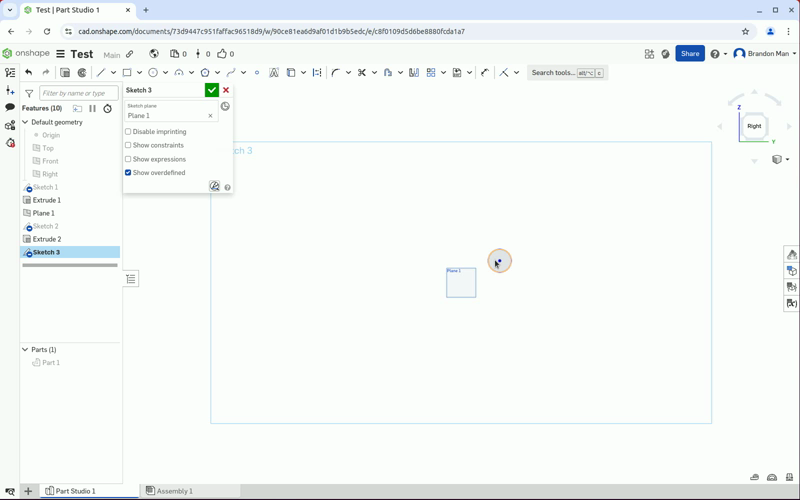
scroll(6)
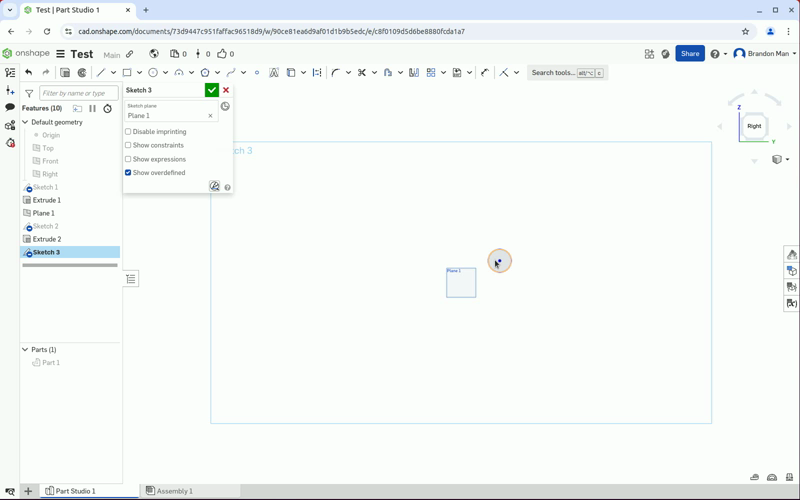
scroll(6)
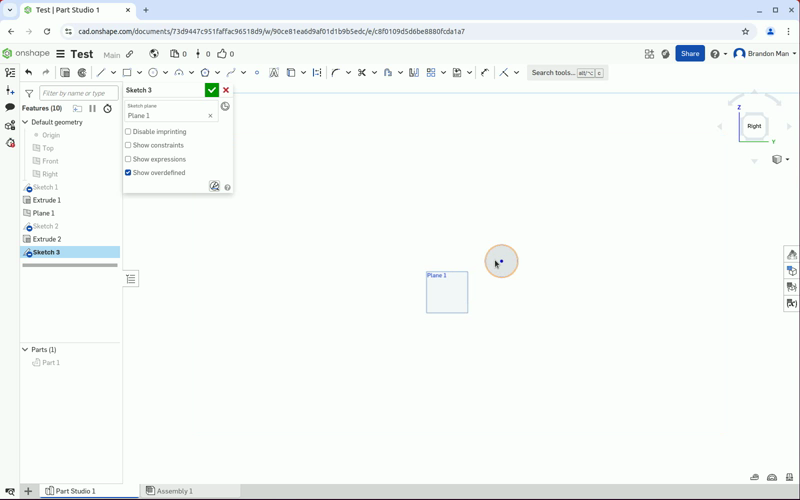
scroll(6)
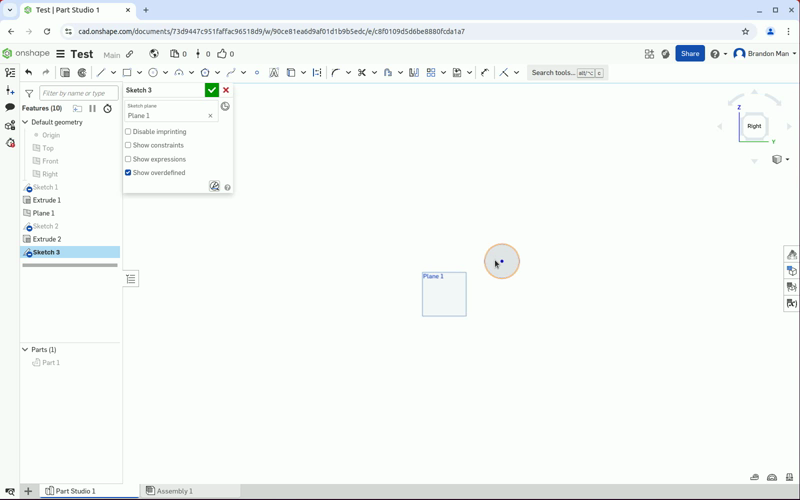
scroll(6)
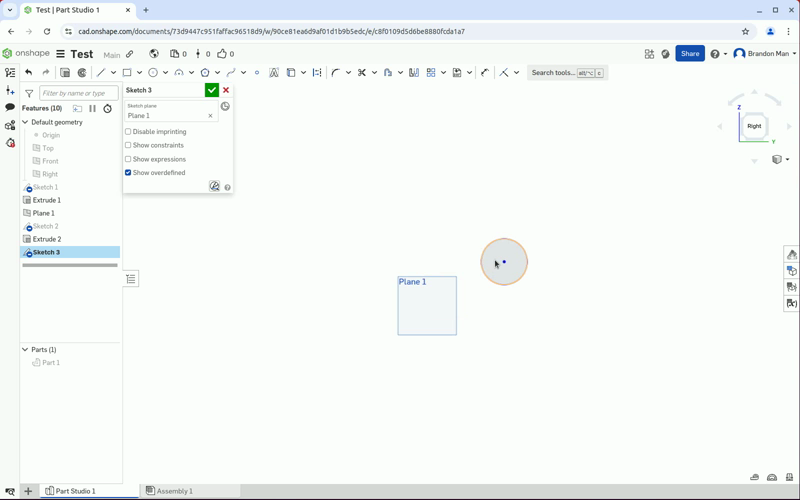
scroll(6)
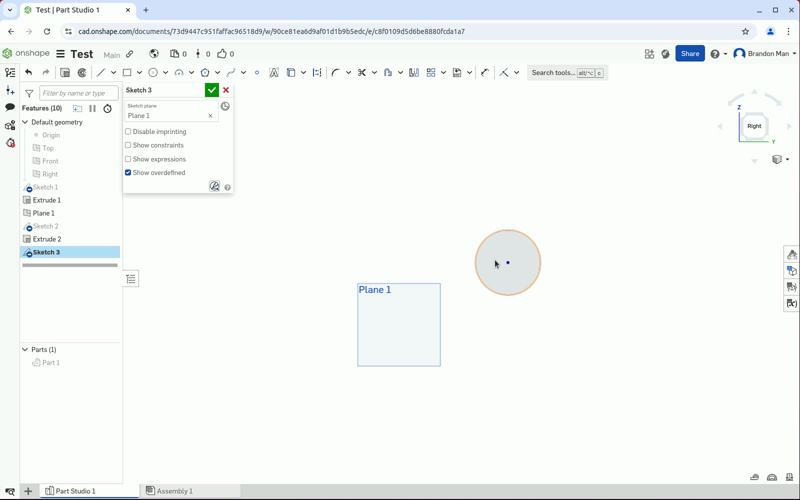
scroll(6)
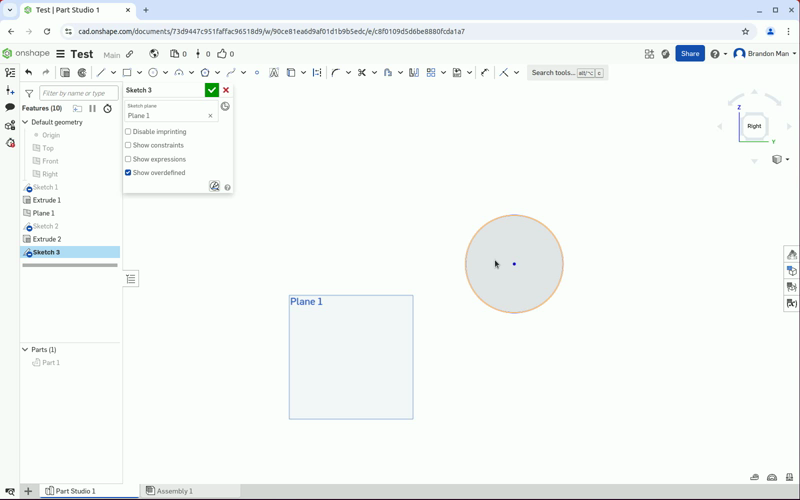
scroll(6)
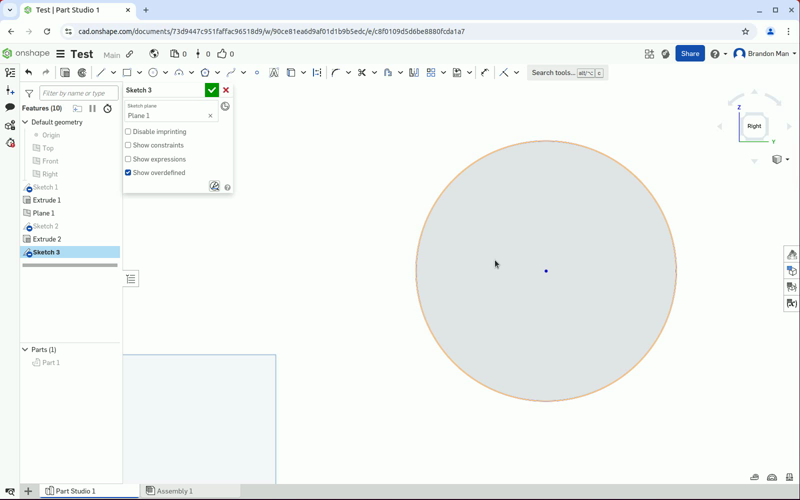
click(495, 259)
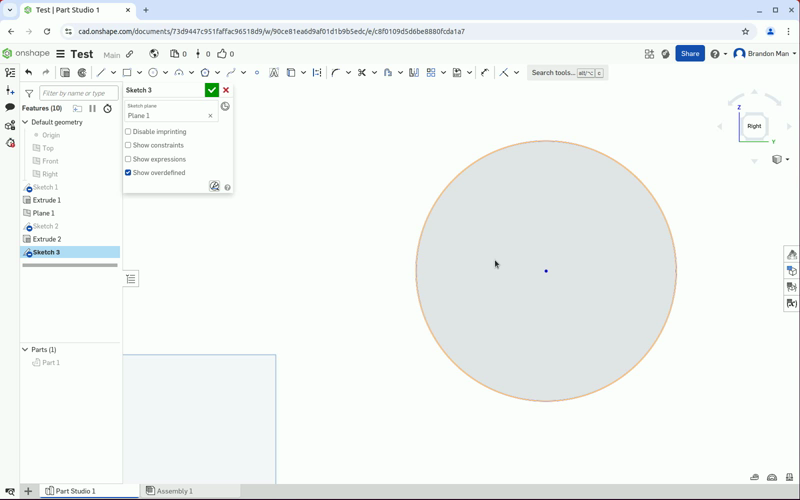
scroll(-6)
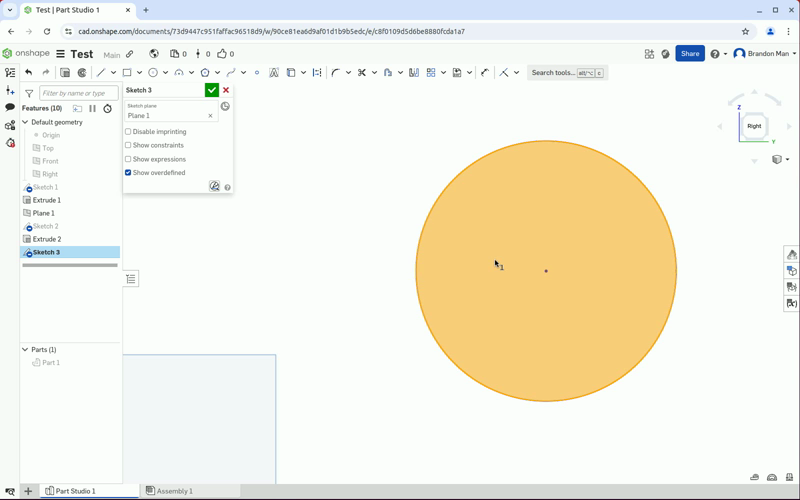
scroll(-6)
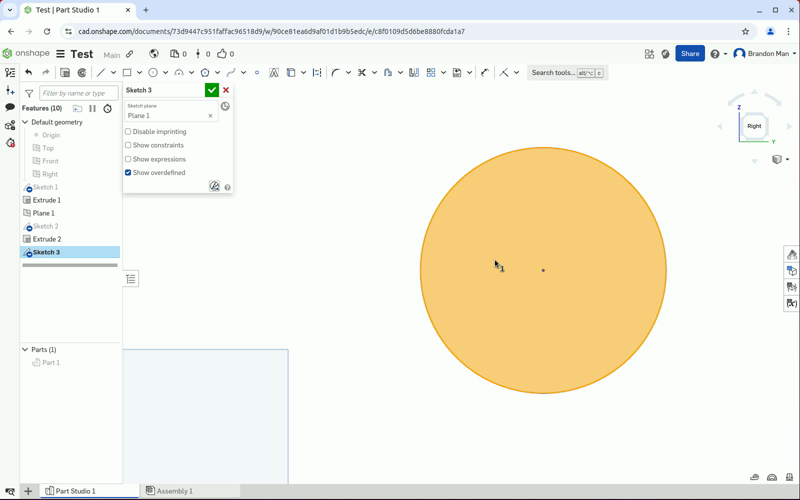
scroll(-6)
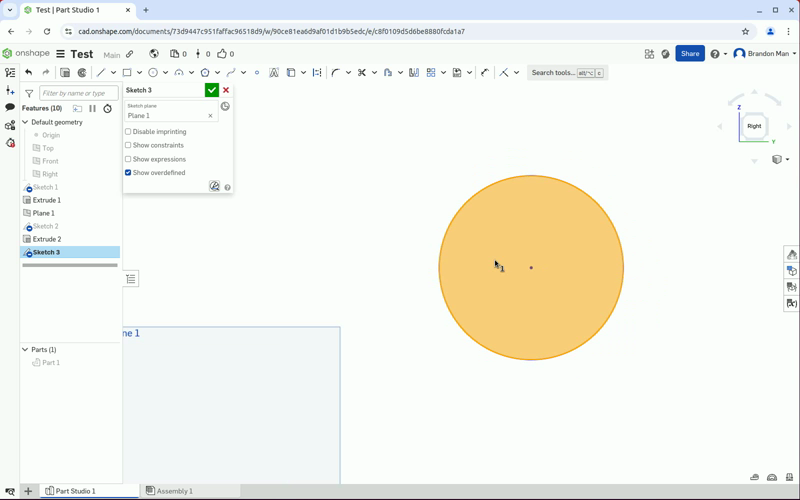
scroll(-6)
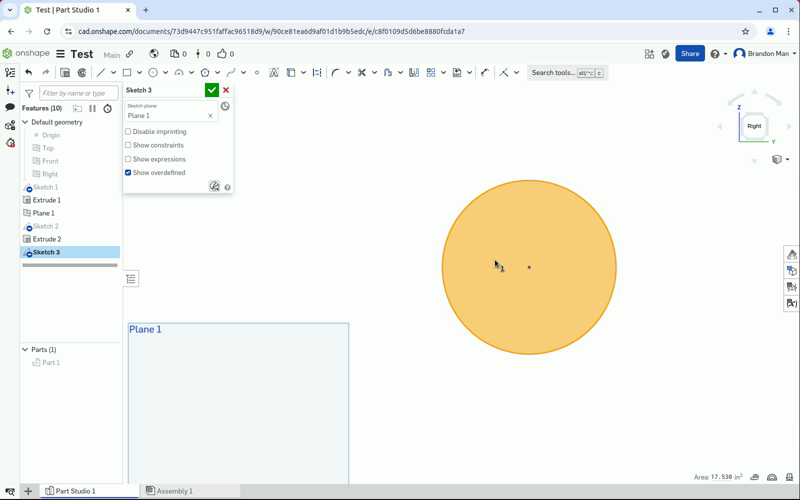
scroll(-6)
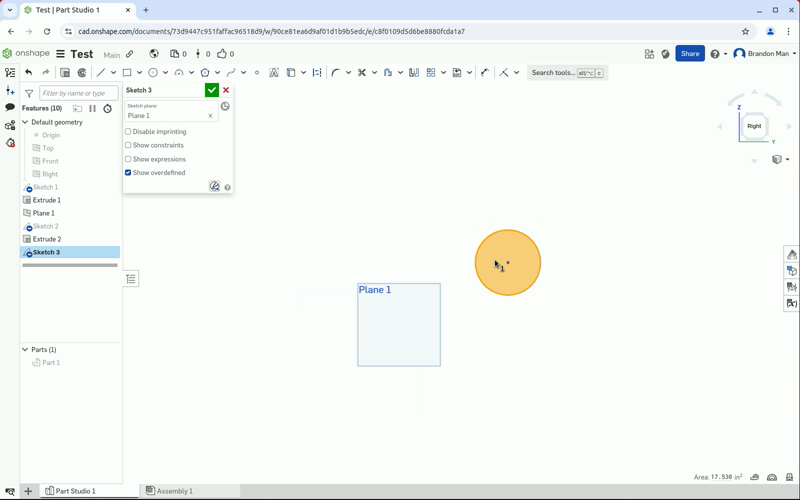
scroll(-6)
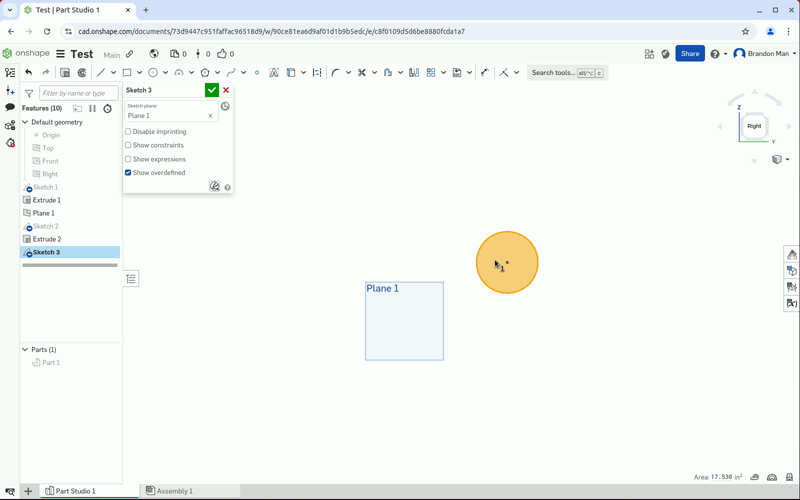
scroll(-6)
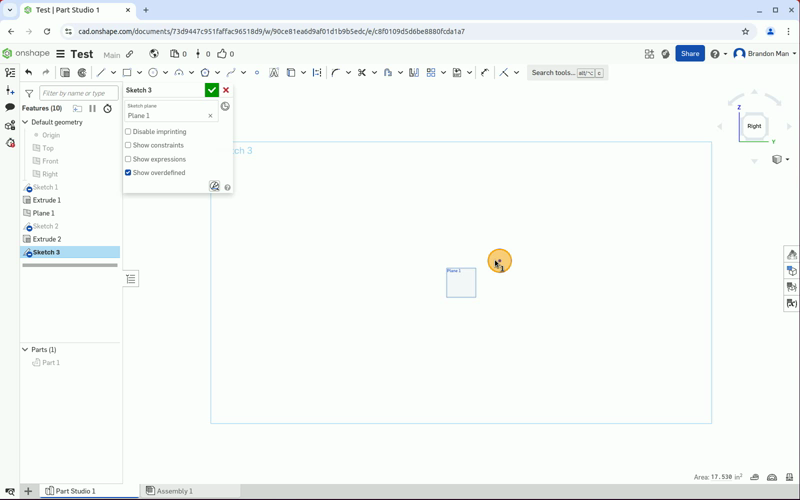
mouse_move(73, 352)
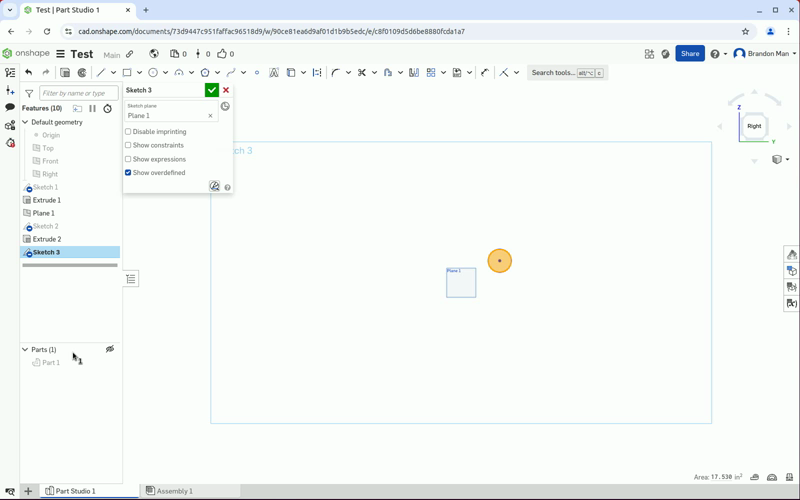
key(shift+y)
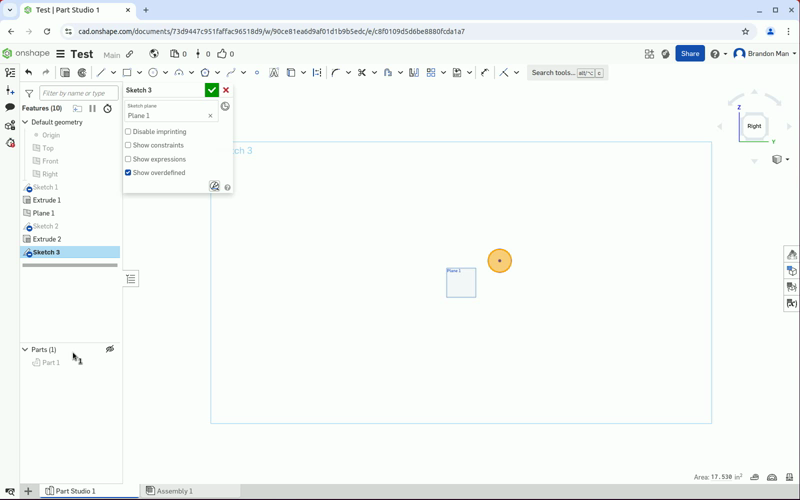
key(shift+e)
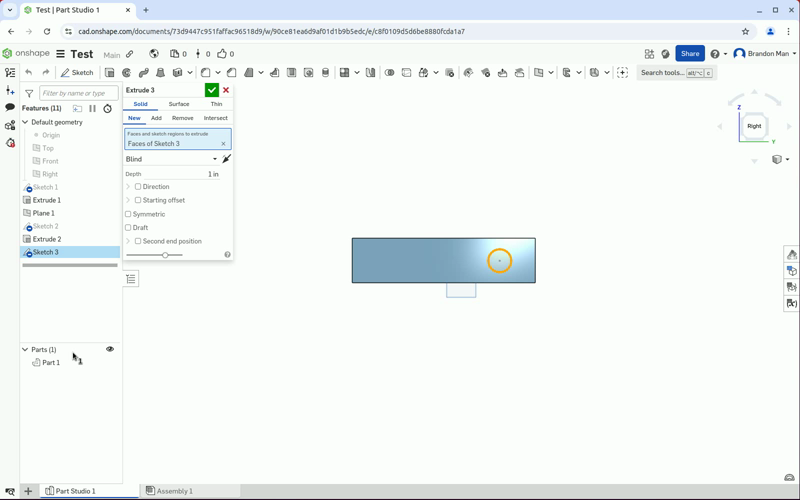
mouse_move(143, 106)
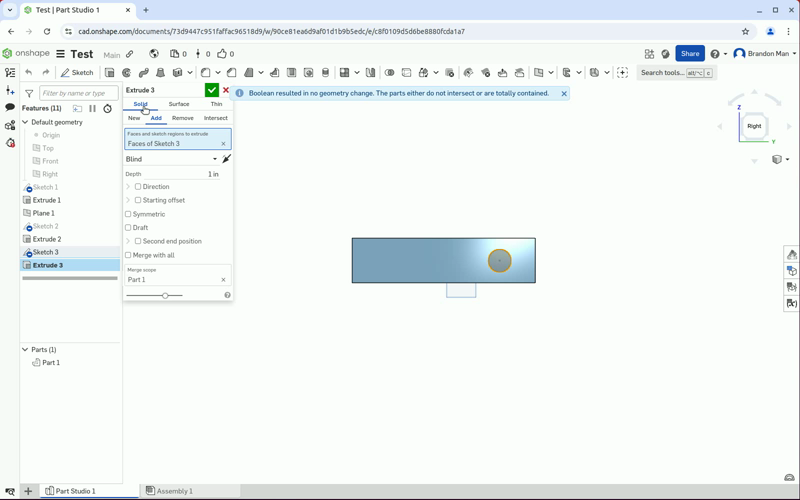
click(143, 106)
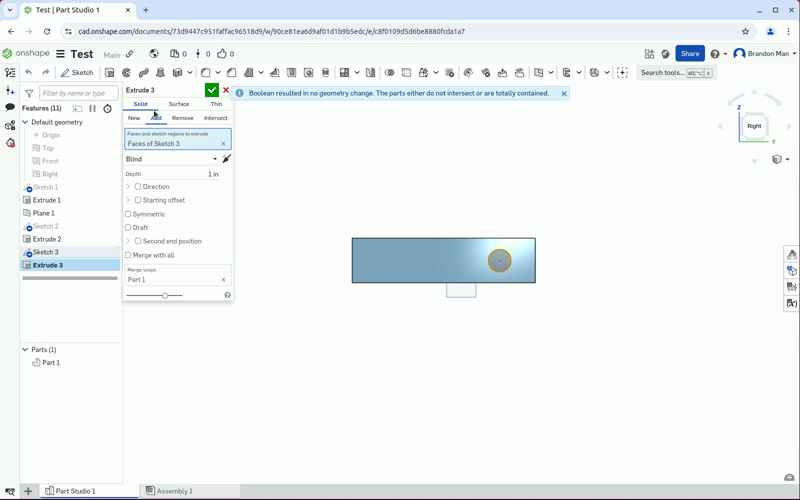
mouse_move(186, 120)
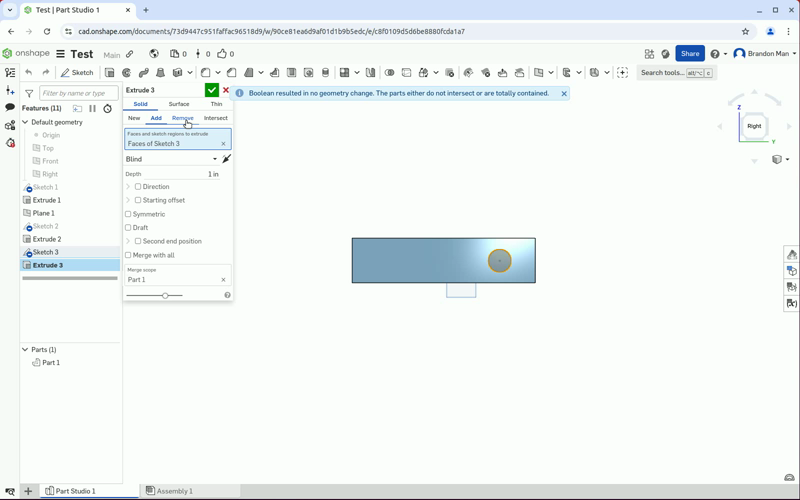
click(186, 120)
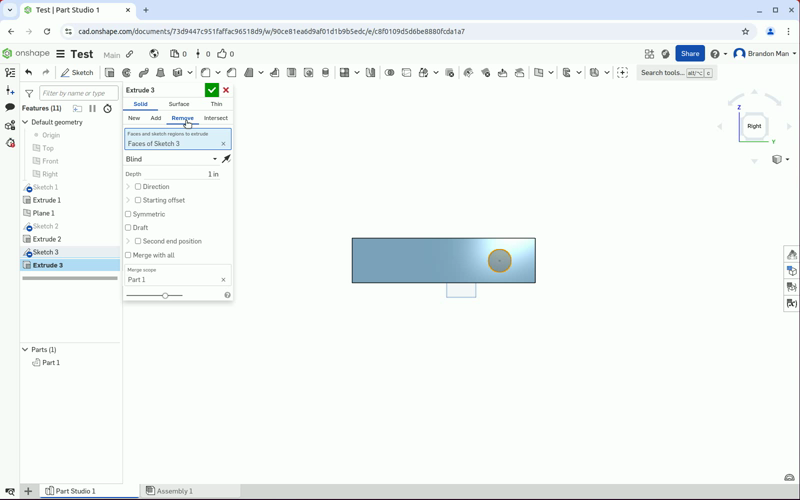
key(tab, 4)
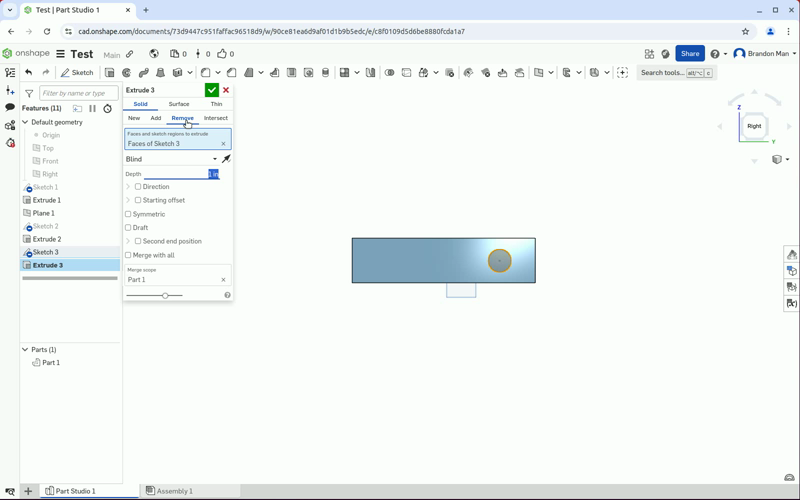
text(11.313)
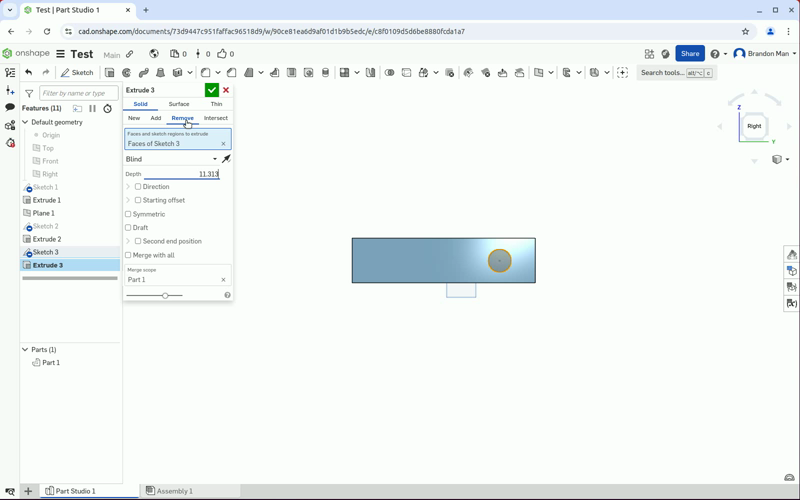
key(tab, 6)
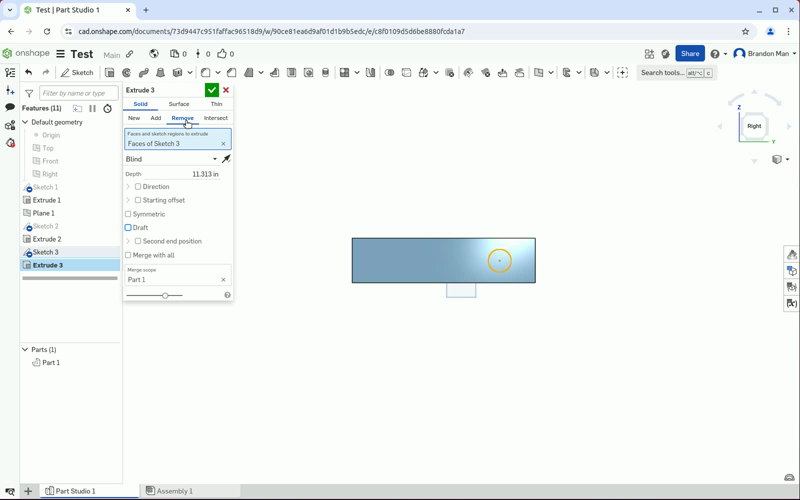
key(space)
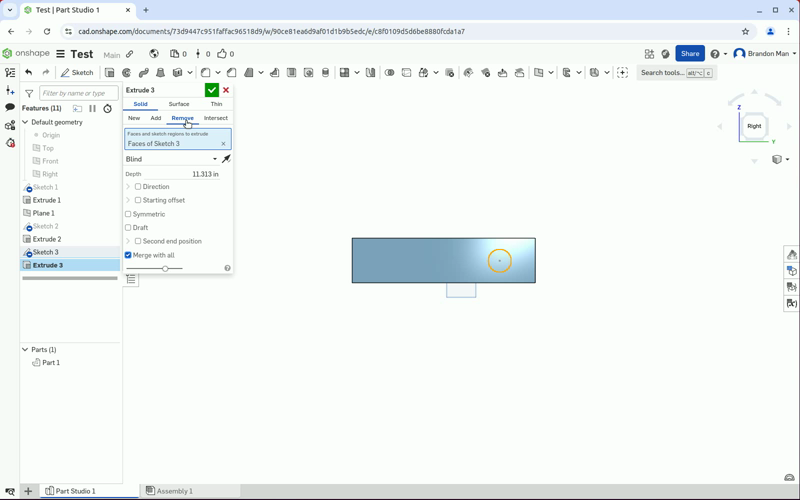
key(enter)
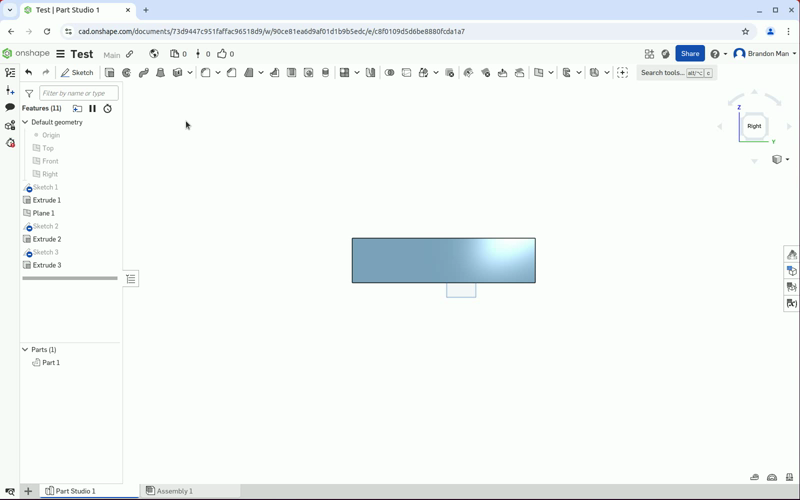
key(shift+h)
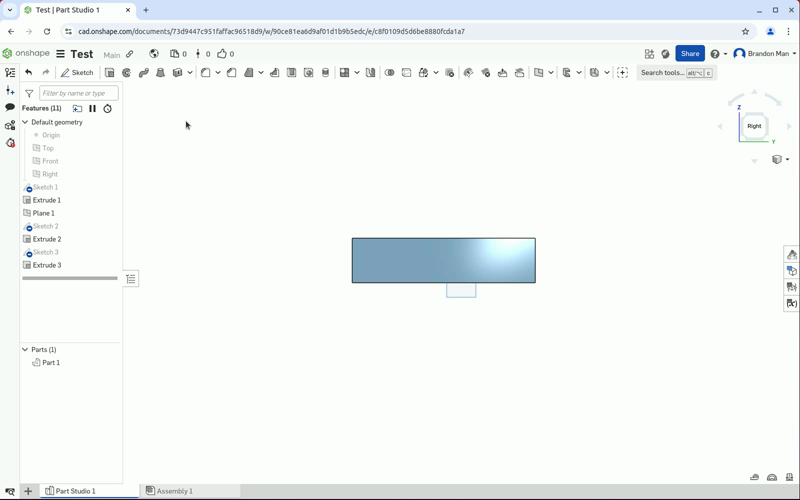
key(shift+h)
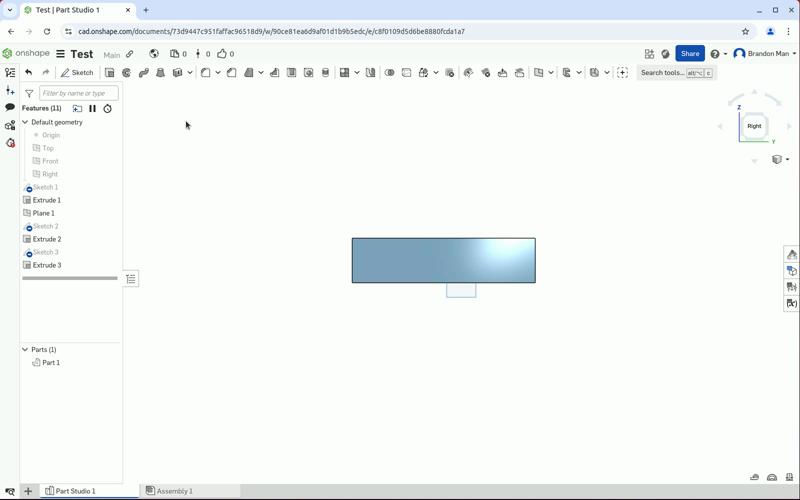
mouse_move(73, 189)
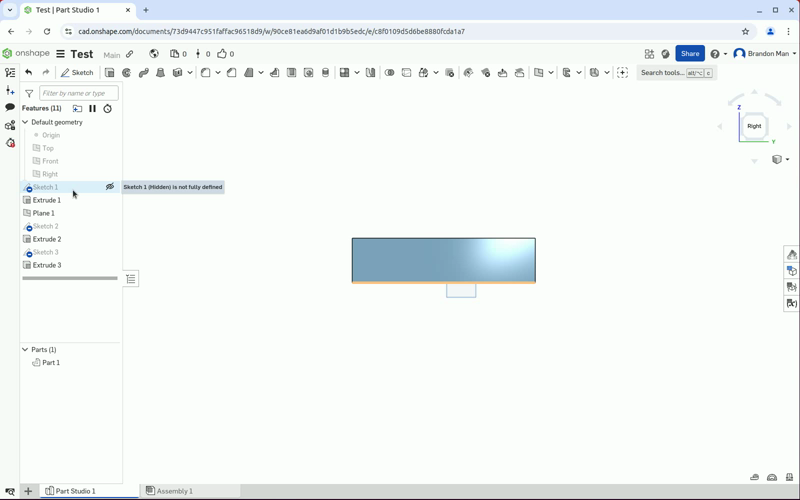
click(73, 189)
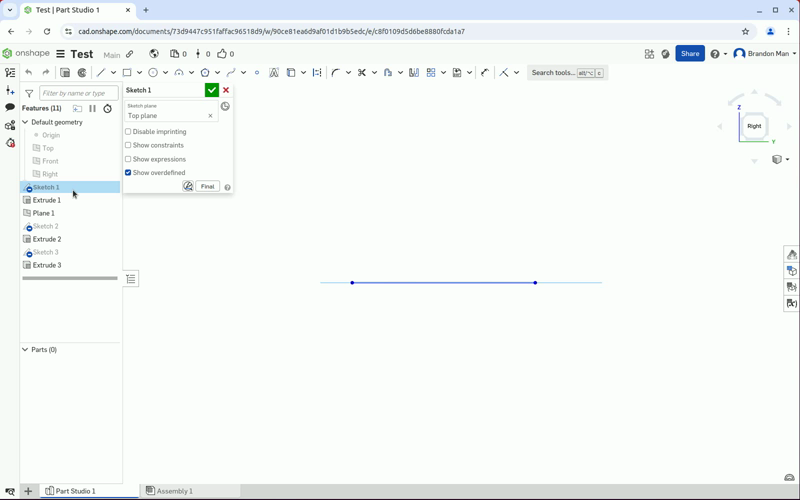
mouse_move(229, 92)
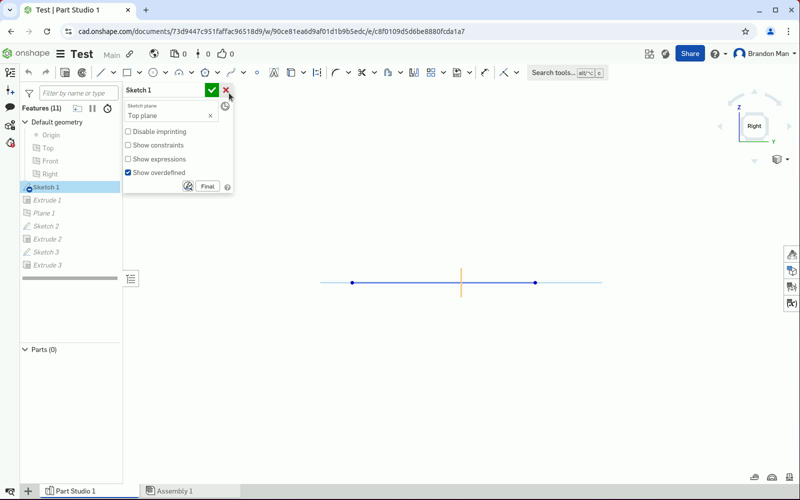
click(229, 92)
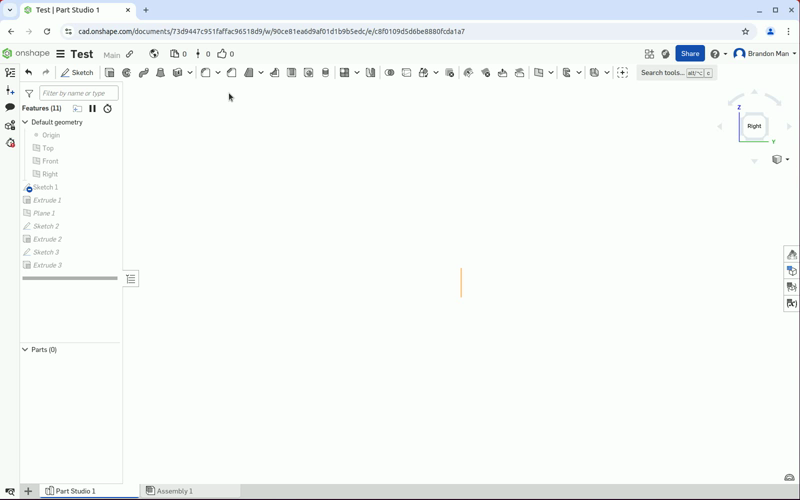
mouse_move(541, 75)
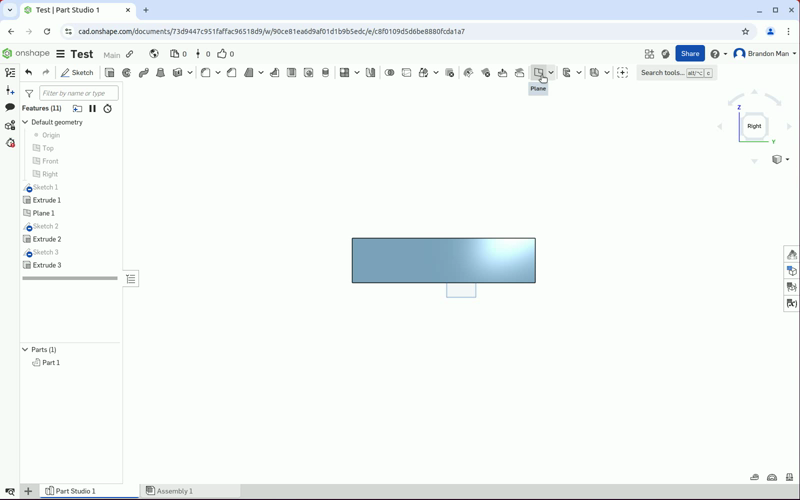
click(541, 75)
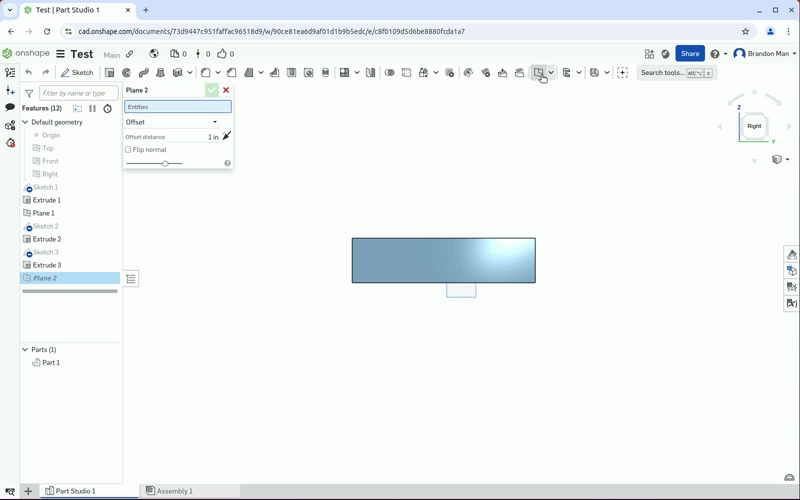
mouse_move(73, 176)
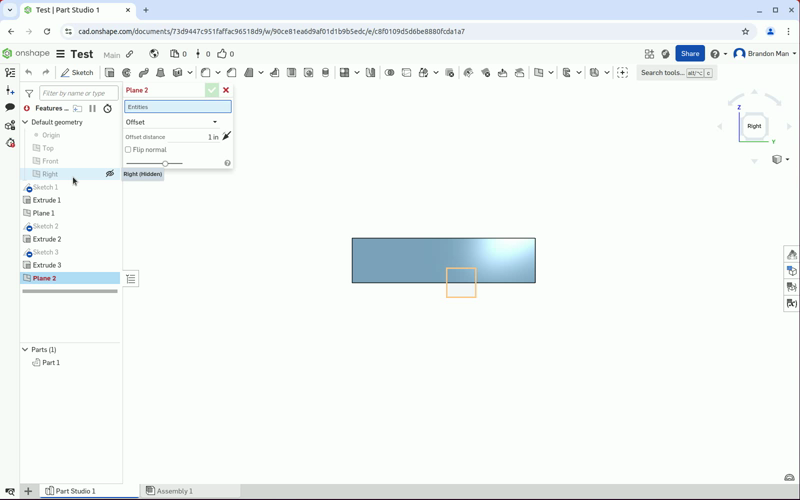
click(73, 176)
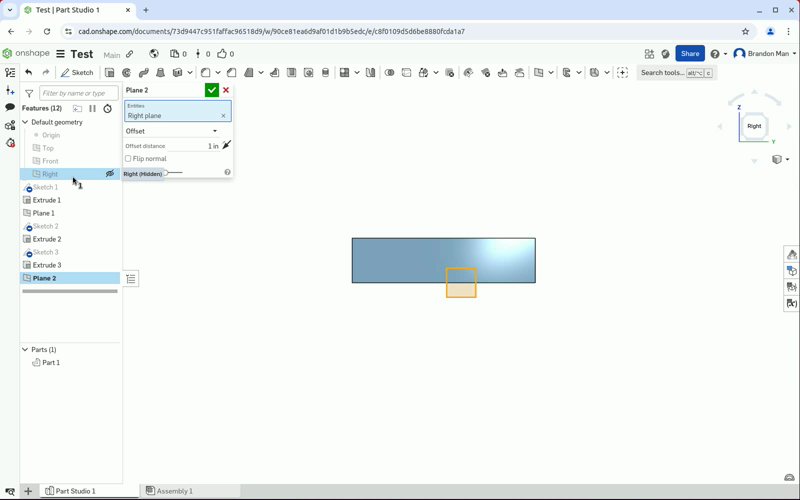
key(tab, 2)
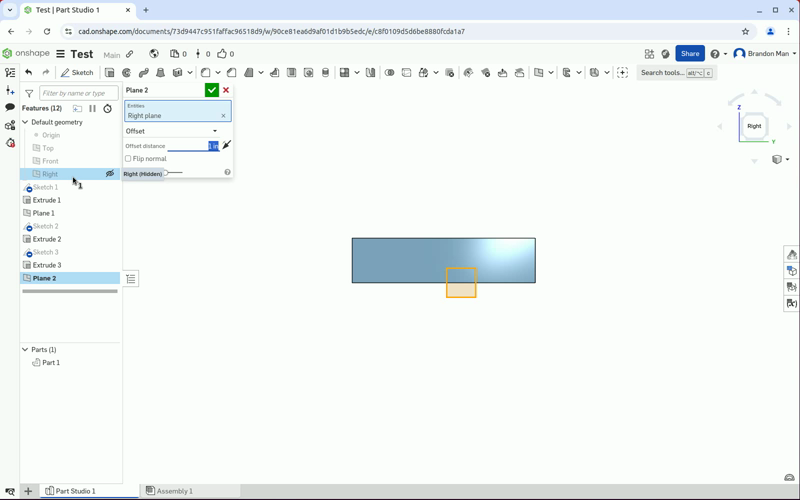
text(14.697)
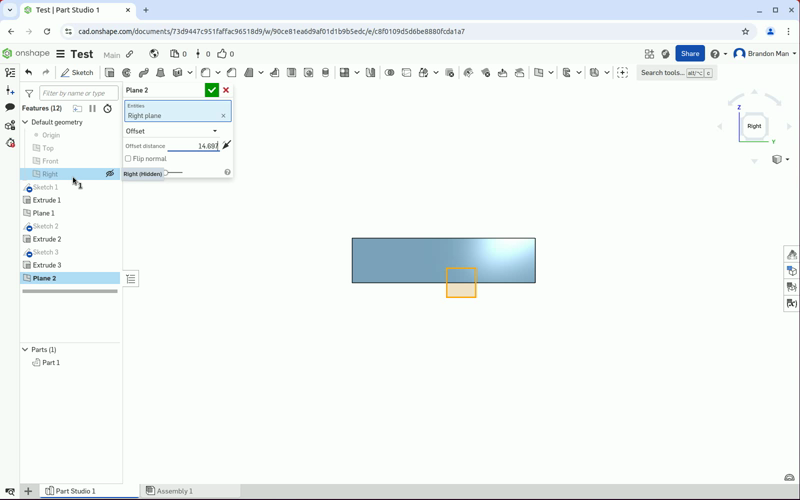
key(enter, 2)
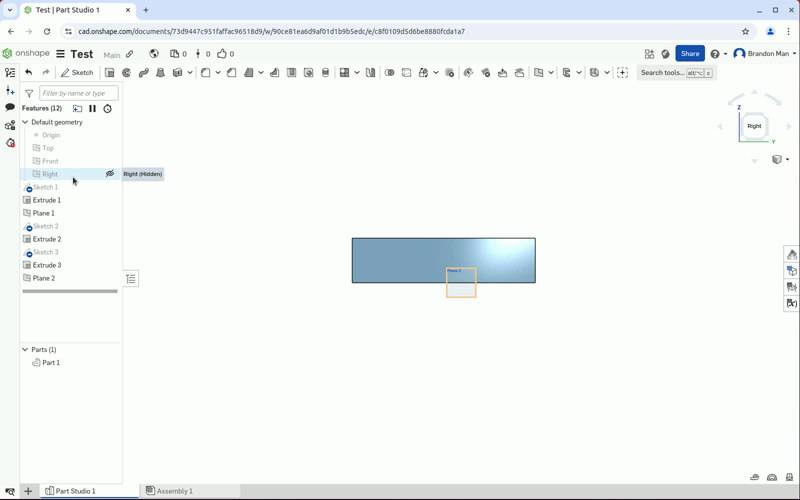
key(shift+s)
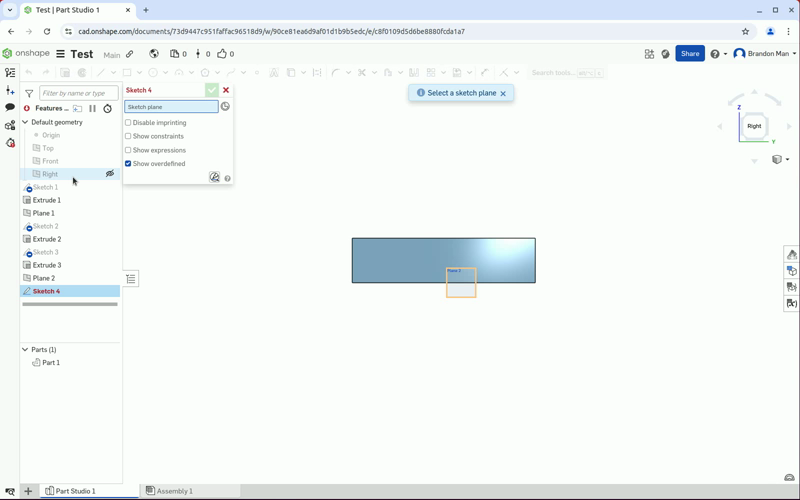
mouse_move(73, 280)
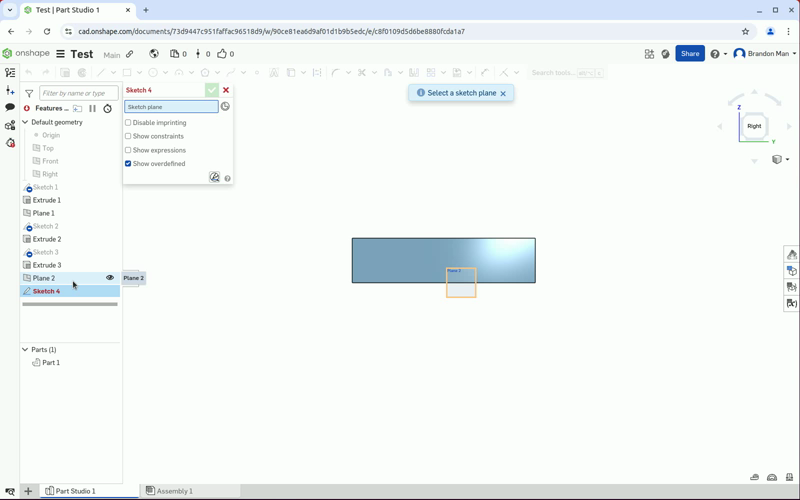
click(73, 280)
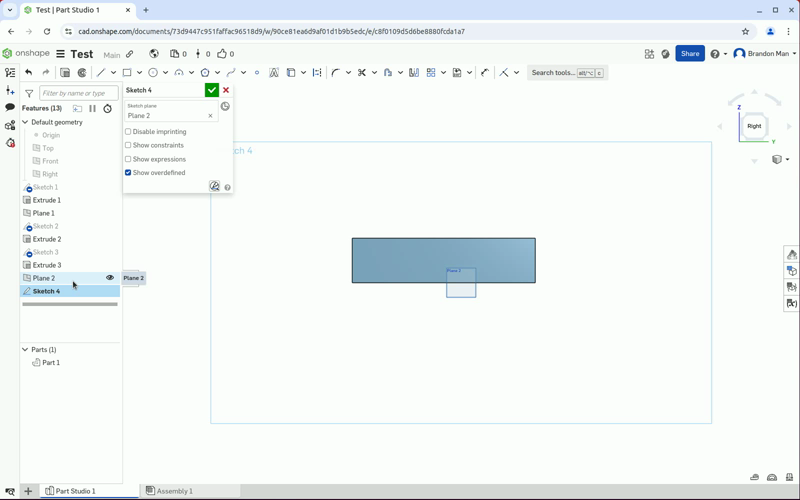
mouse_move(73, 352)
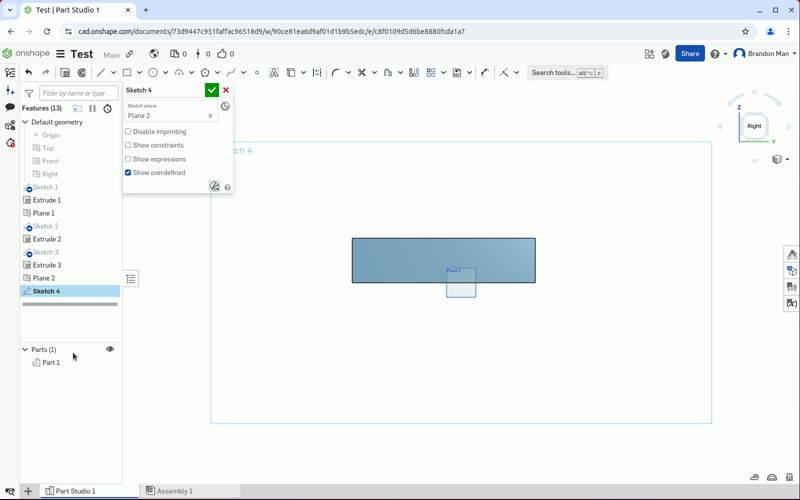
key(y)
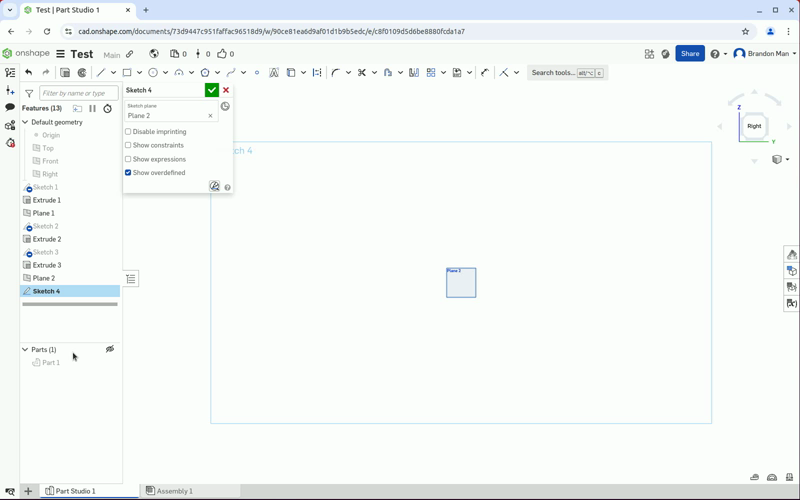
key(c)
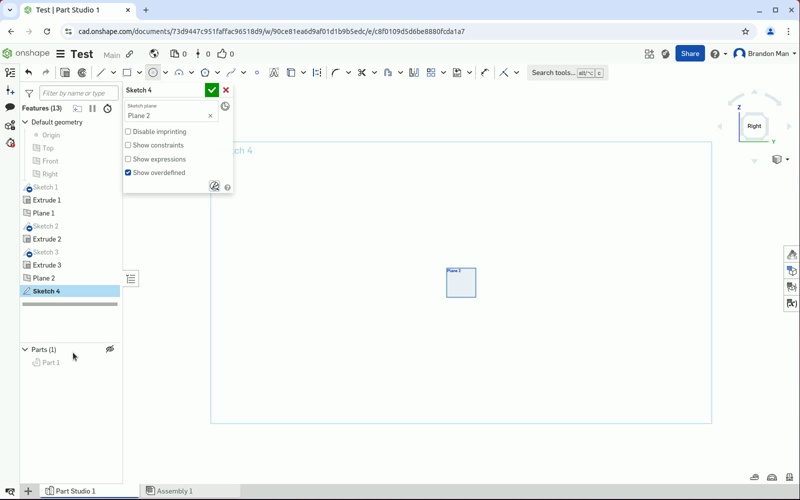
key_down(shift)
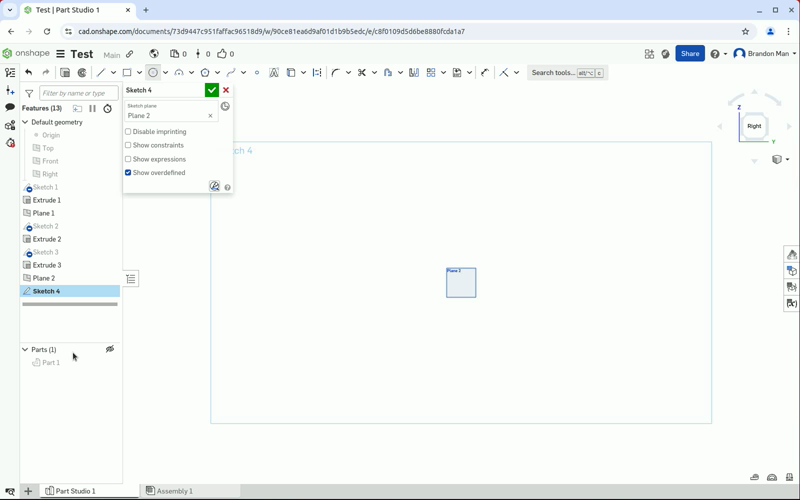
mouse_move(499, 260)
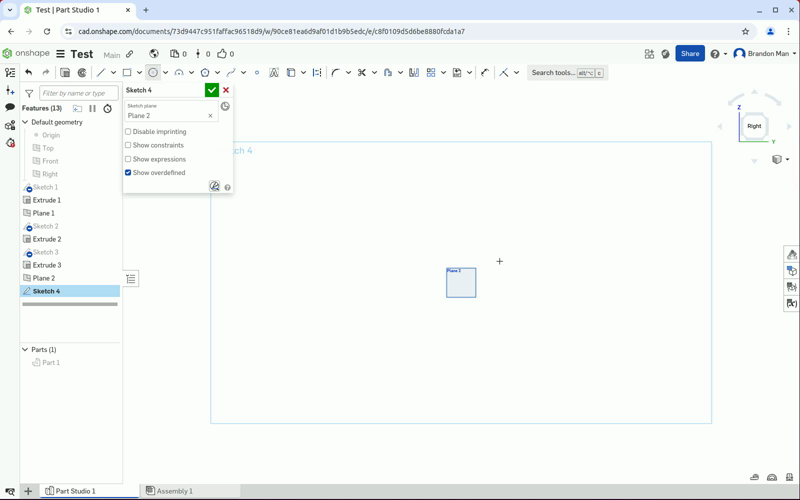
click(499, 260)
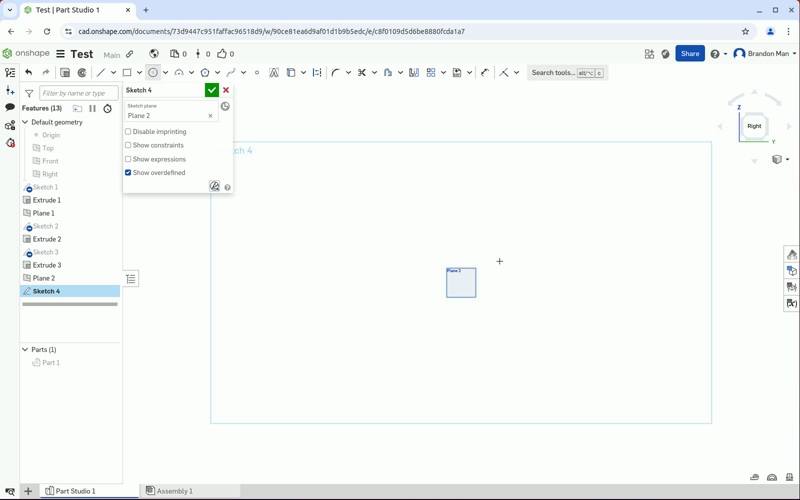
key_up(shift)
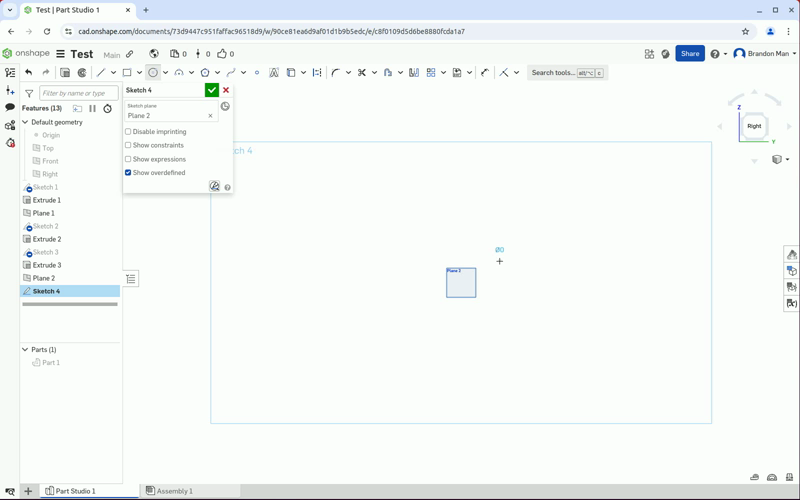
mouse_move(511, 260)
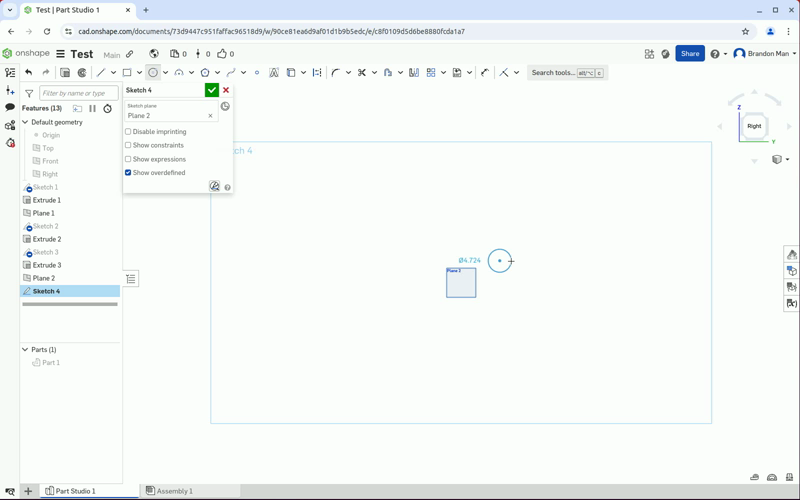
click(511, 260)
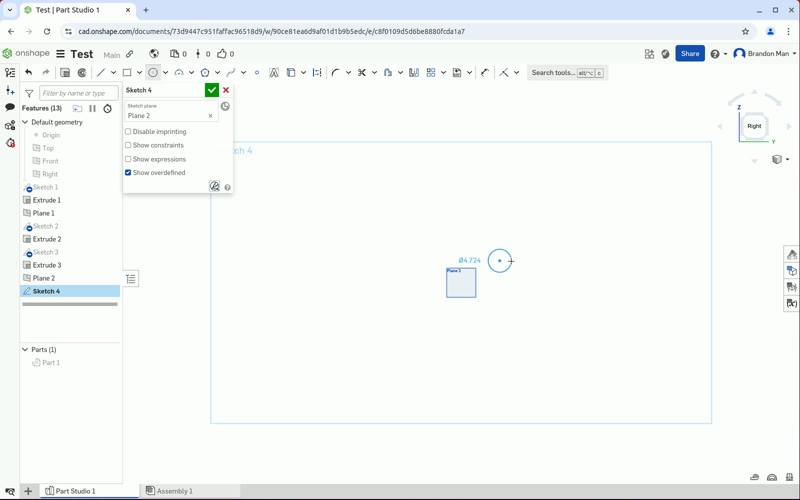
key(esc)
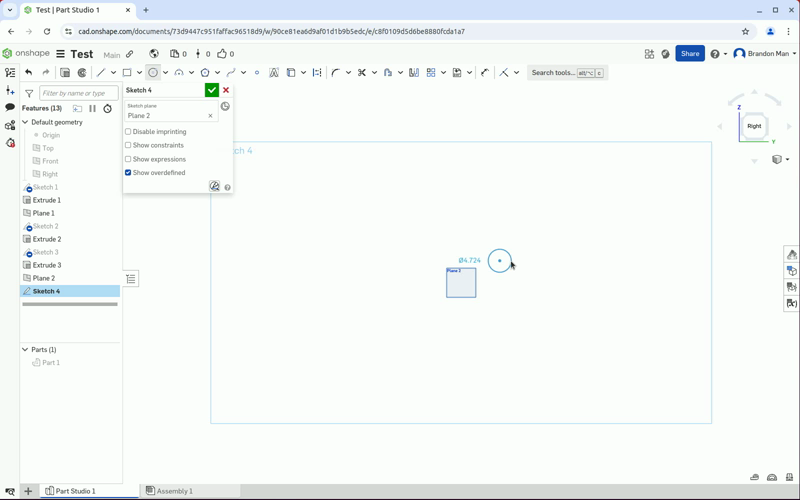
mouse_move(499, 256)
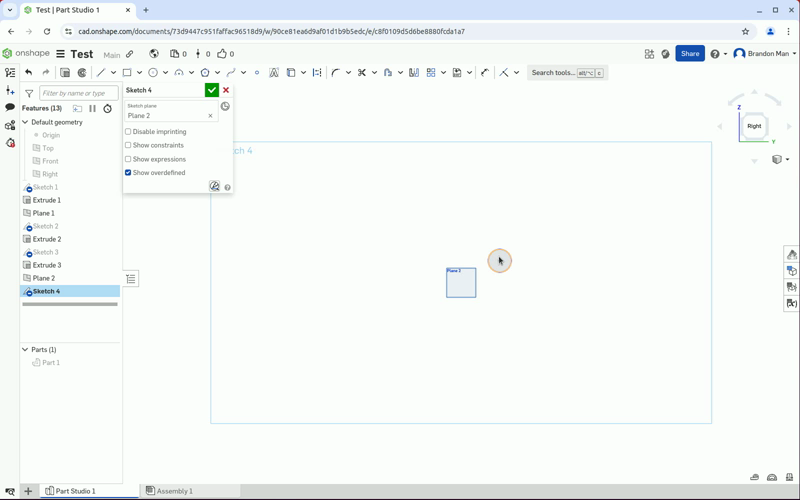
scroll(6)
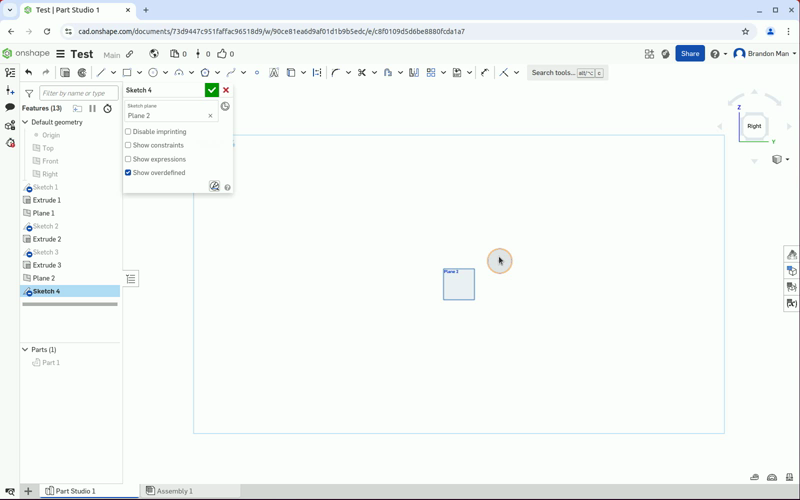
scroll(6)
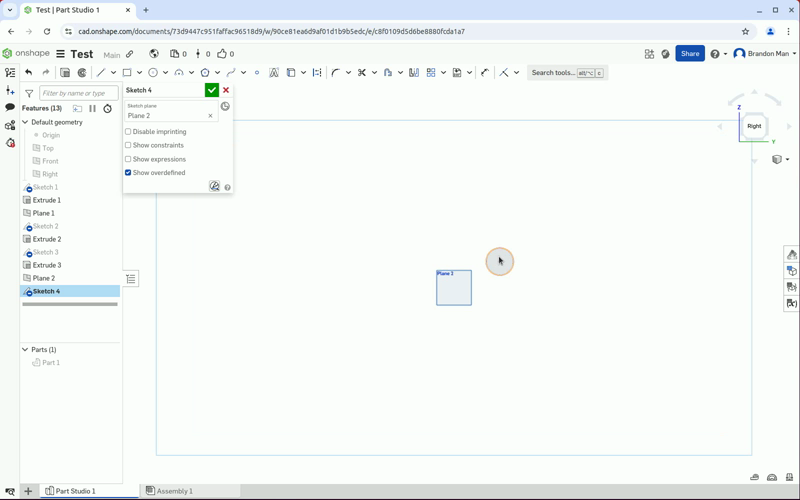
scroll(6)
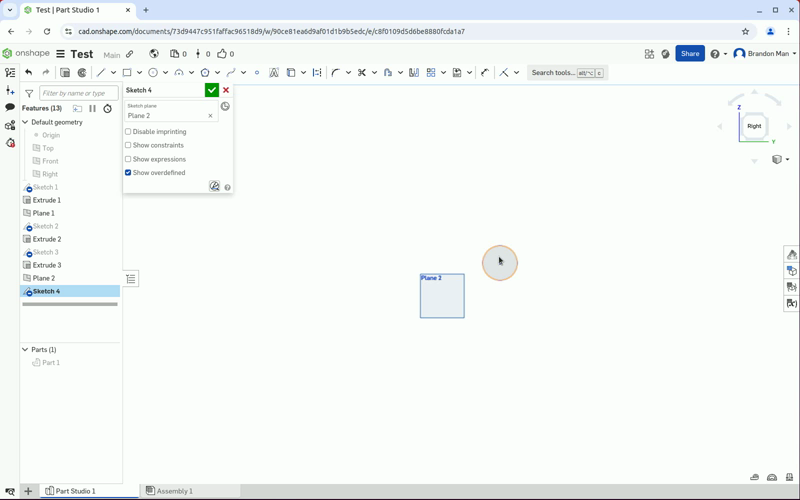
scroll(6)
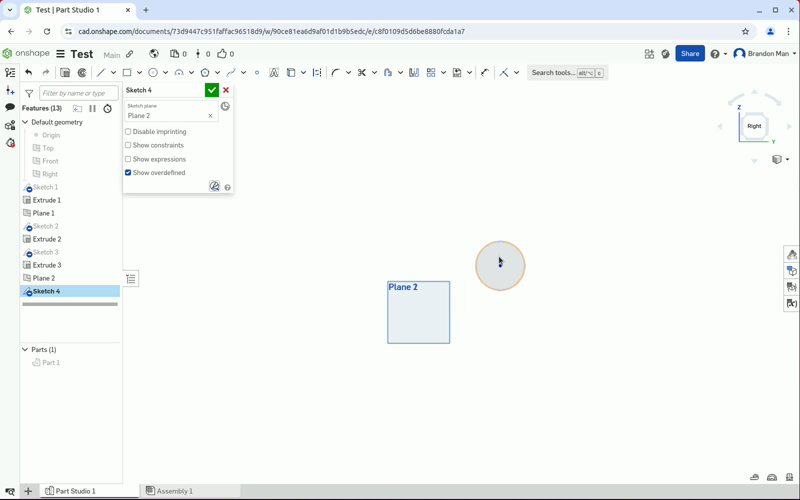
scroll(6)
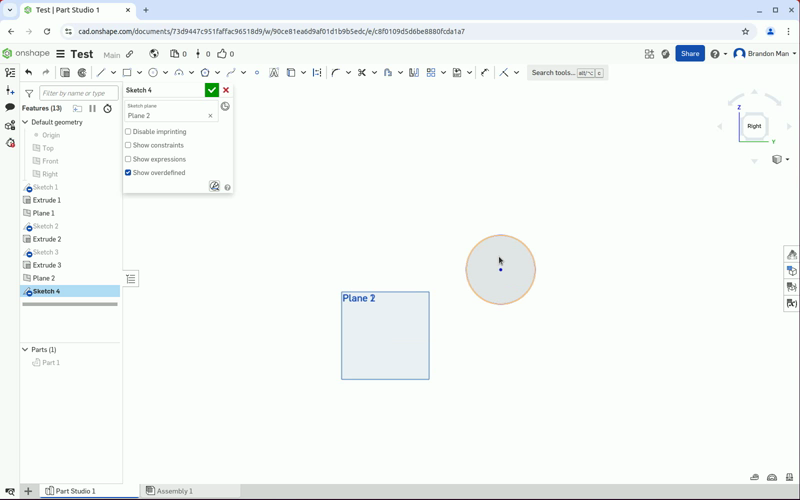
scroll(6)
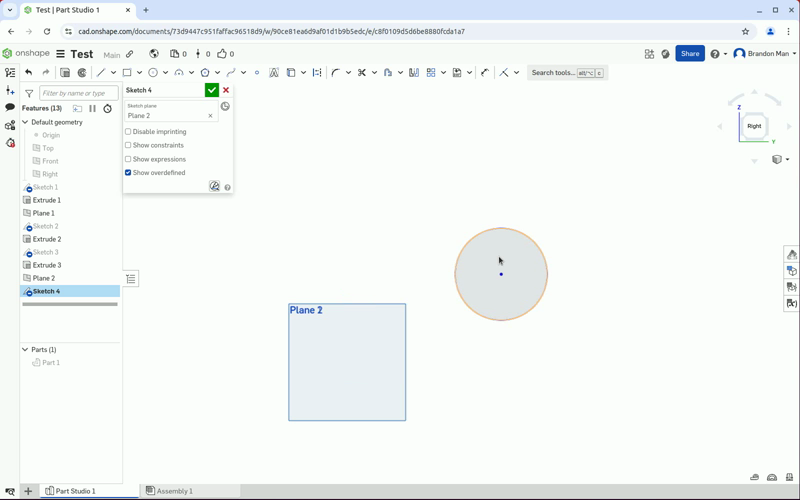
scroll(6)
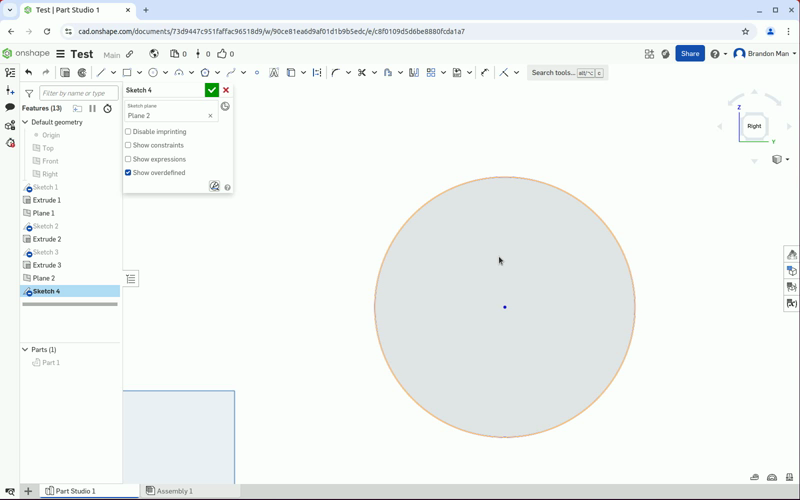
click(499, 256)
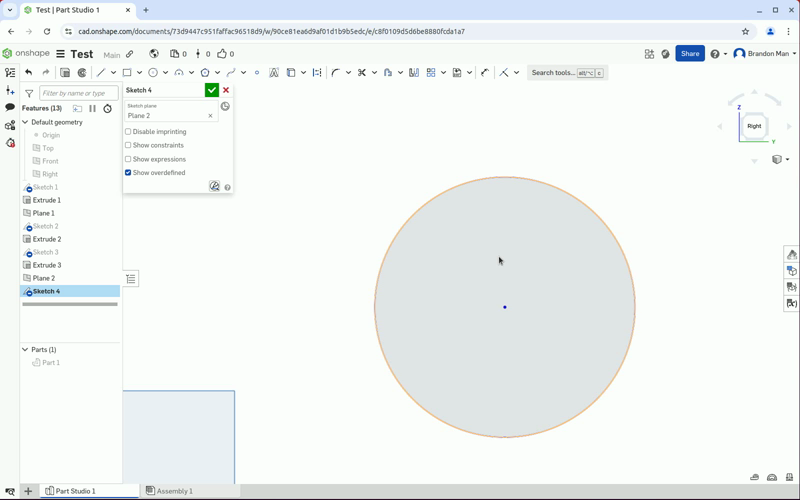
scroll(-6)
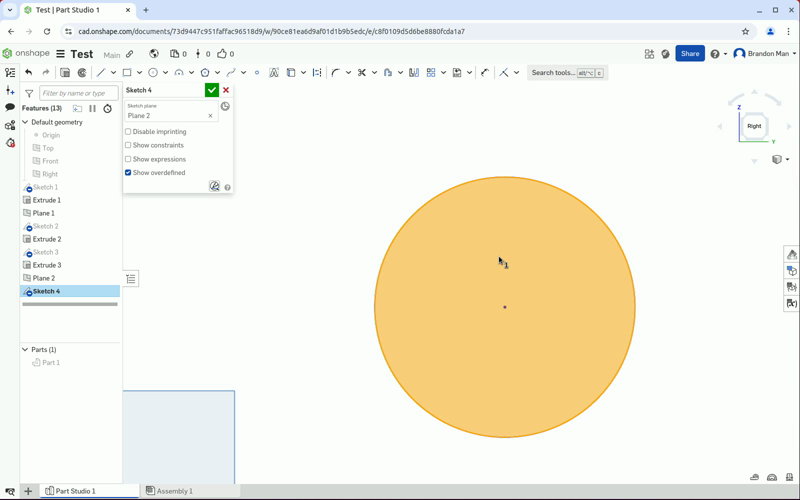
scroll(-6)
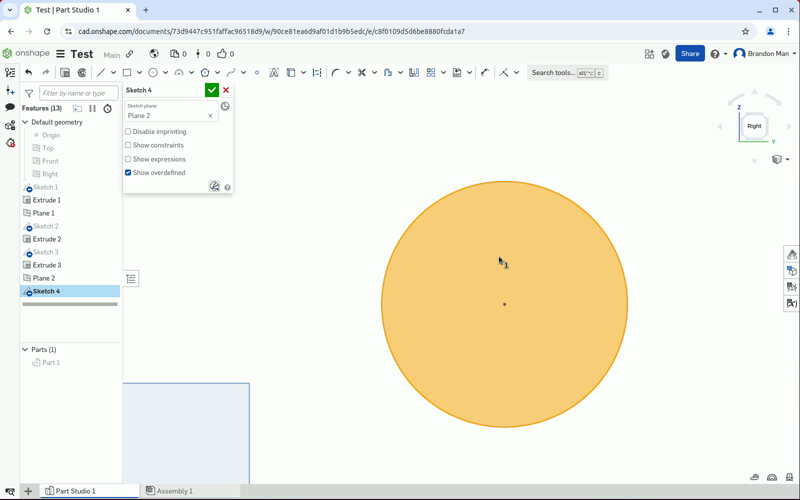
scroll(-6)
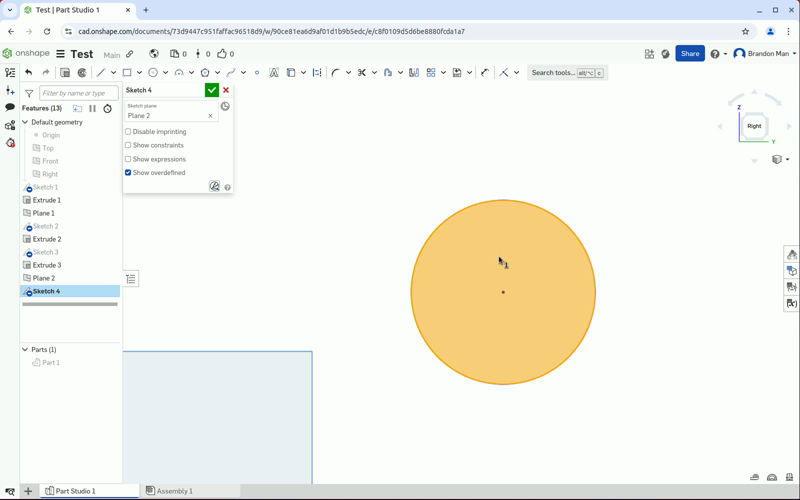
scroll(-6)
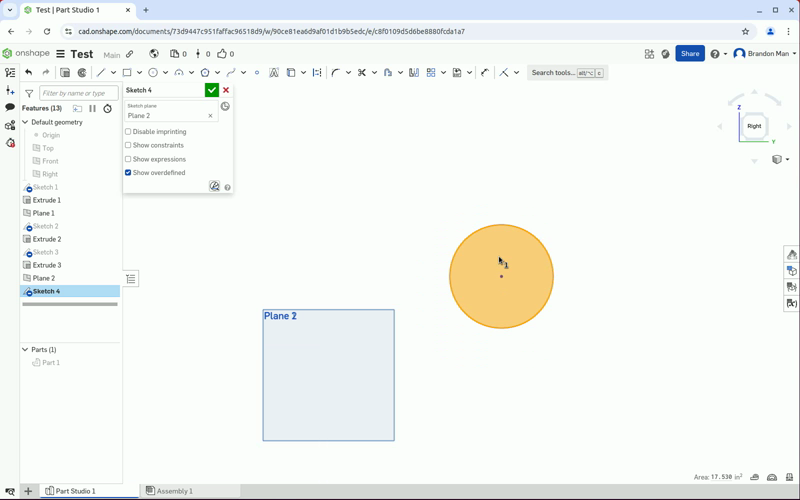
scroll(-6)
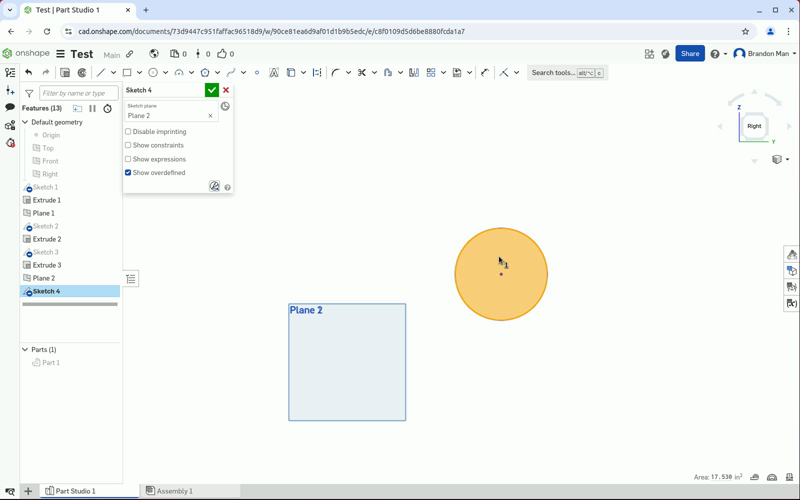
scroll(-6)
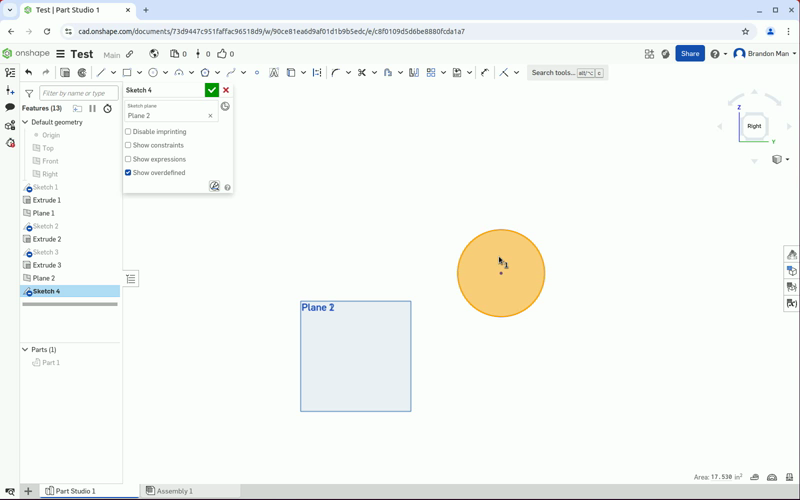
scroll(-6)
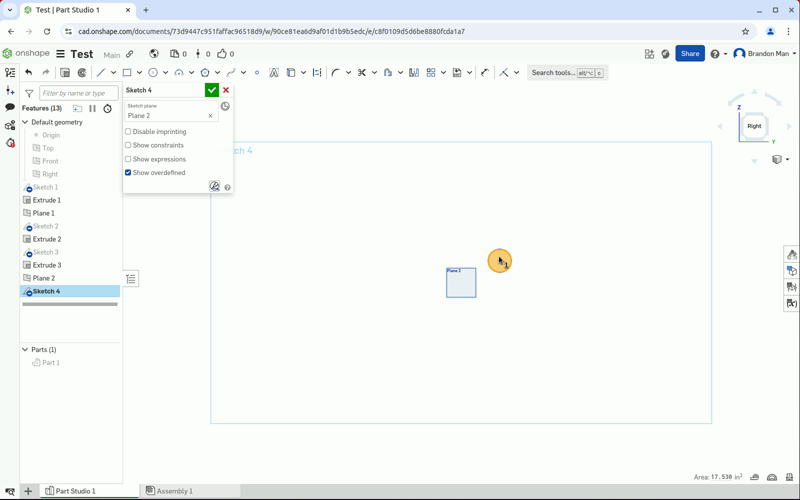
mouse_move(73, 352)
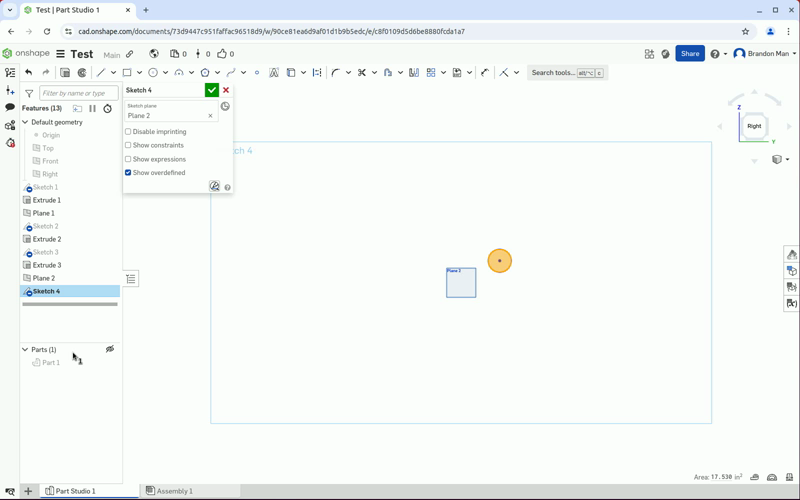
key(shift+y)
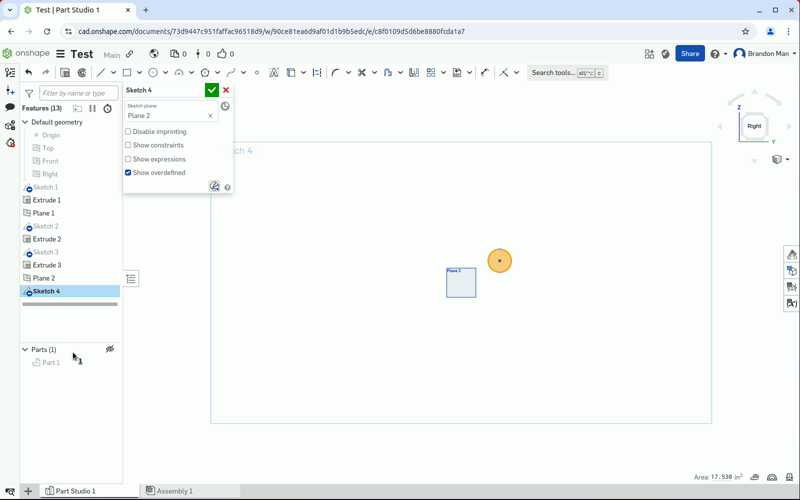
key(shift+e)
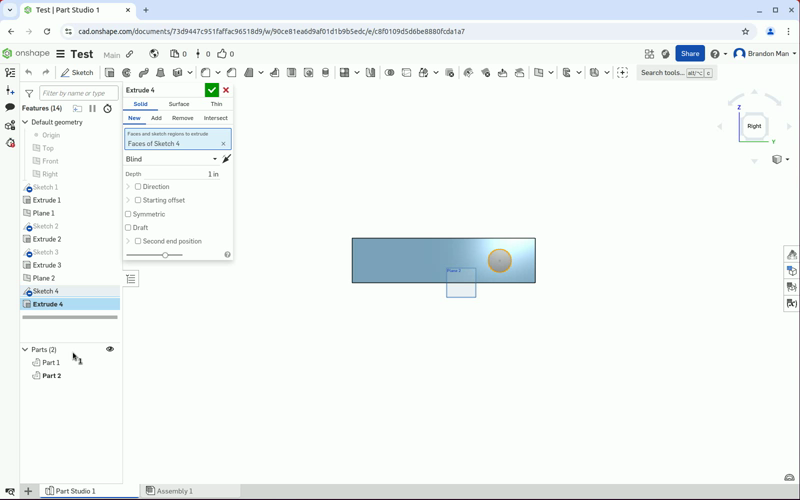
mouse_move(143, 106)
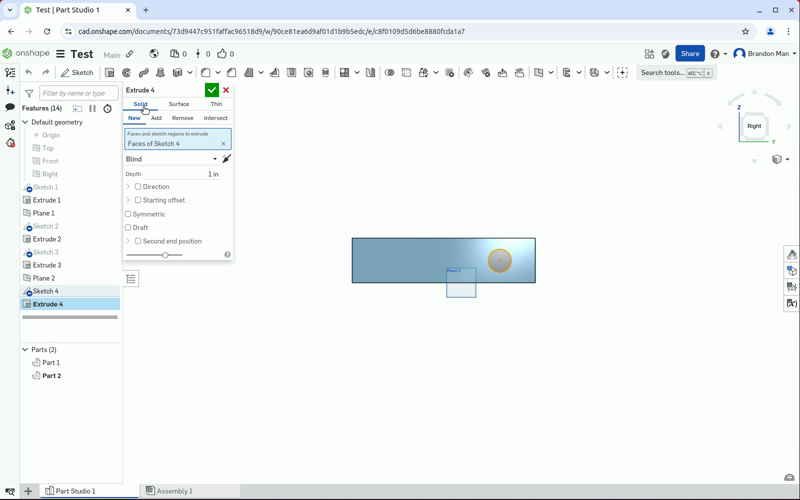
click(143, 106)
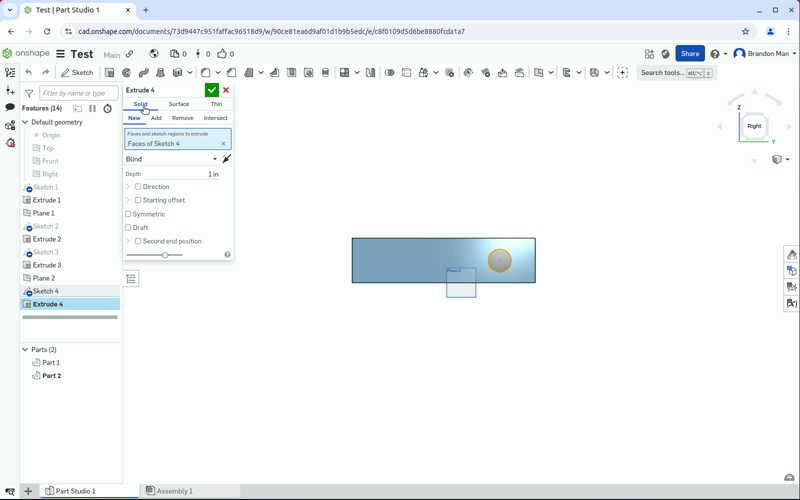
mouse_move(186, 120)
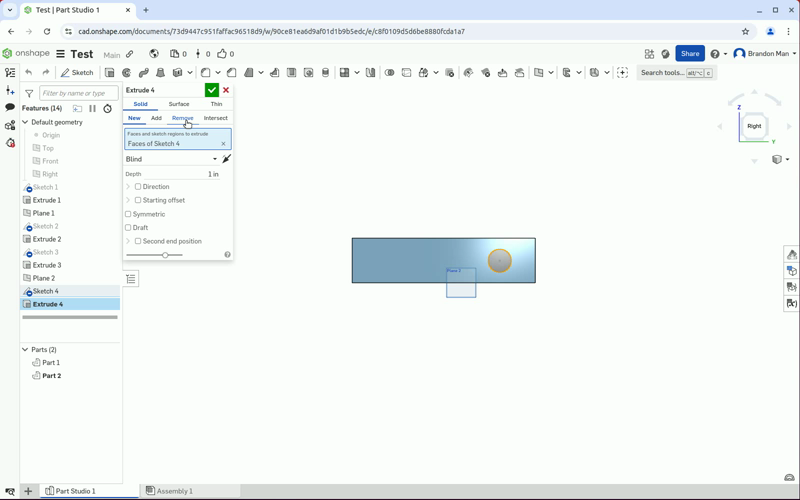
click(186, 120)
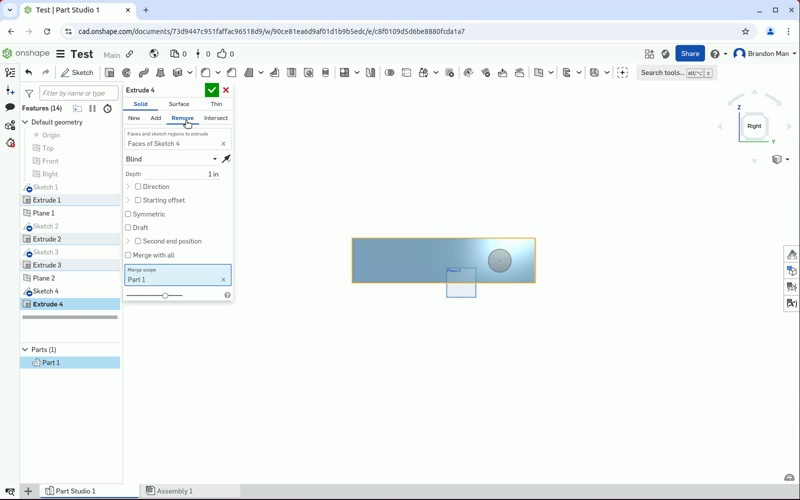
key(tab, 4)
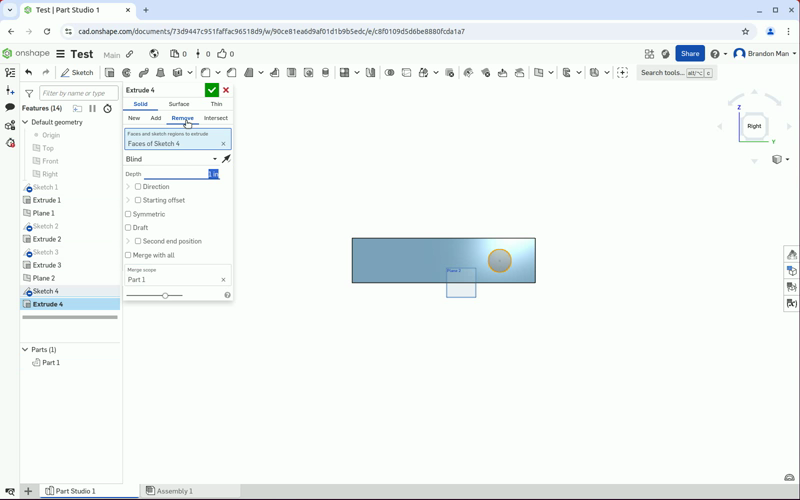
text(11.313)
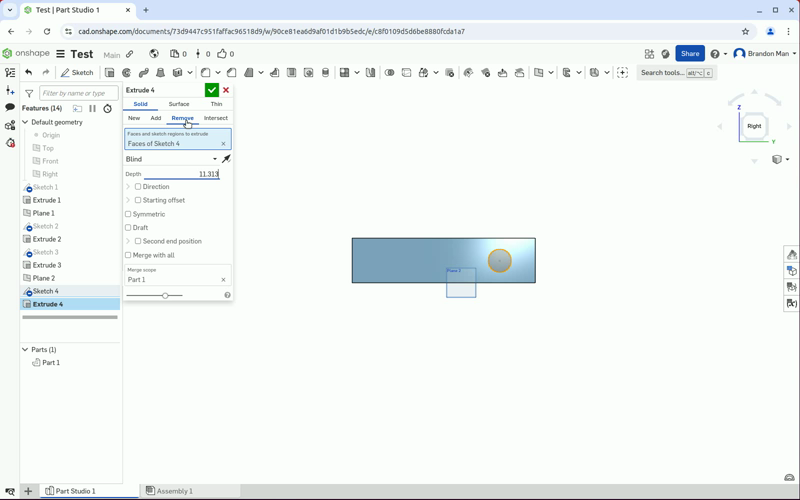
key(tab, 6)
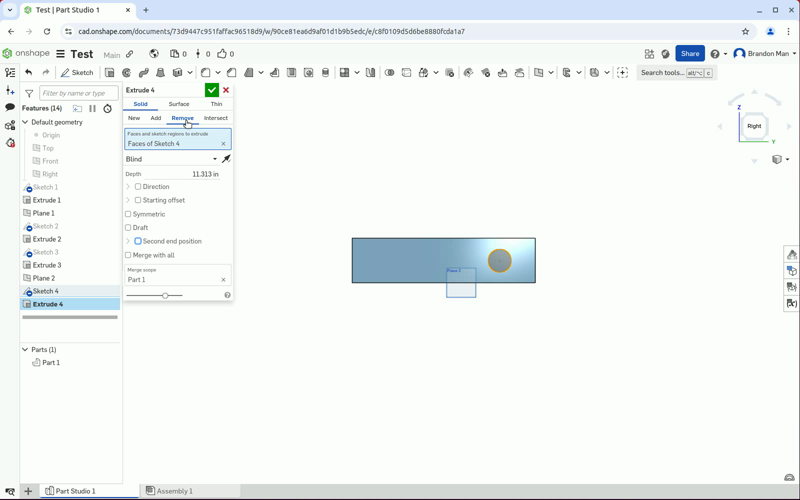
key(space)
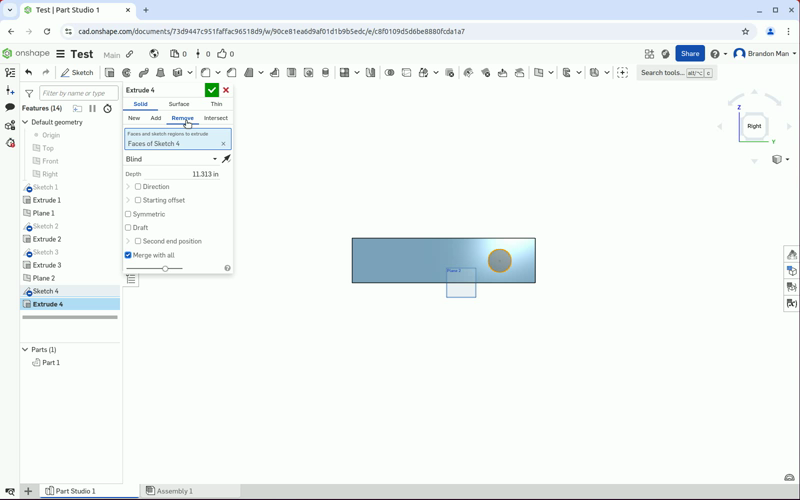
key(enter)
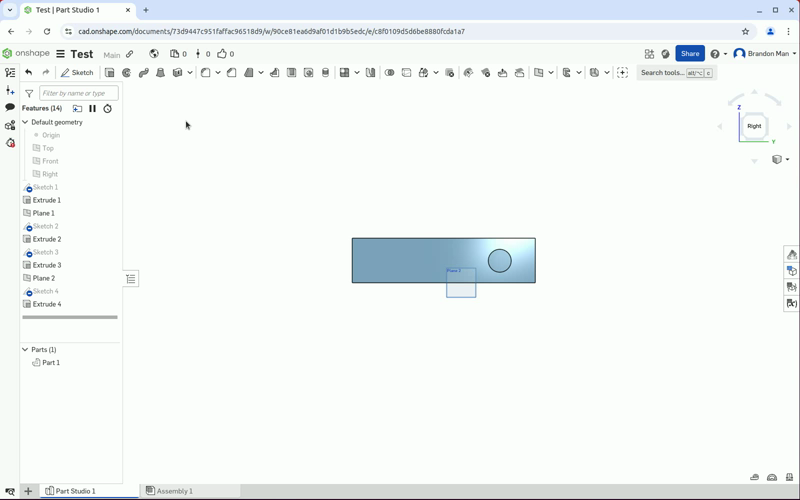
key(shift+h)
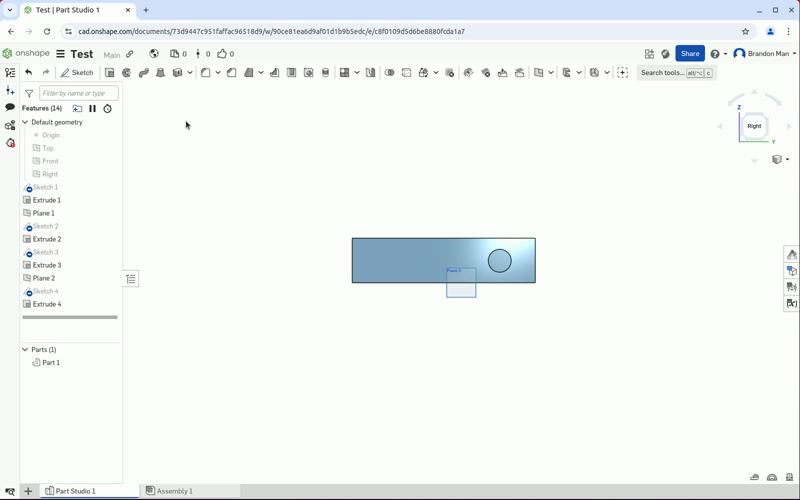
key(shift+h)
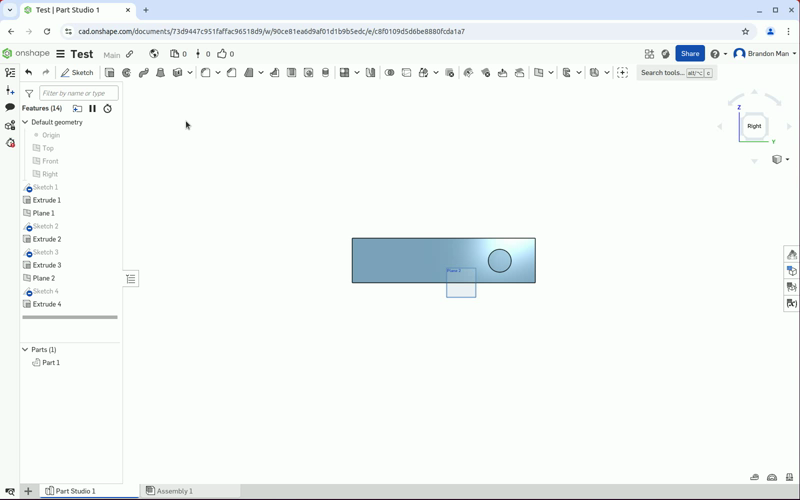
mouse_move(73, 189)
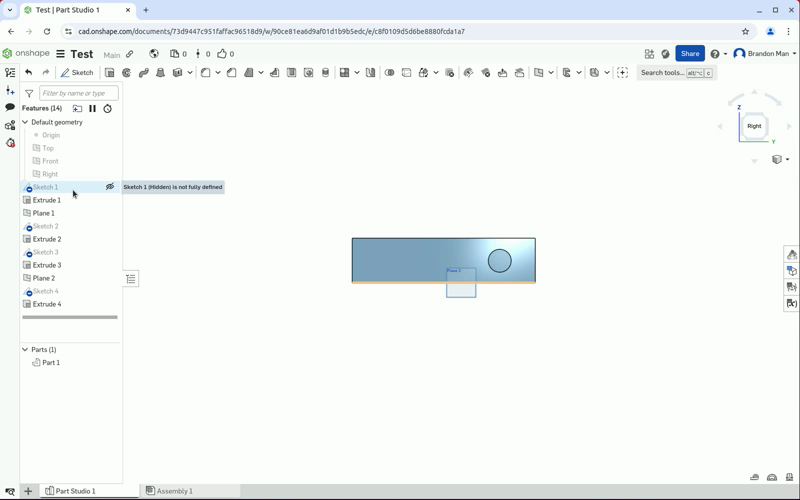
click(73, 189)
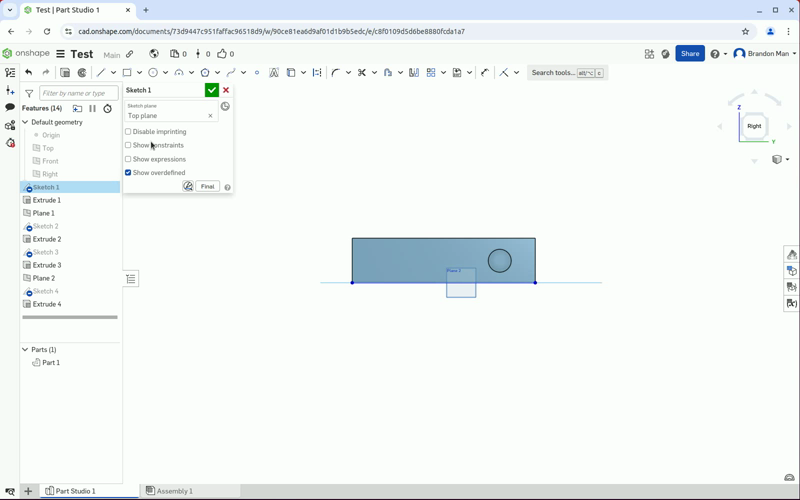
mouse_move(229, 92)
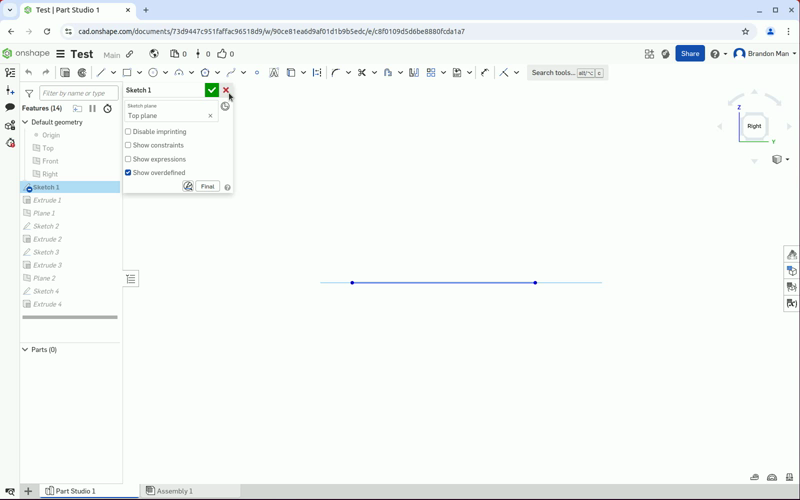
click(229, 92)
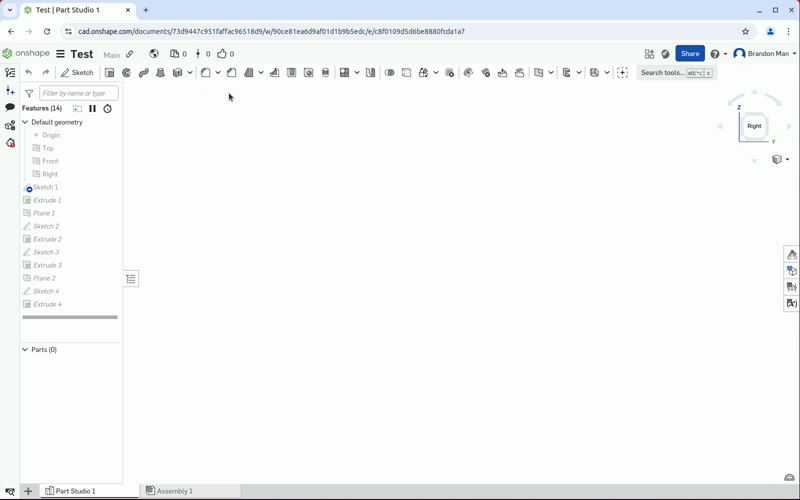
key(shift+s)
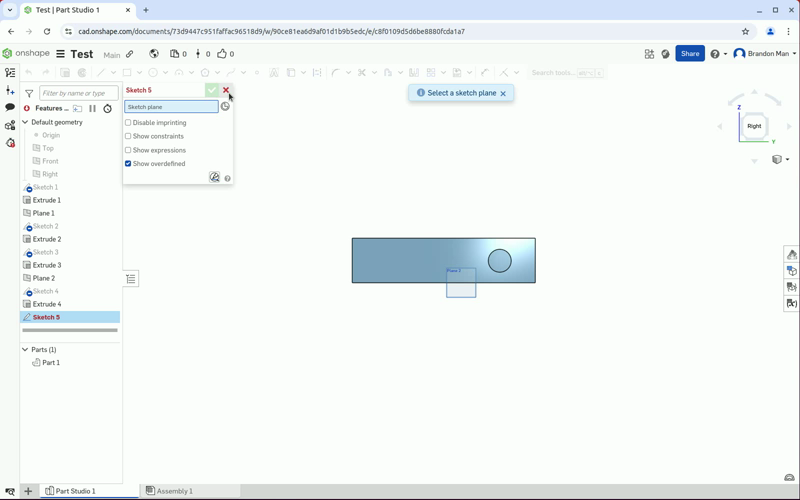
mouse_move(73, 280)
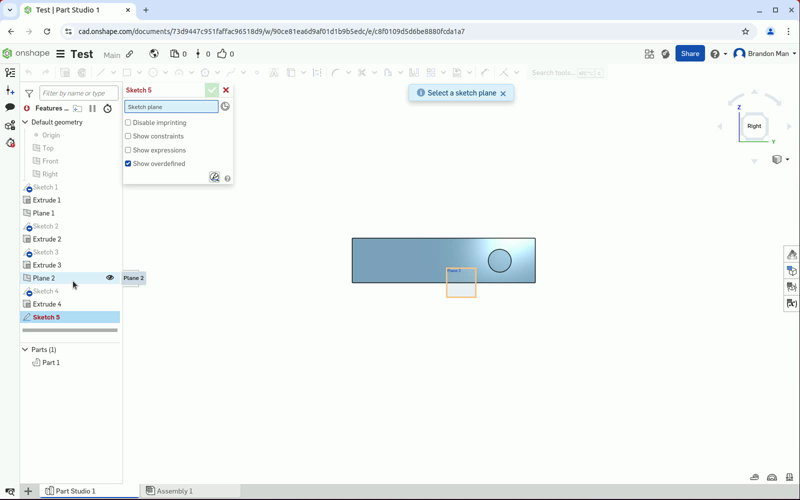
click(73, 280)
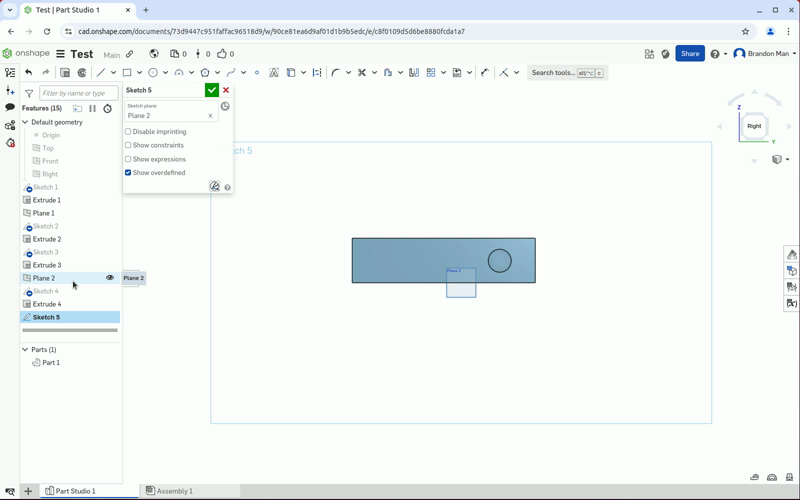
mouse_move(73, 352)
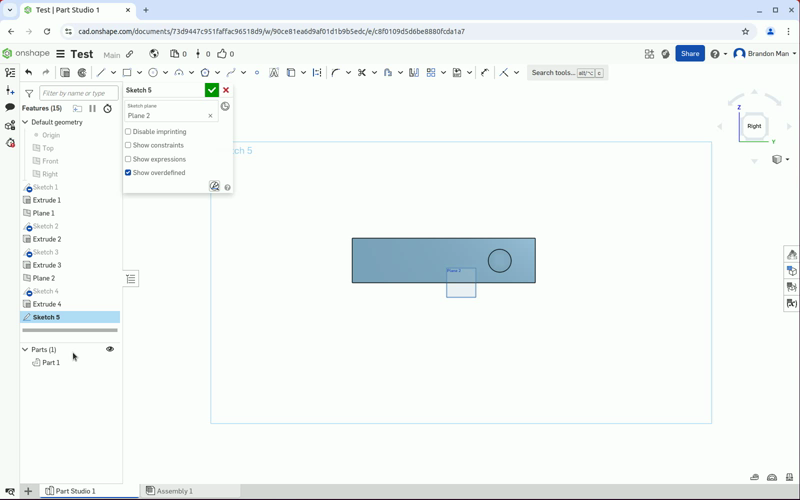
key(y)
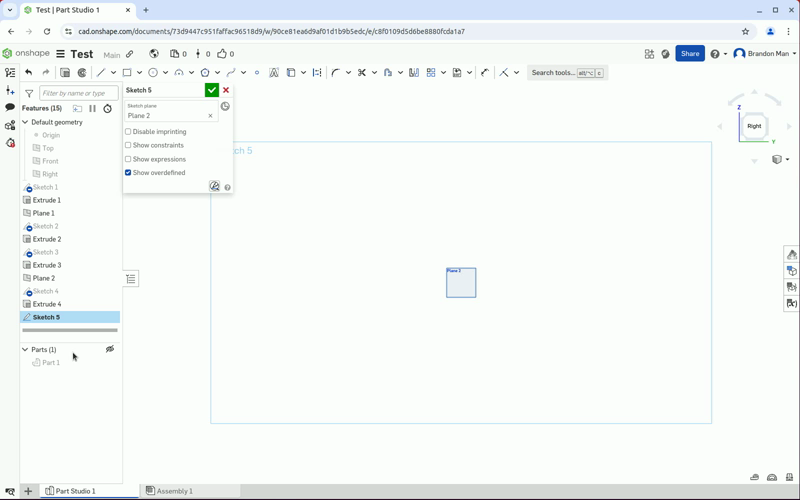
key(c)
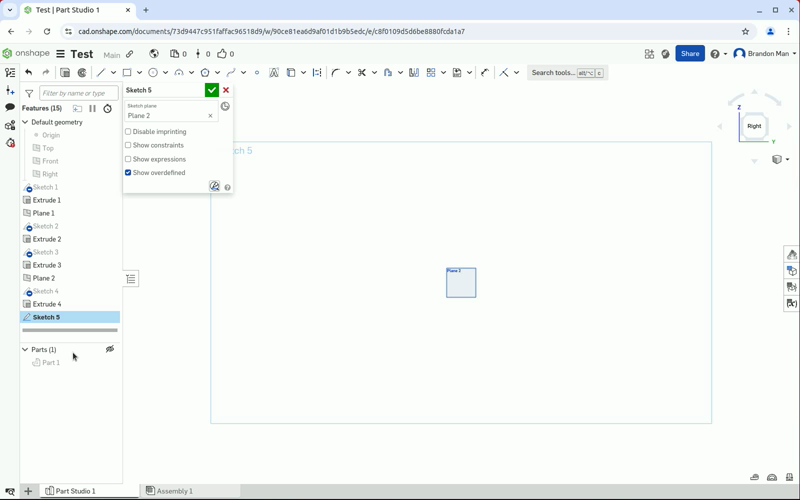
key_down(shift)
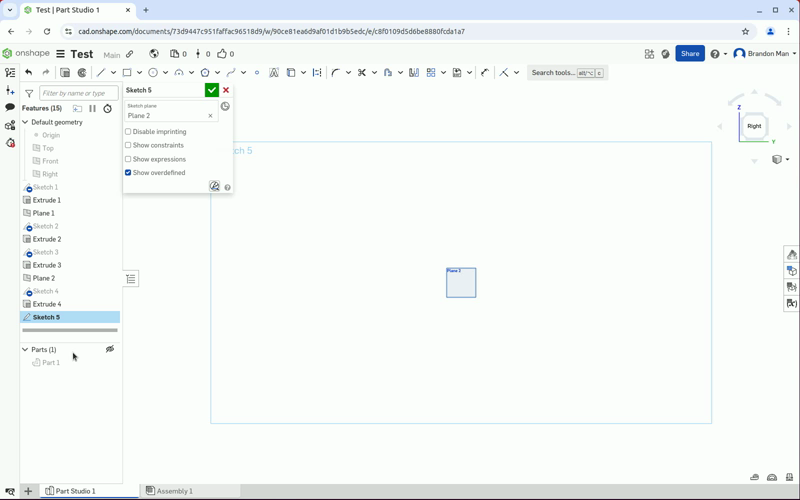
mouse_move(389, 260)
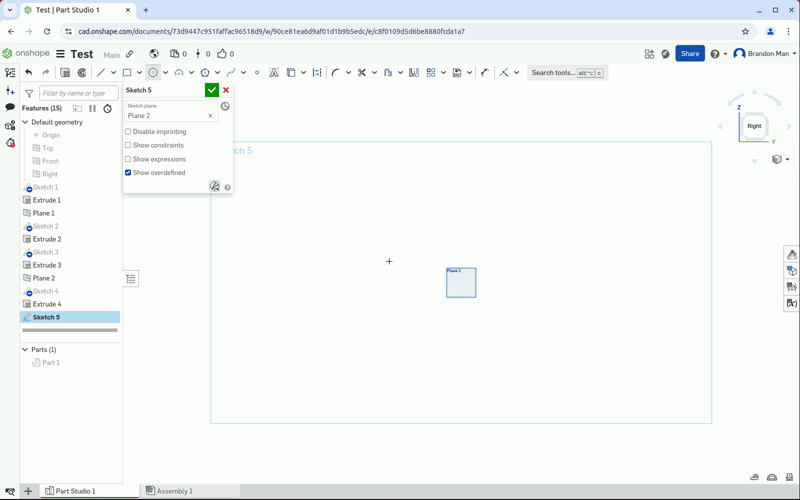
click(389, 260)
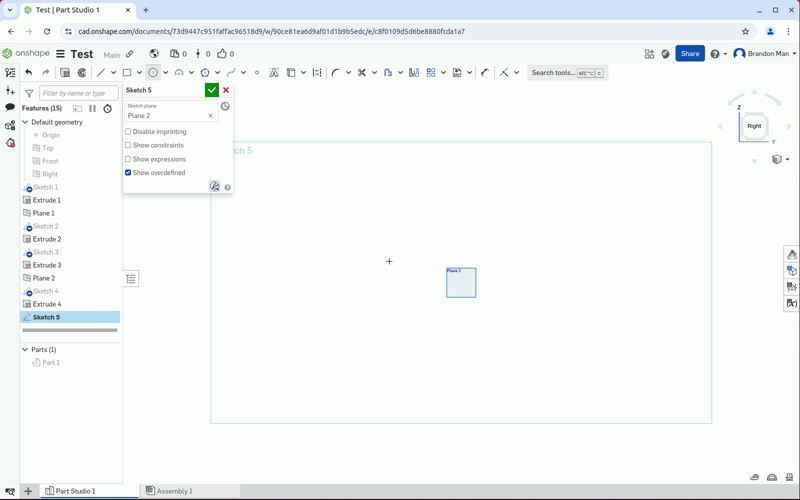
key_up(shift)
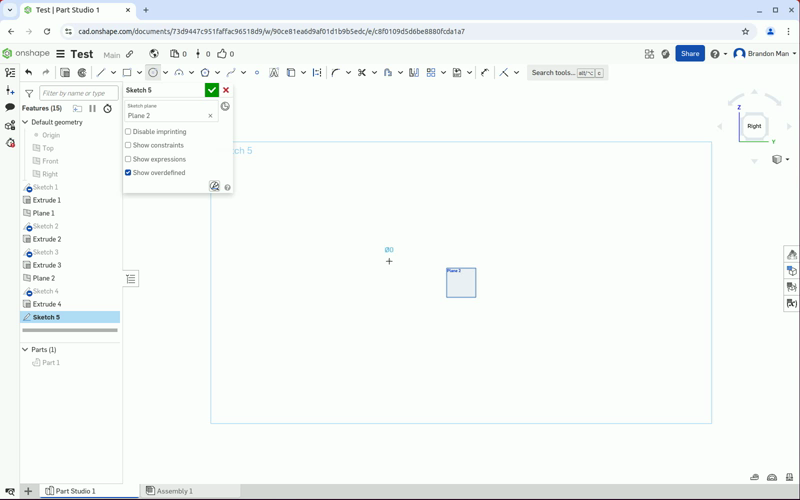
mouse_move(401, 260)
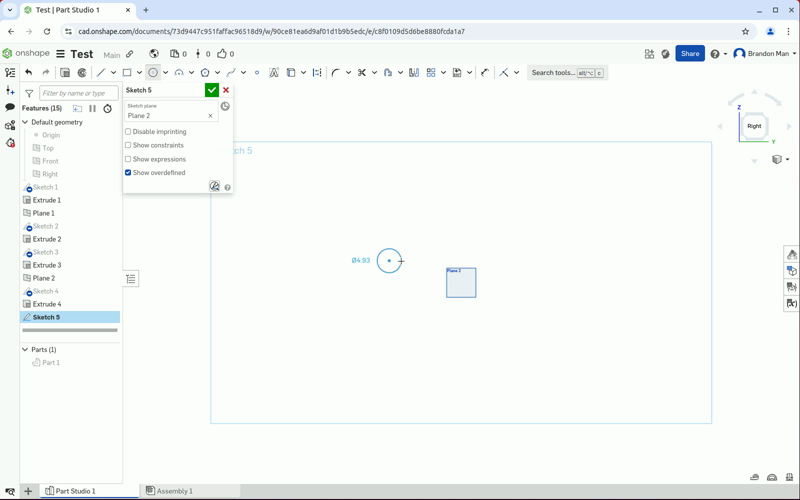
click(401, 260)
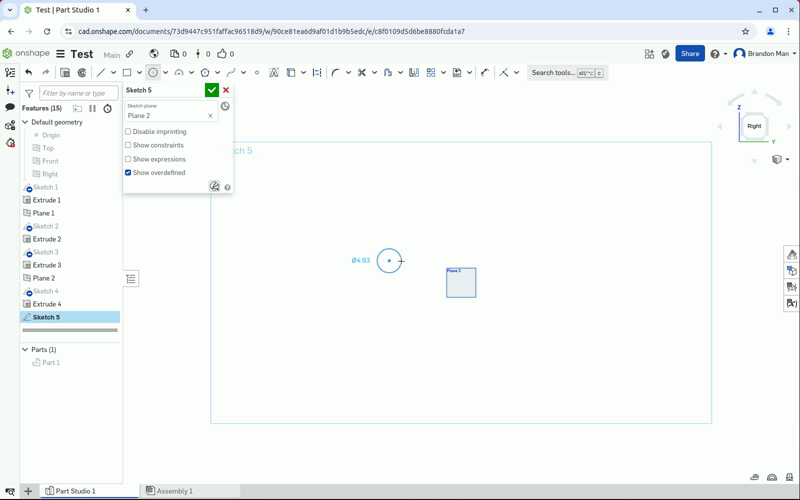
key(esc)
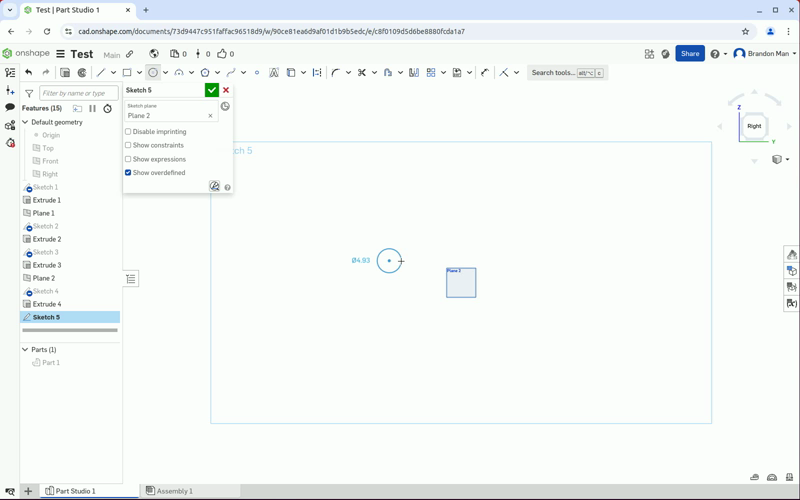
mouse_move(390, 256)
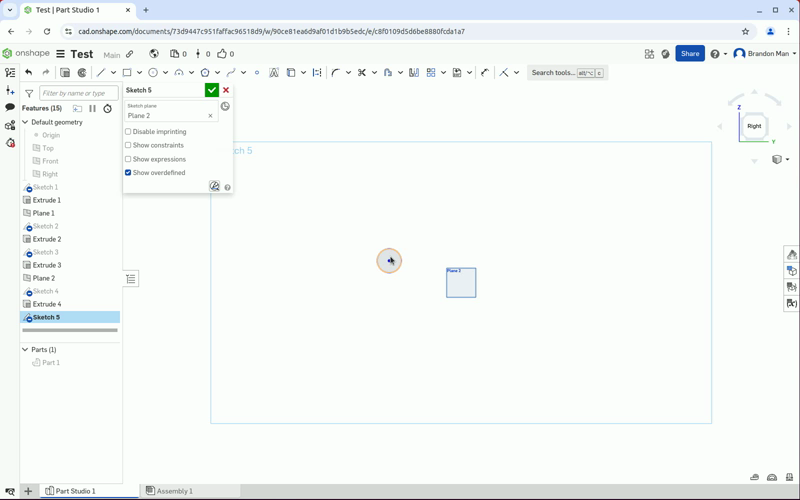
scroll(6)
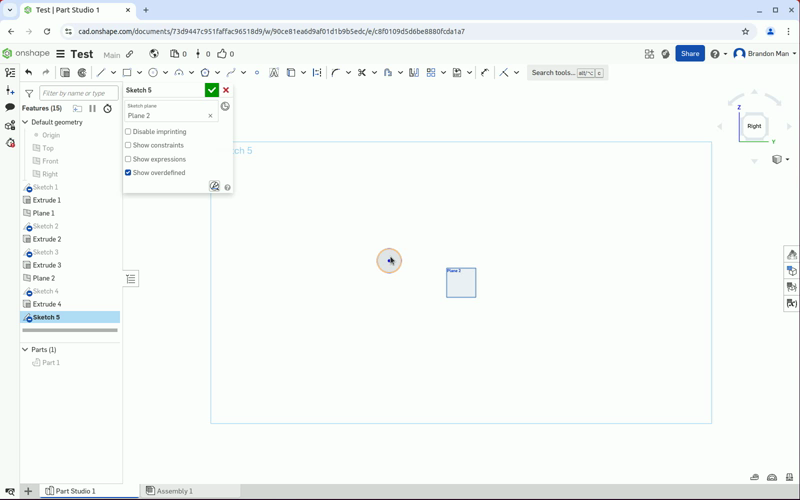
scroll(6)
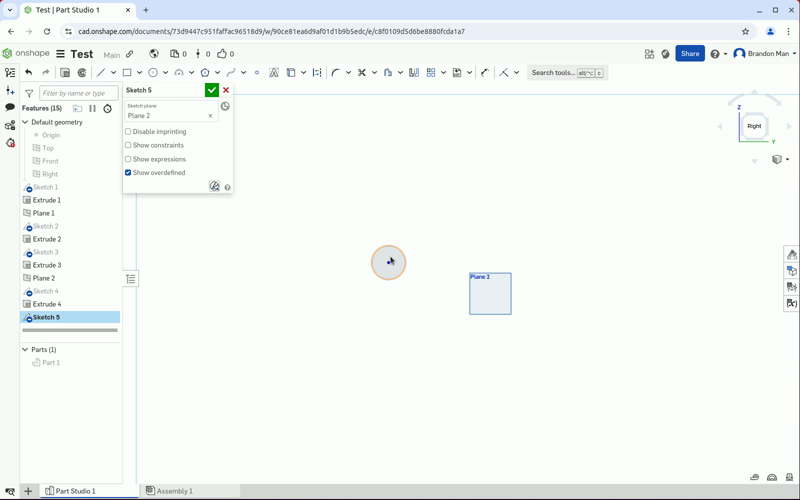
scroll(6)
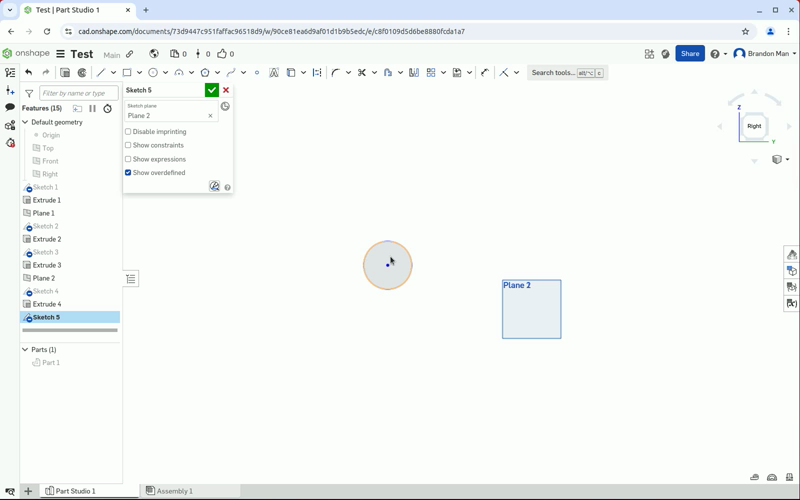
scroll(6)
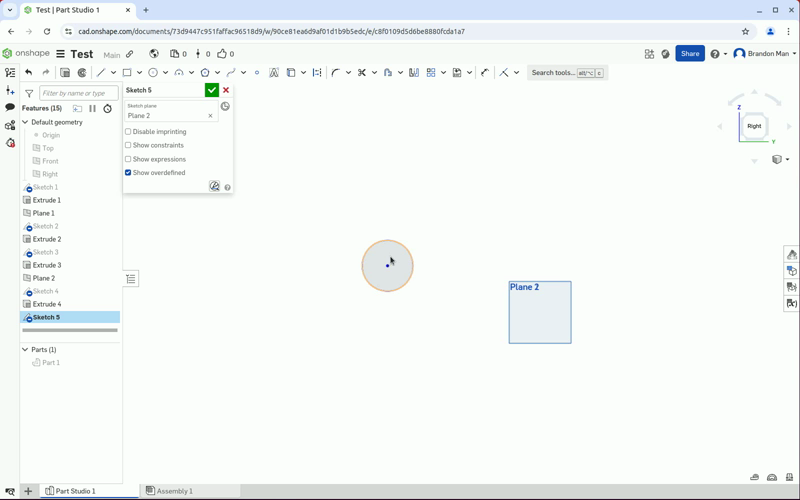
scroll(6)
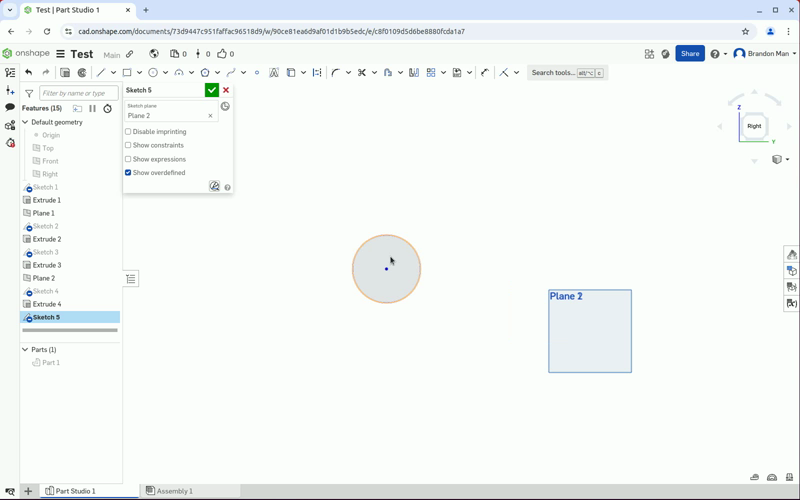
scroll(6)
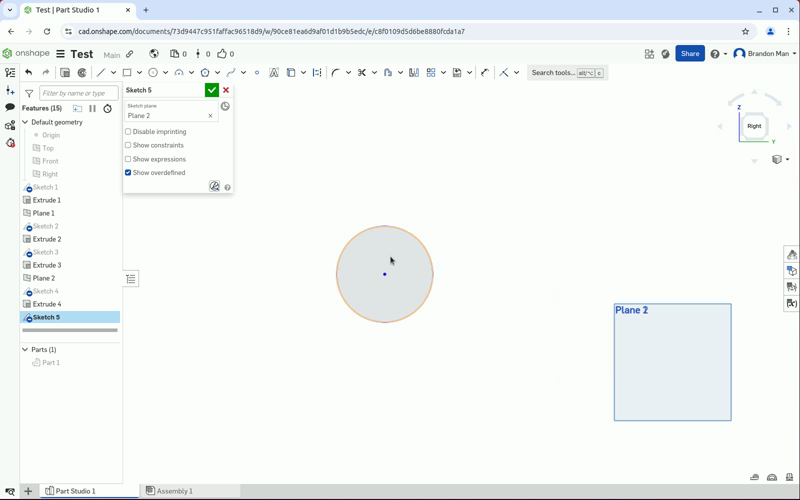
scroll(6)
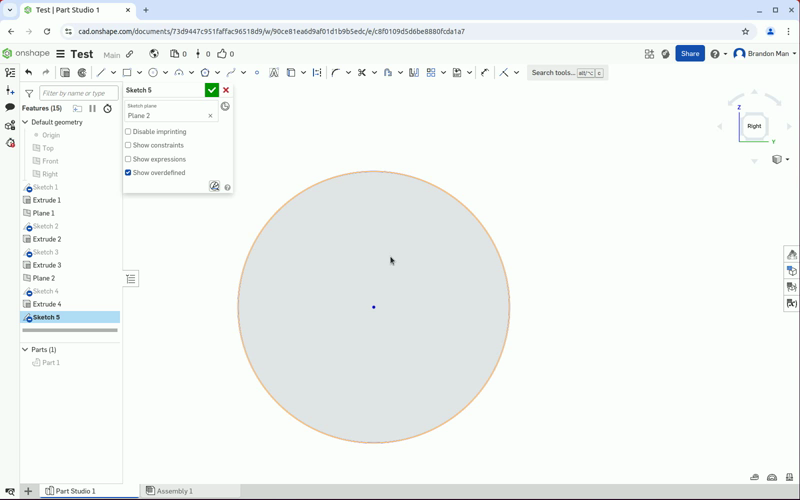
click(390, 256)
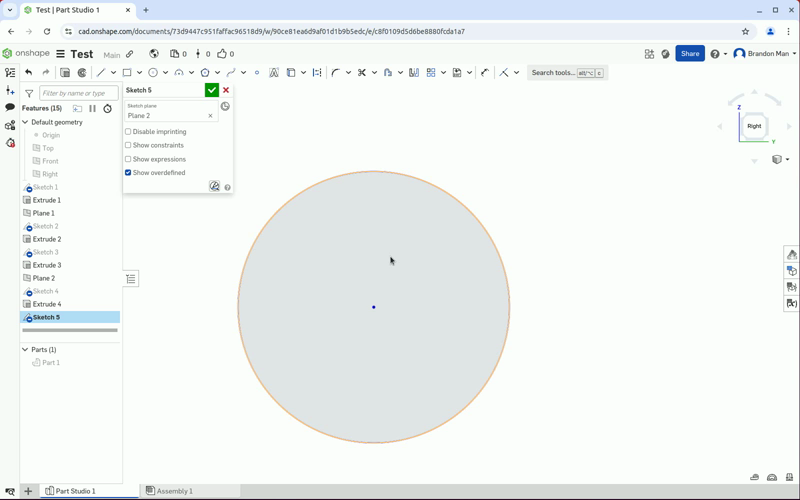
scroll(-6)
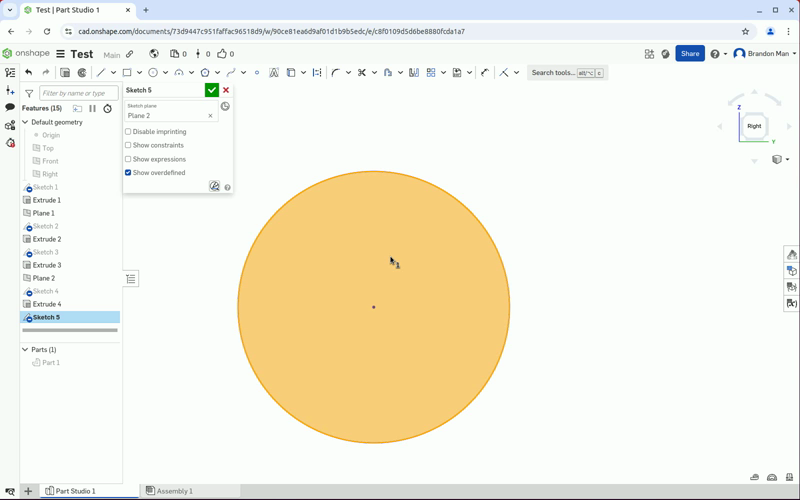
scroll(-6)
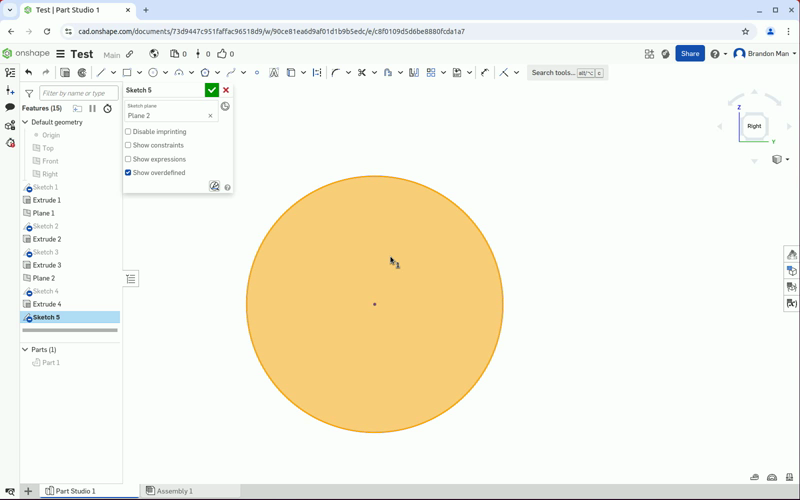
scroll(-6)
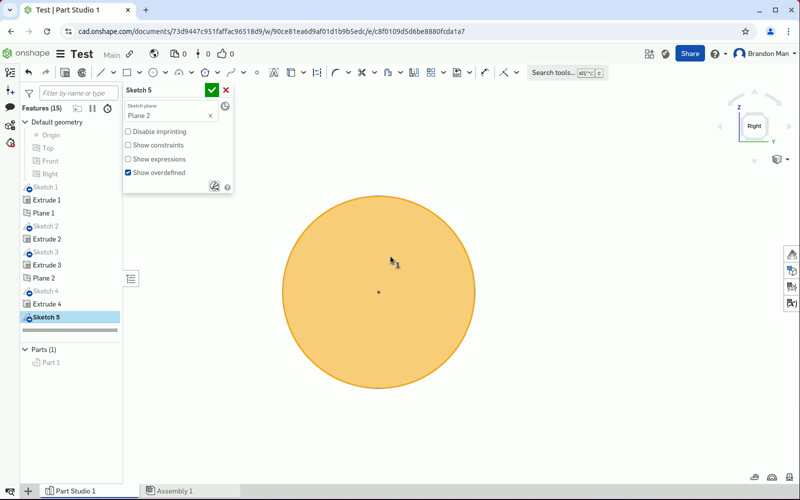
scroll(-6)
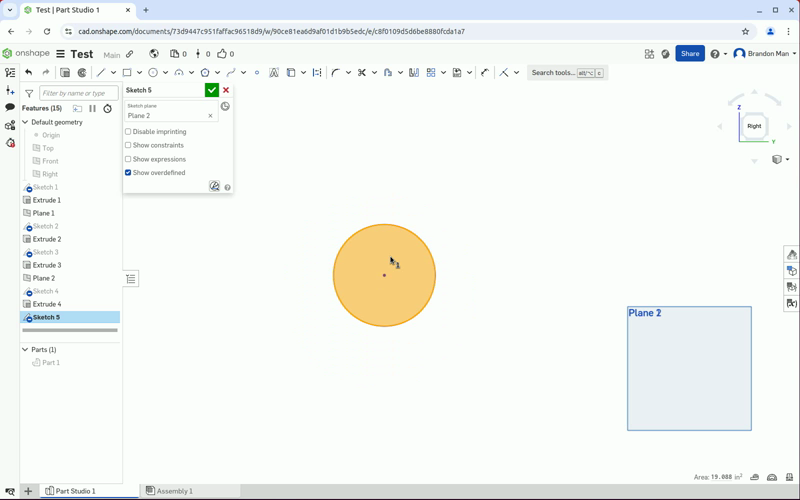
scroll(-6)
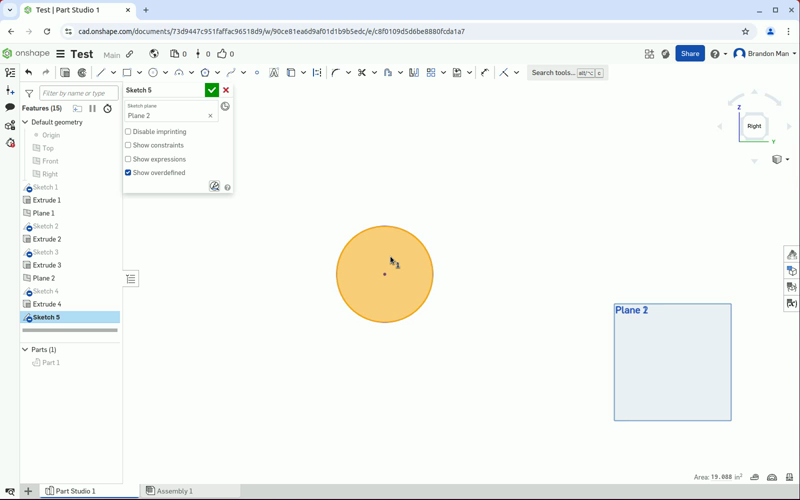
scroll(-6)
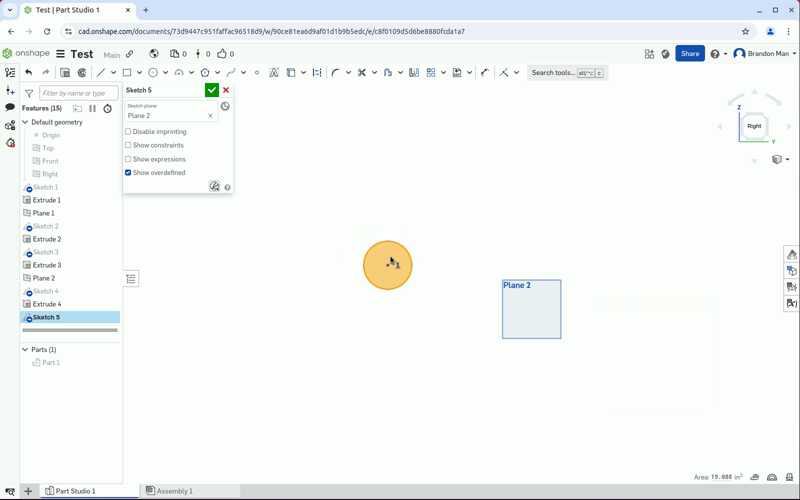
scroll(-6)
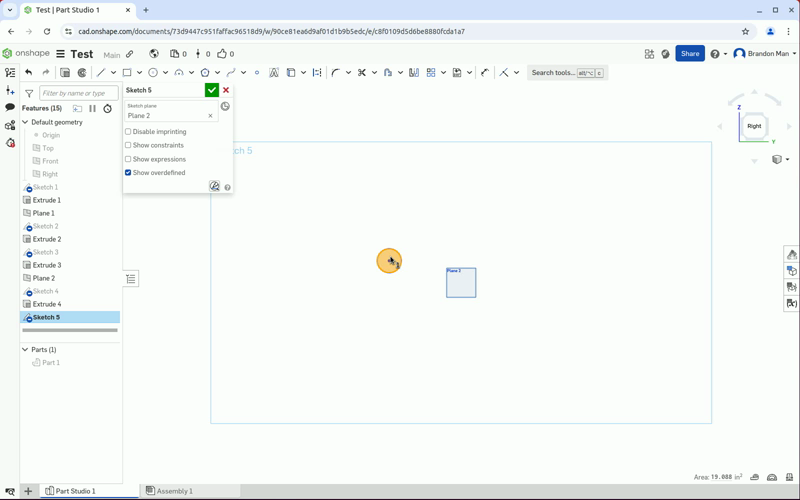
mouse_move(73, 352)
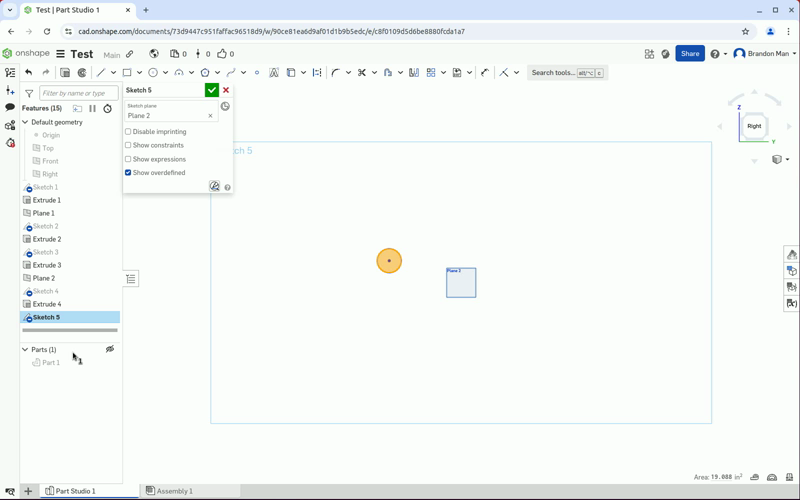
key(shift+y)
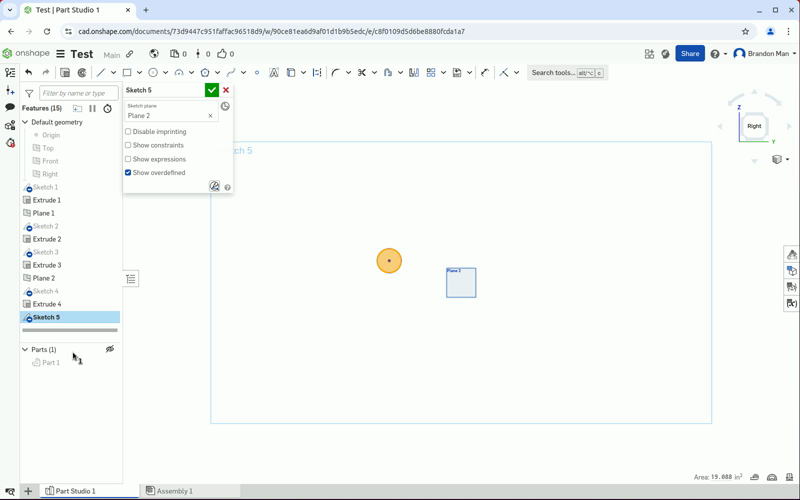
key(shift+e)
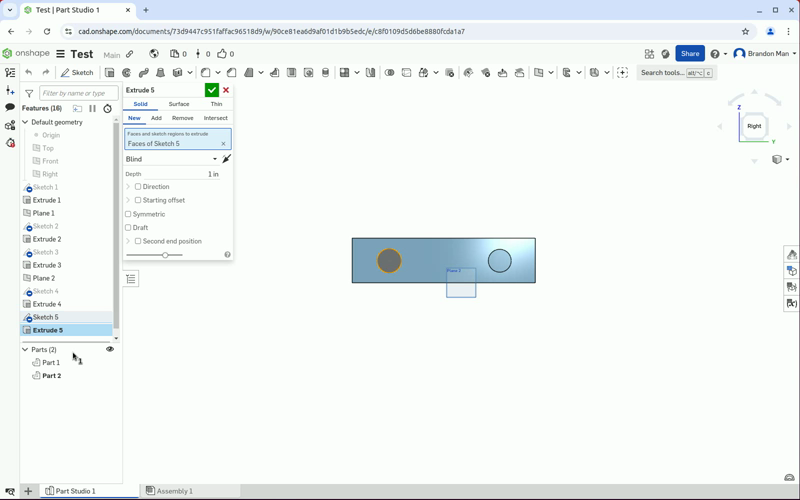
mouse_move(143, 106)
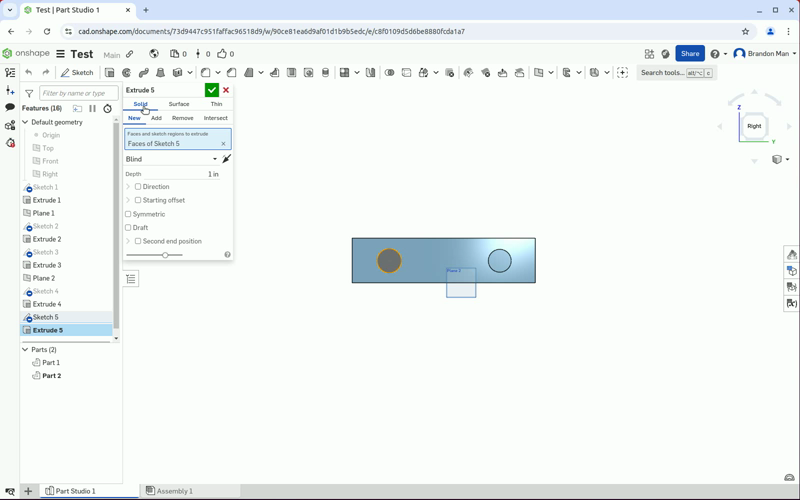
click(143, 106)
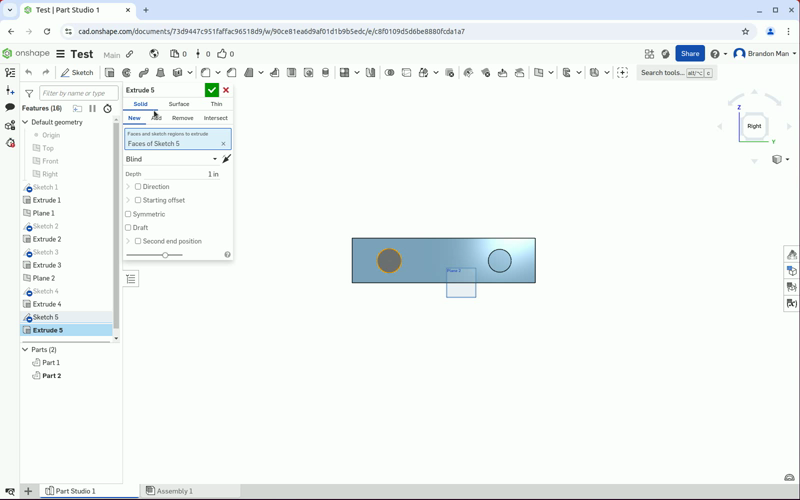
mouse_move(186, 120)
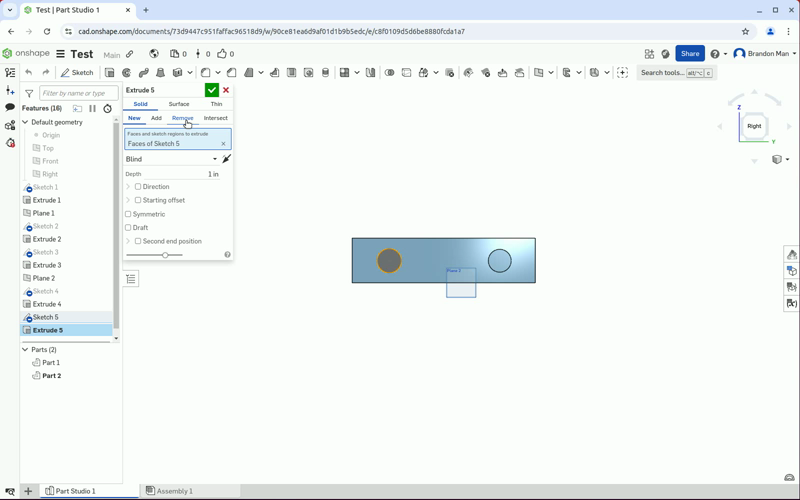
click(186, 120)
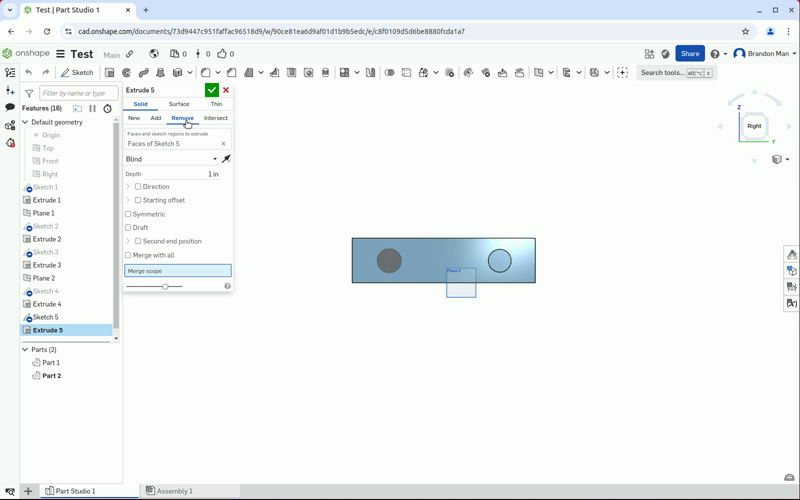
key(tab, 4)
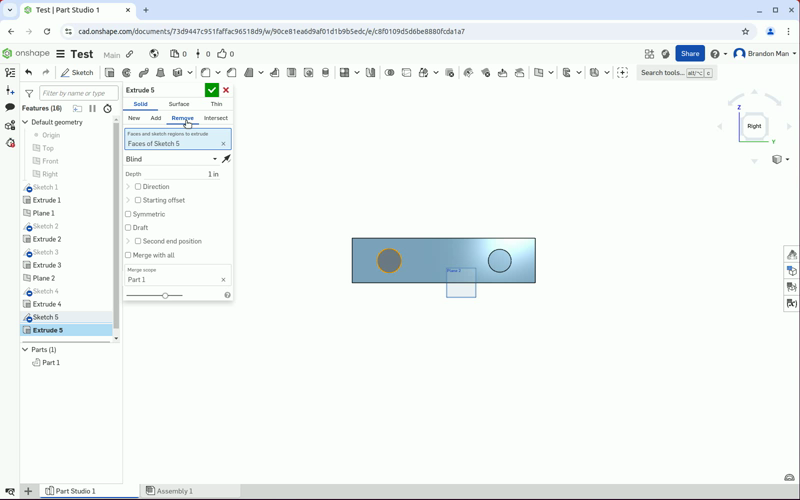
text(11.313)
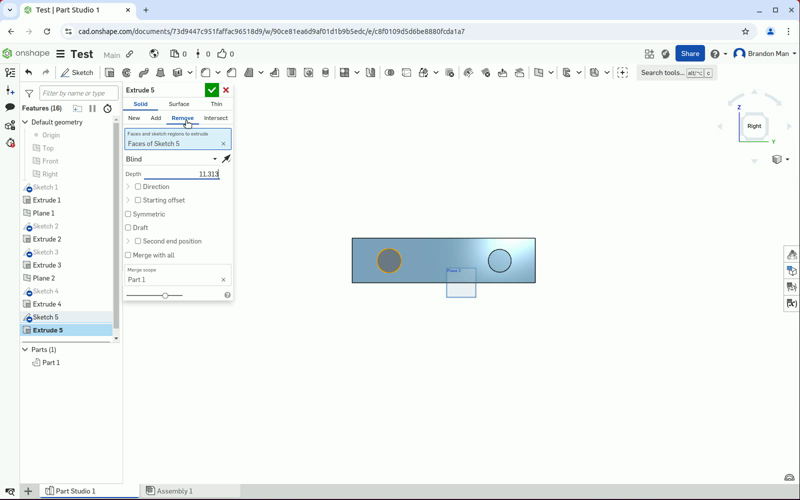
key(tab, 6)
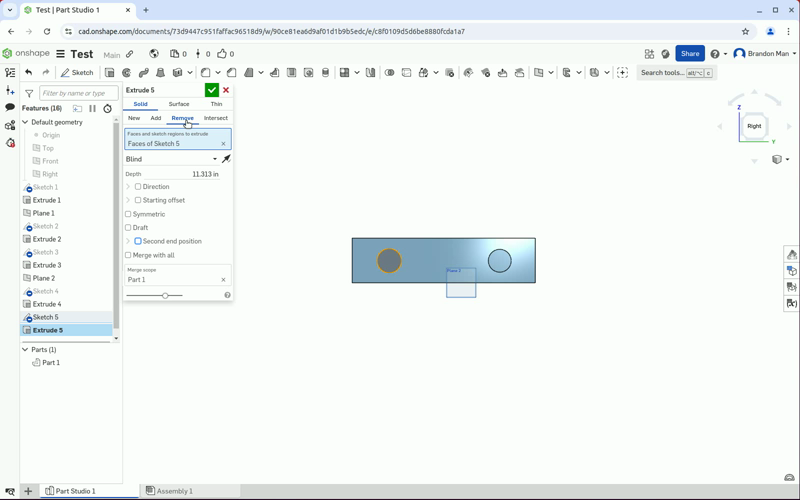
key(space)
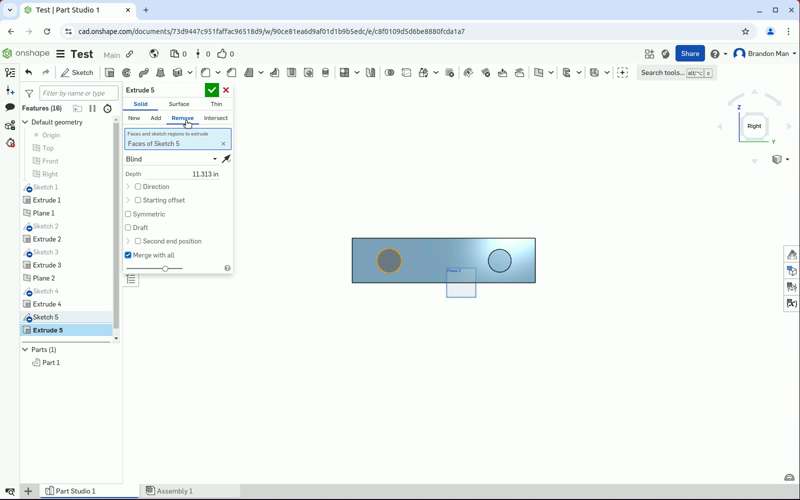
key(enter)
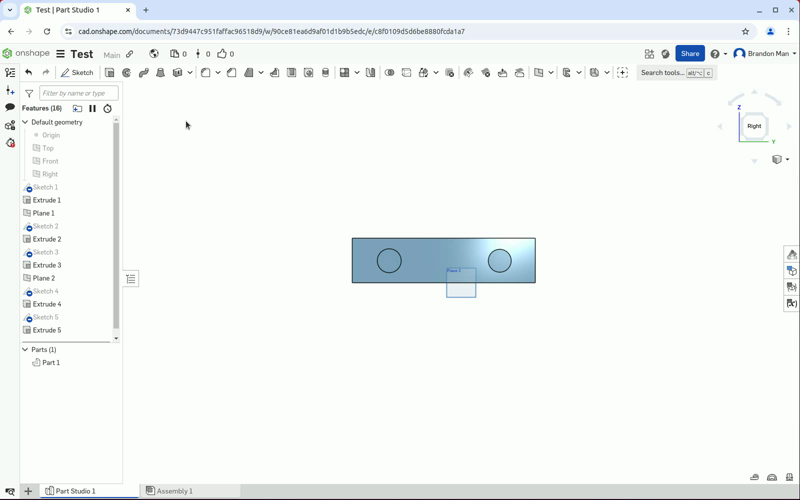
key(shift+h)
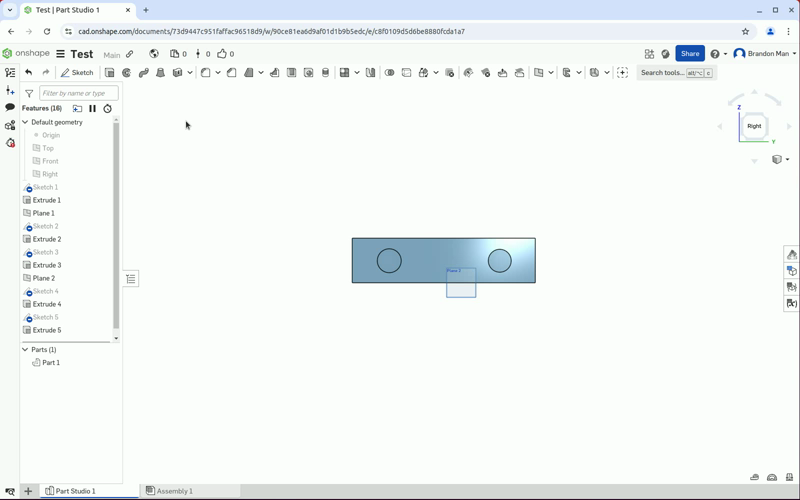
key(shift+h)
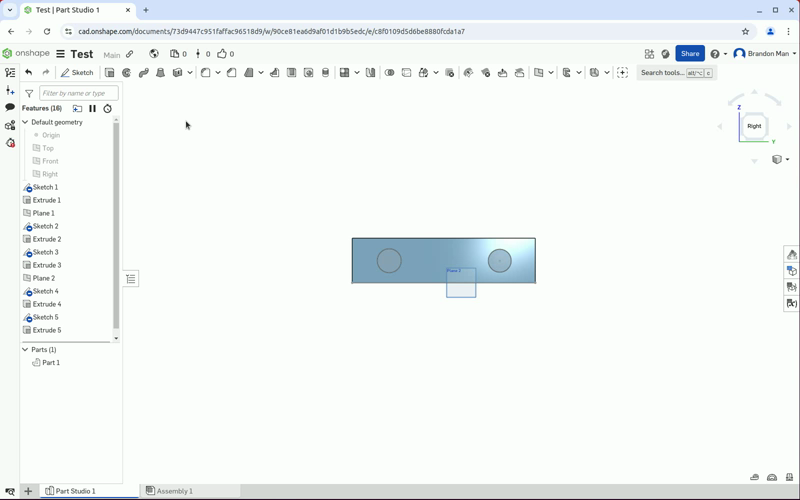
key(shift+7)
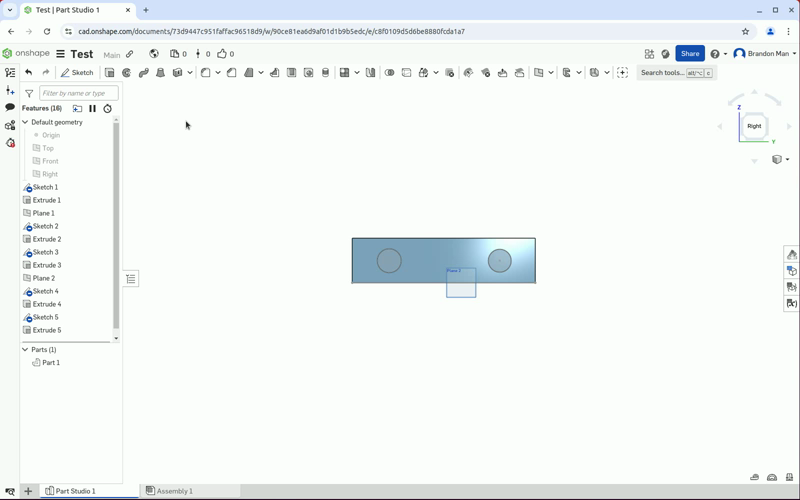
key(right, 2)
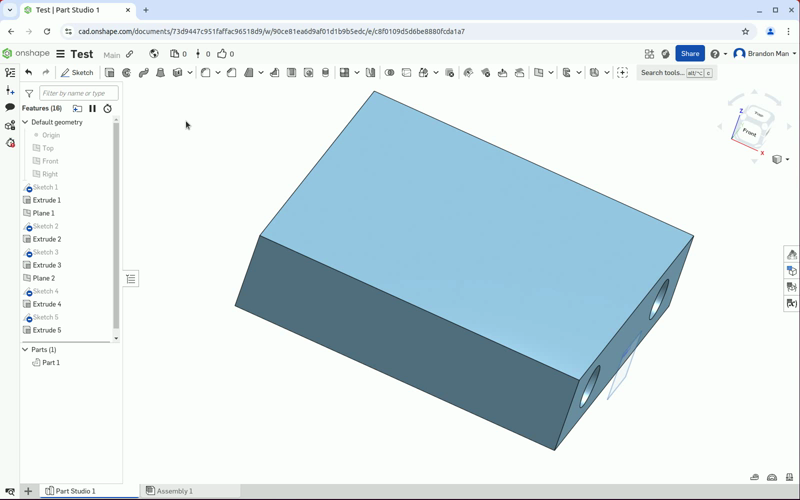
key(down, 2)
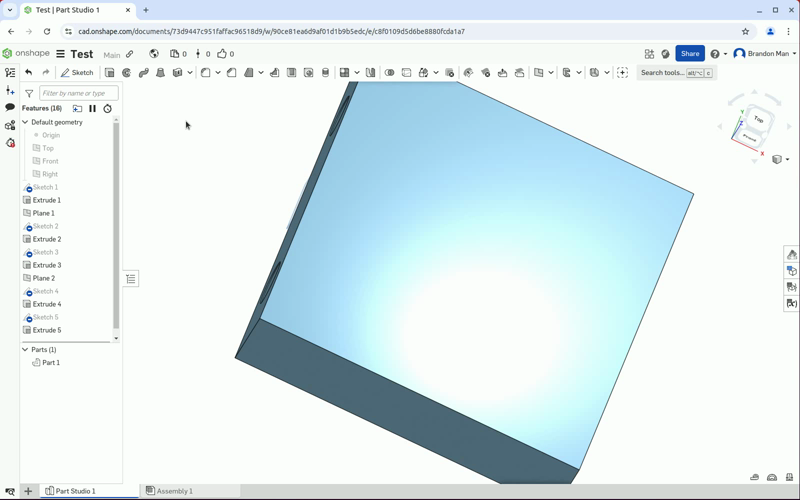
key(up, 2)
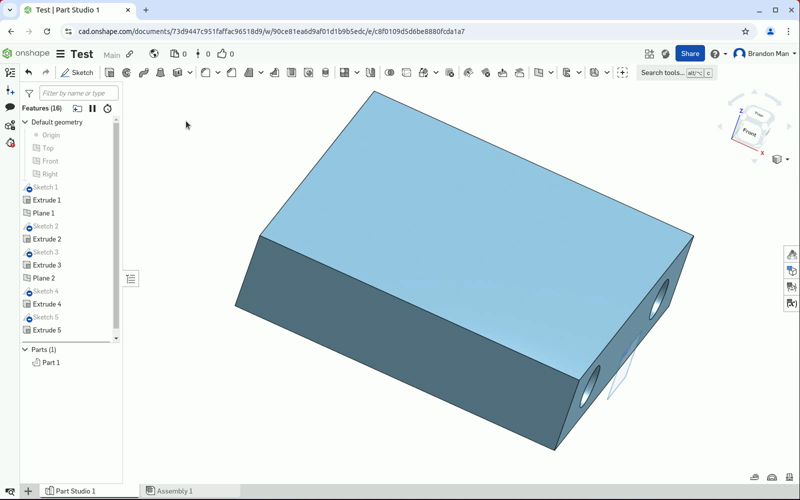
key(left, 2)
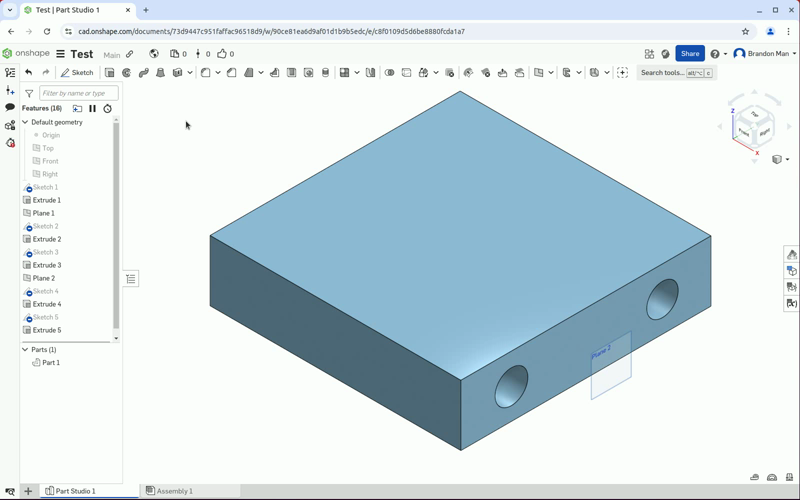
mouse_move(69, 189)
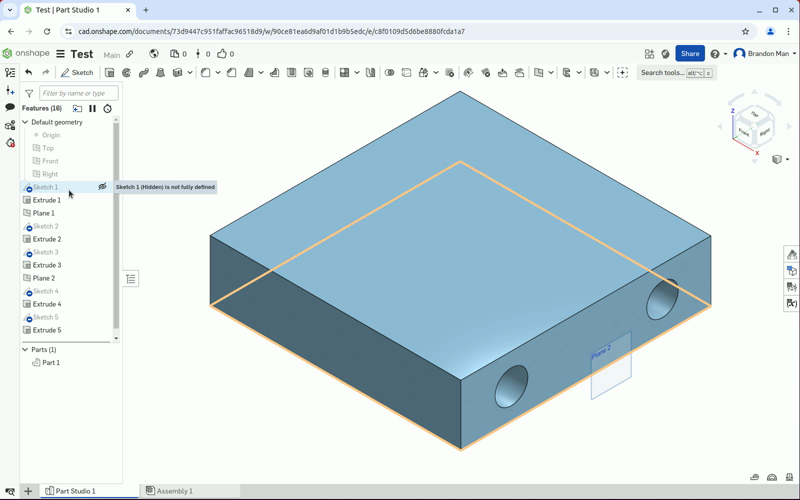
click(69, 189)